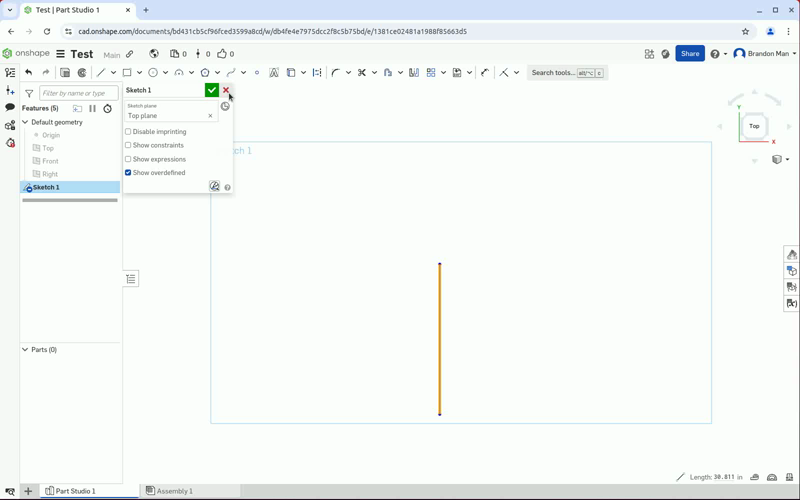
key(shift+h)
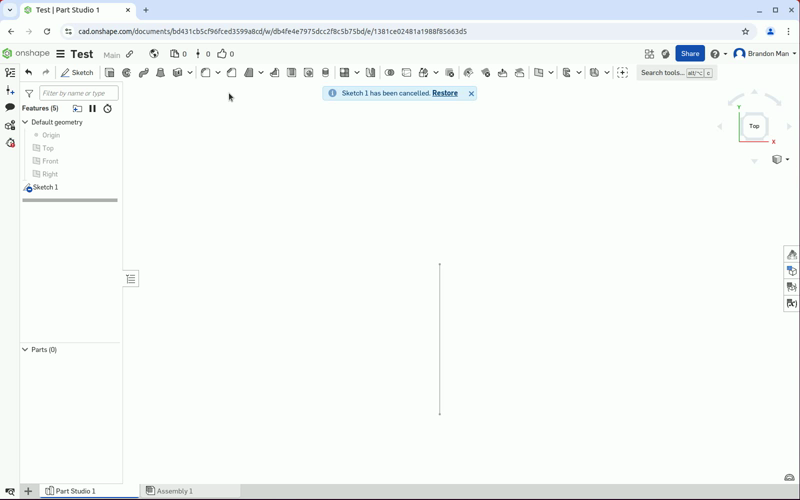
mouse_move(73, 352)
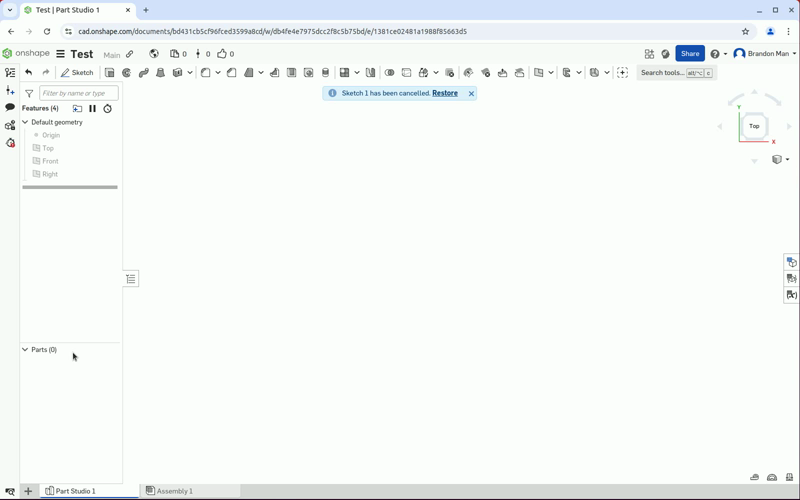
key(y)
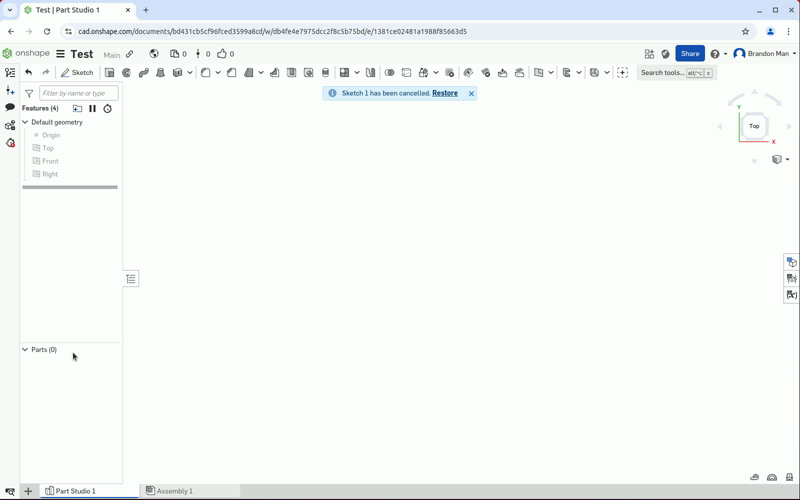
key(shift+p)
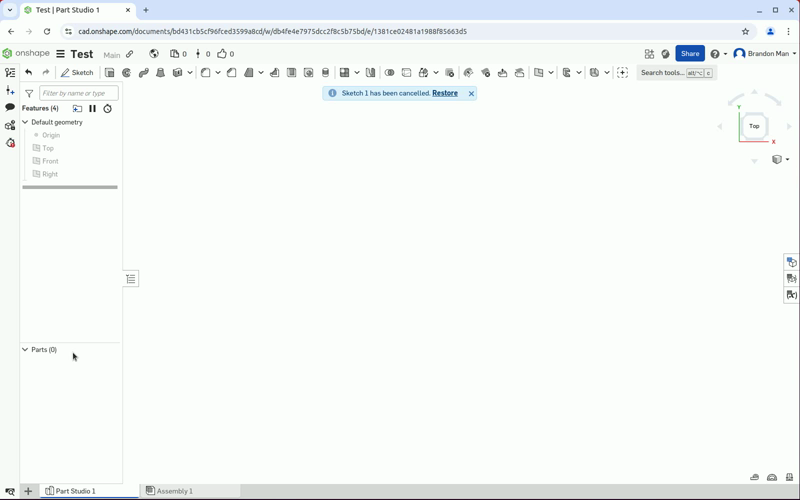
key(space)
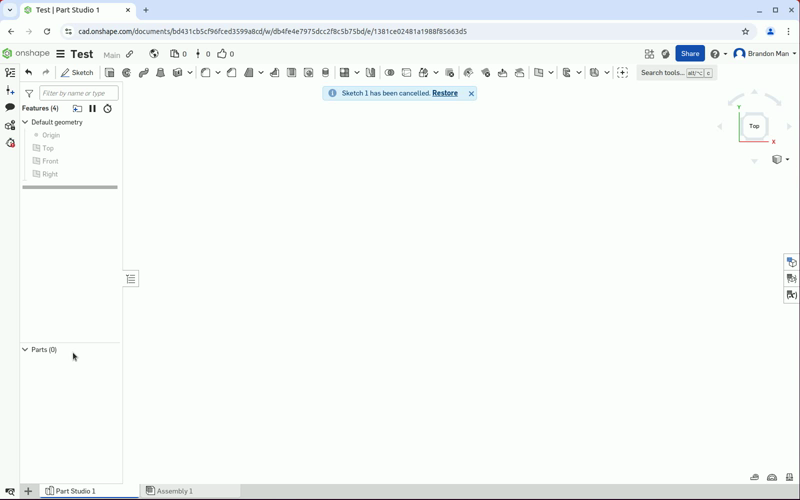
key_down(shift)
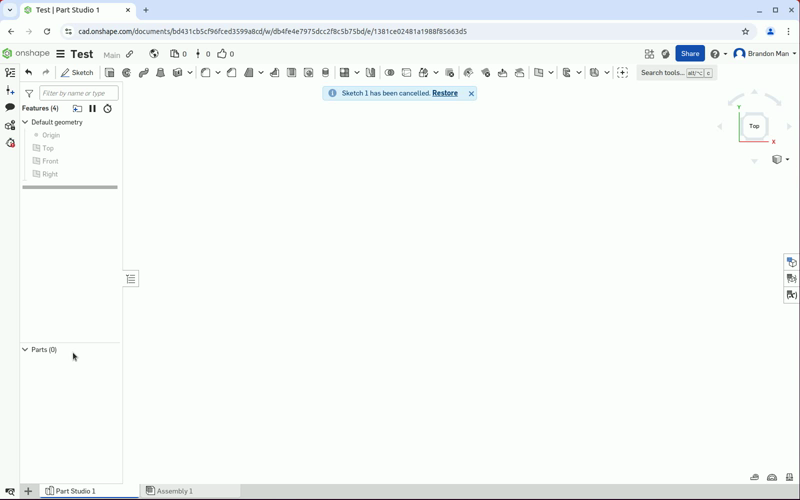
key(up)
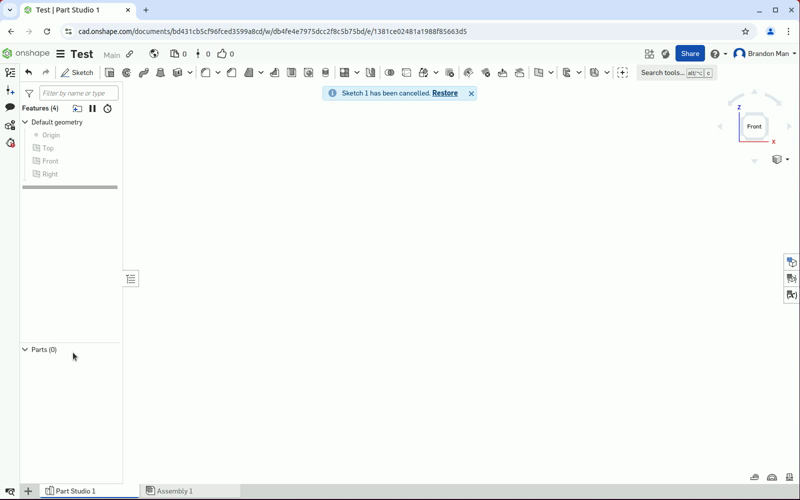
key_up(shift)
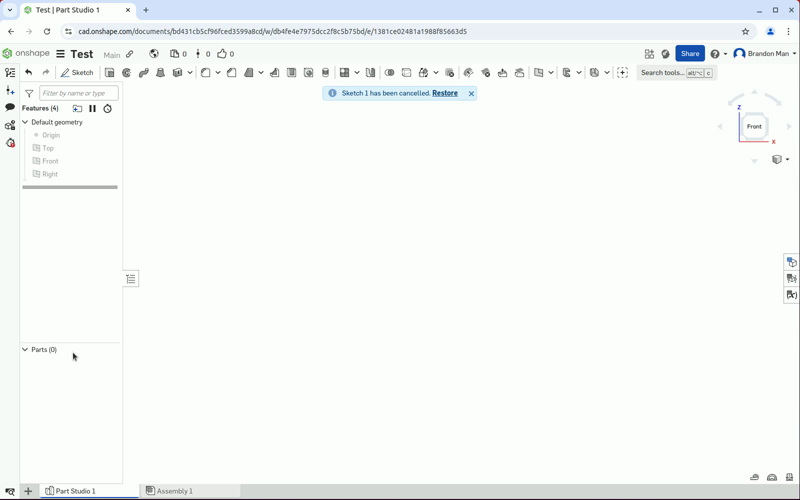
key(space)
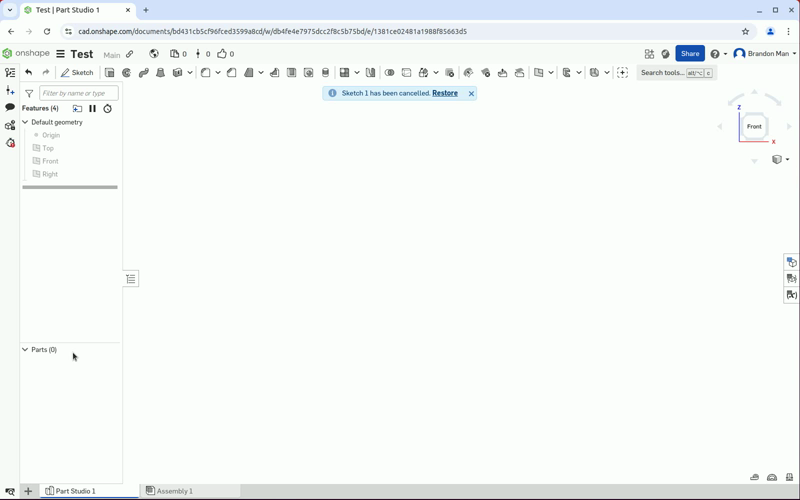
key_down(shift)
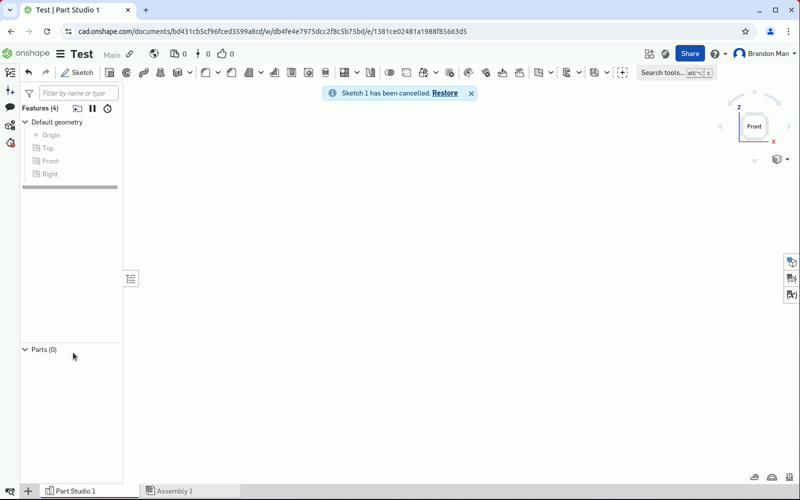
key(left)
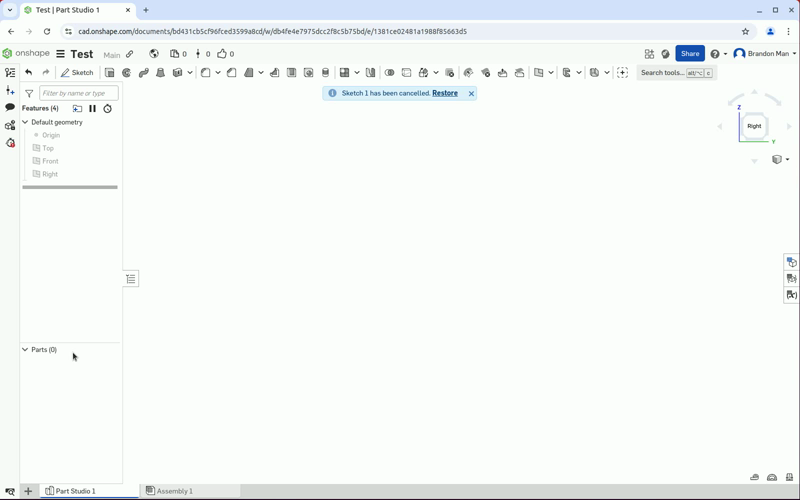
key_up(shift)
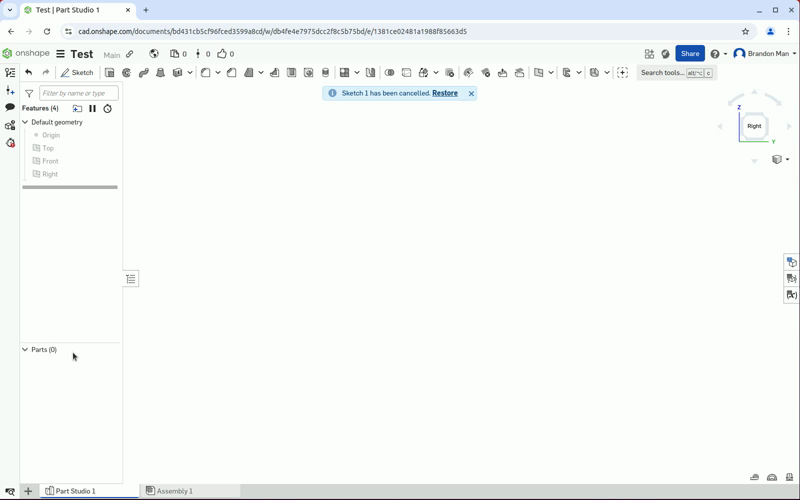
mouse_move(73, 352)
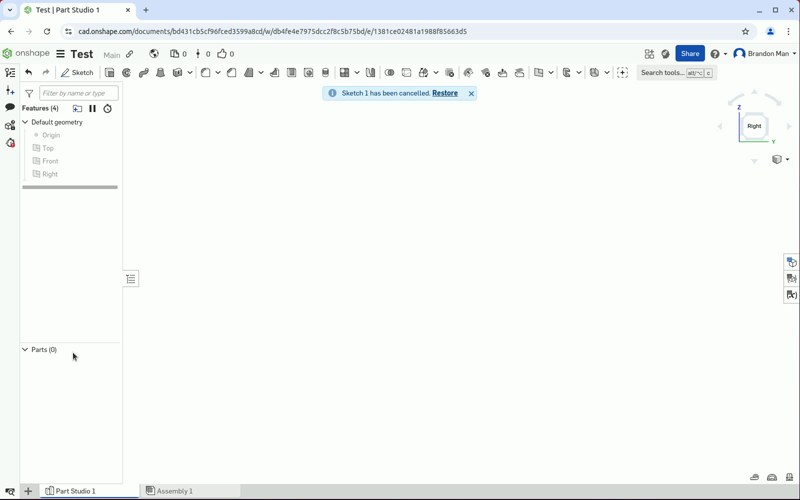
key(shift+y)
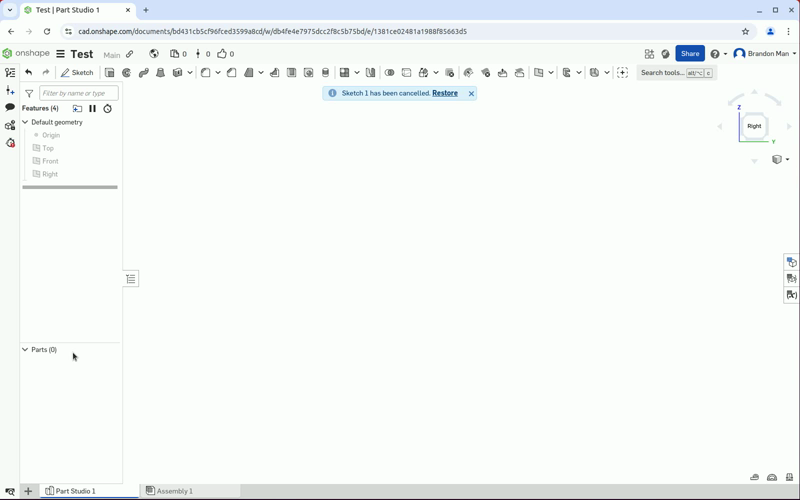
key(shift+s)
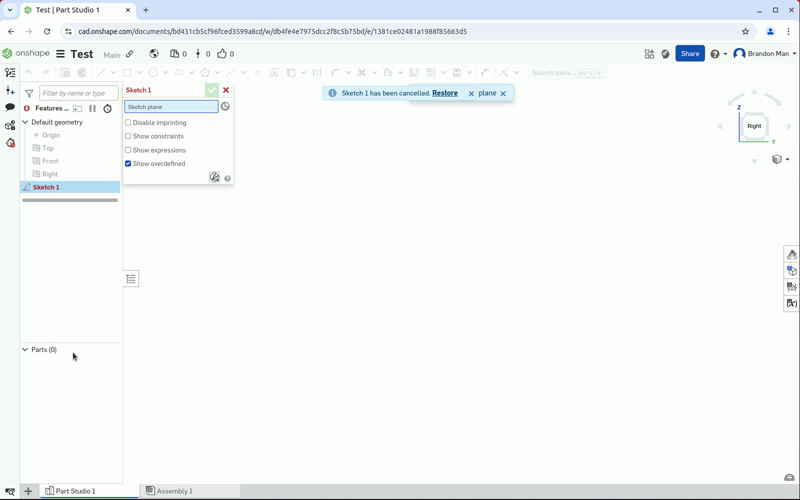
mouse_move(73, 176)
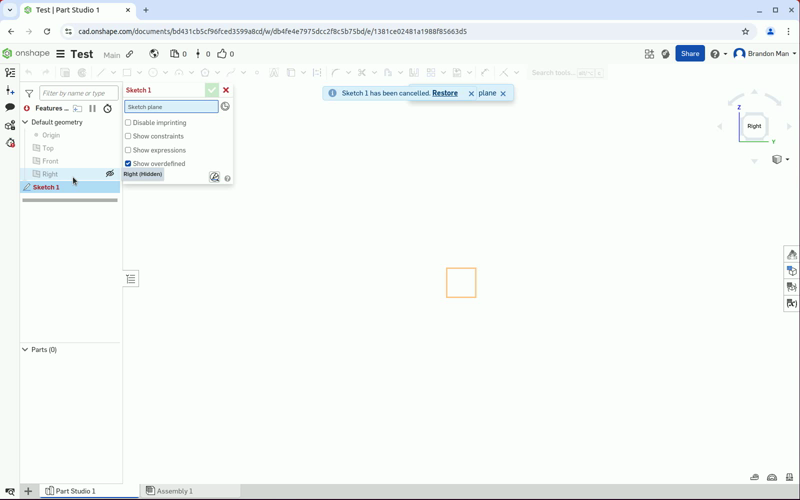
click(73, 176)
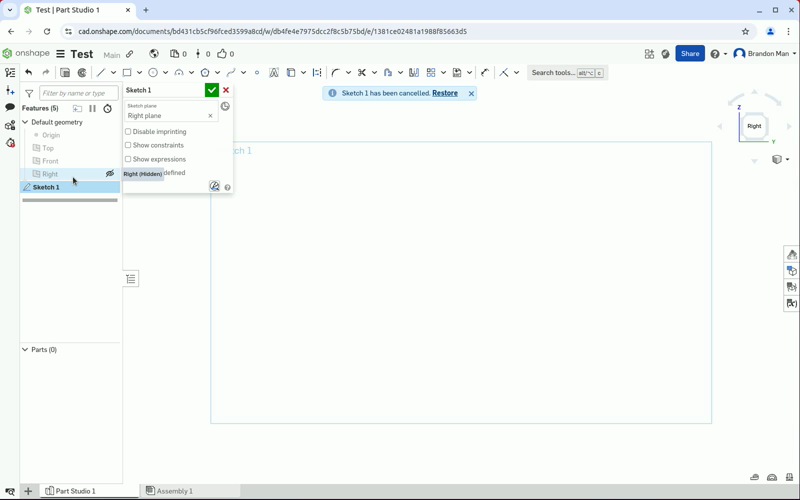
mouse_move(73, 352)
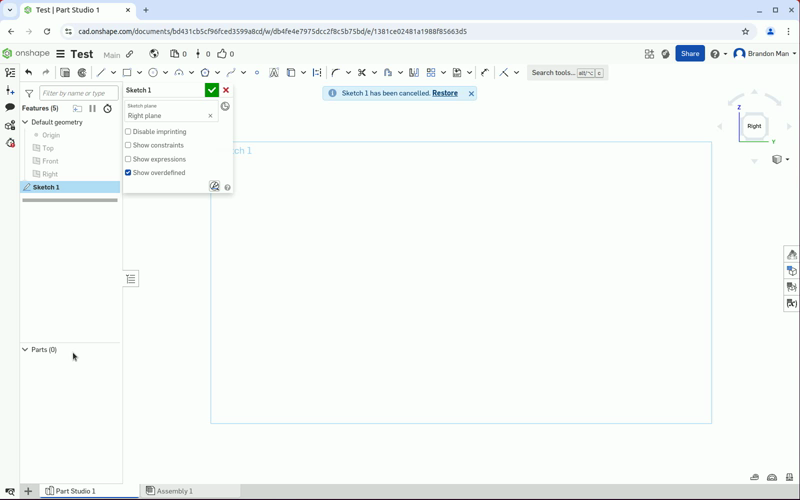
key(y)
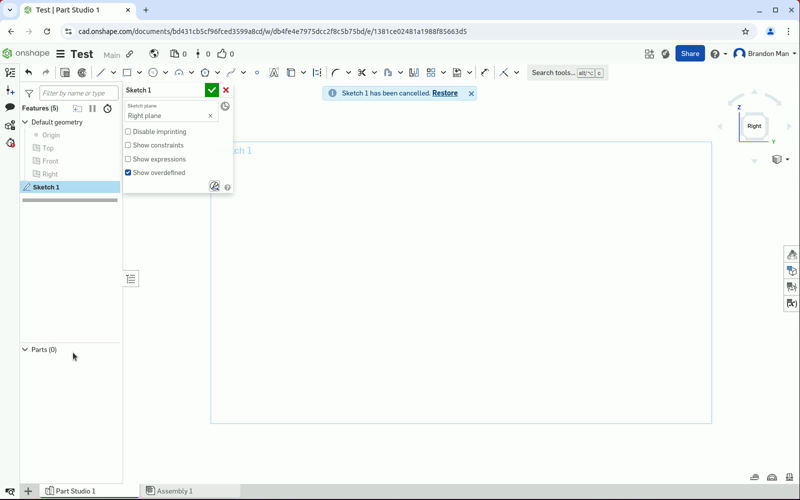
key(l)
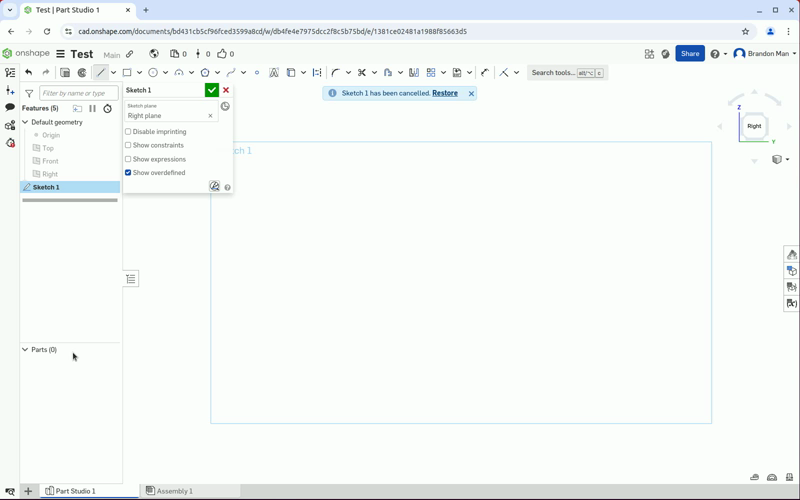
key_down(shift)
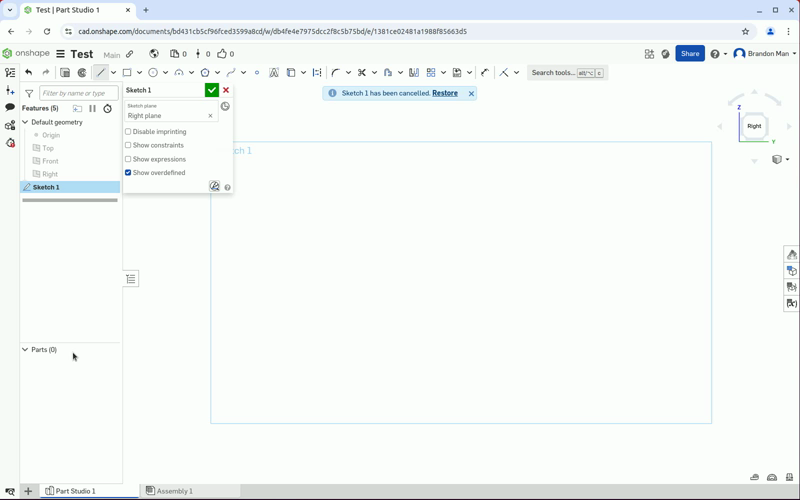
mouse_move(436, 370)
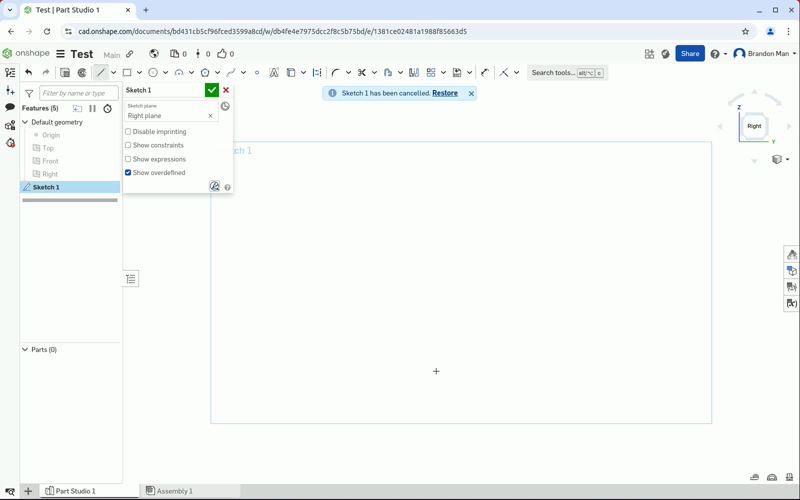
click(436, 370)
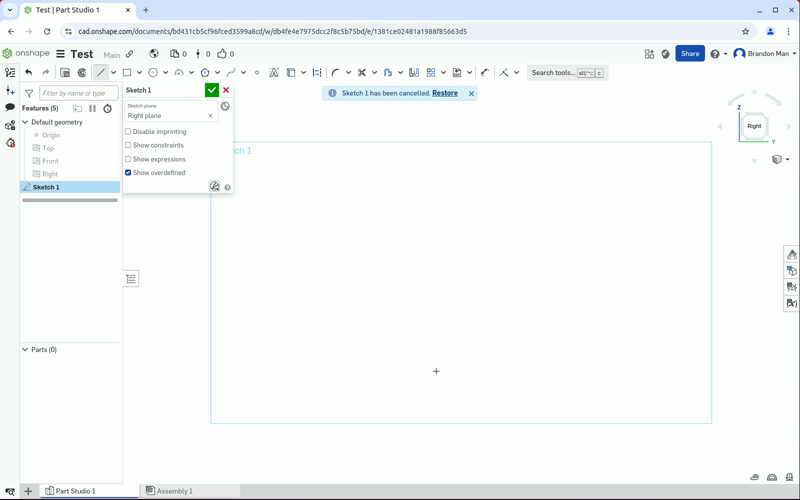
key_up(shift)
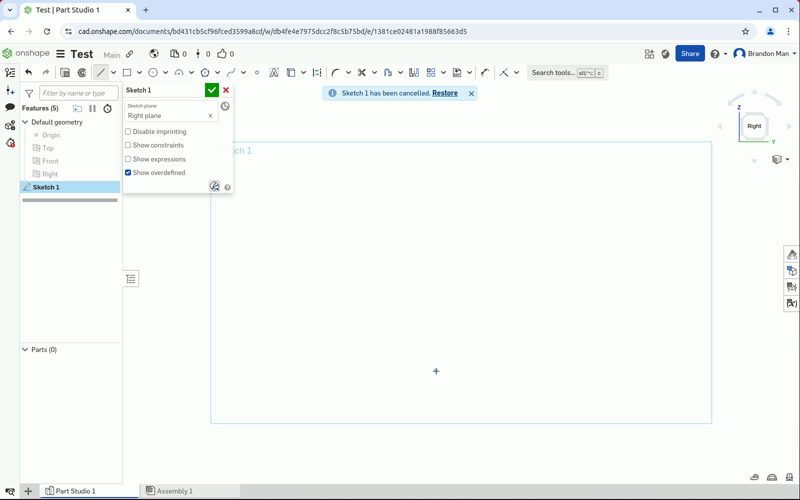
key_down(shift)
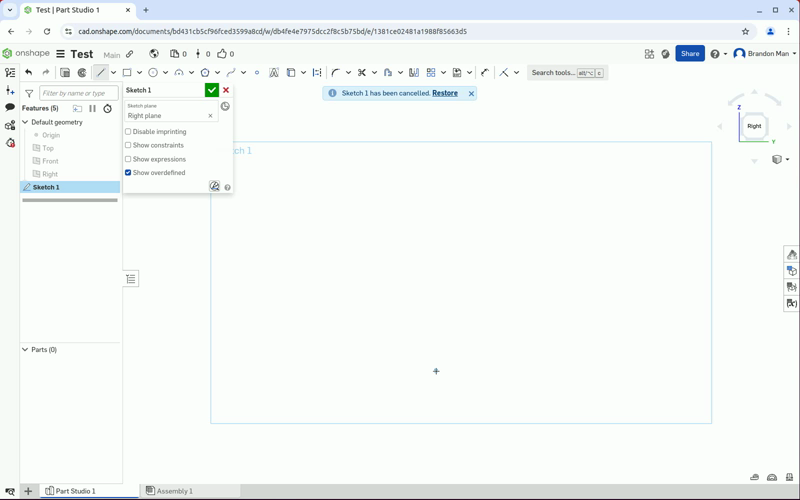
mouse_move(466, 370)
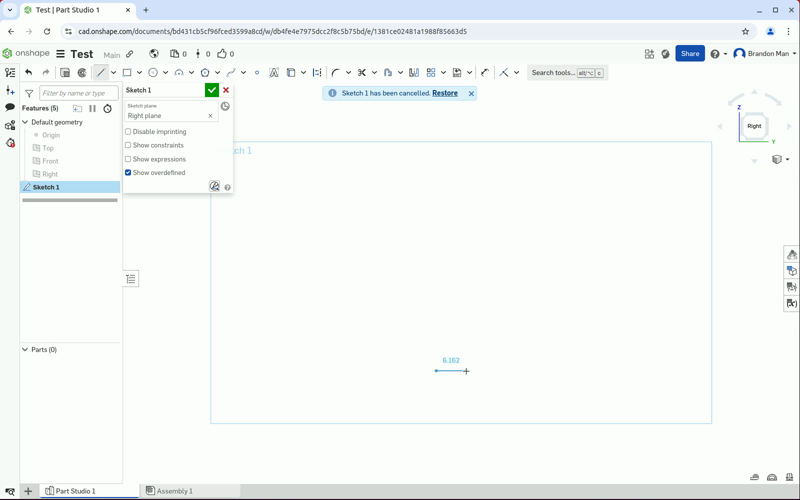
mouse_move(484, 370)
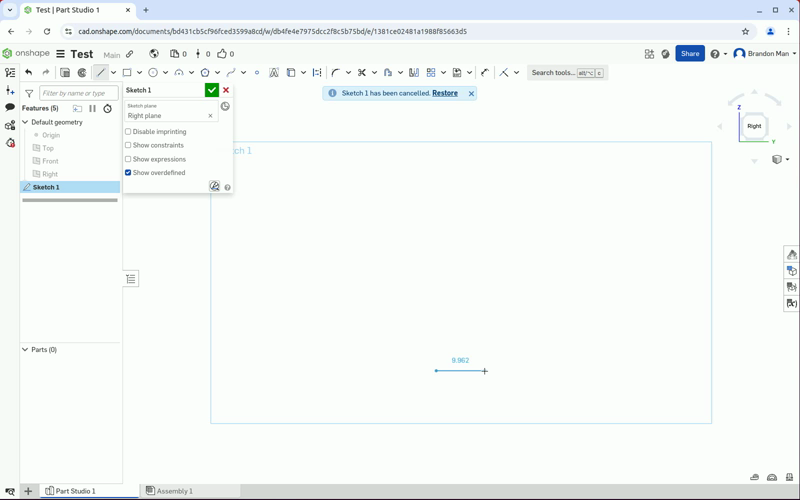
click(484, 370)
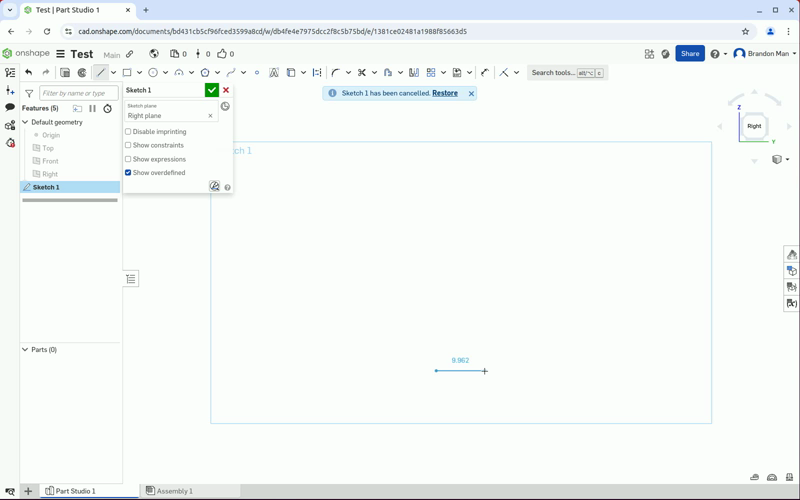
key_up(shift)
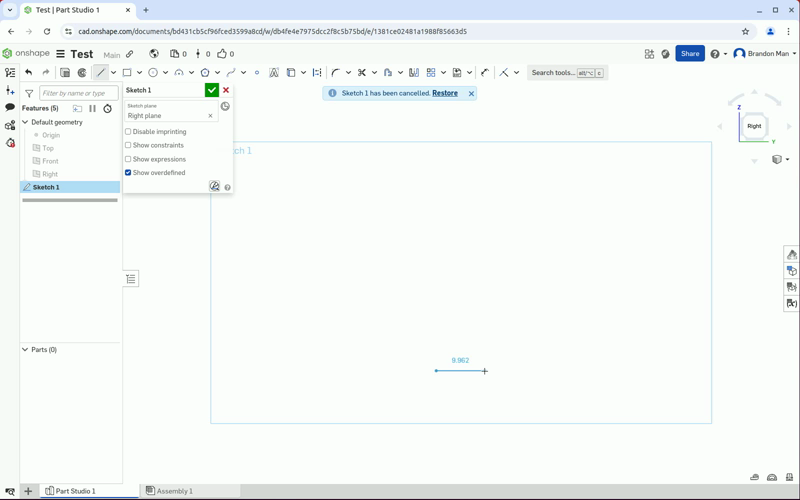
key_down(shift)
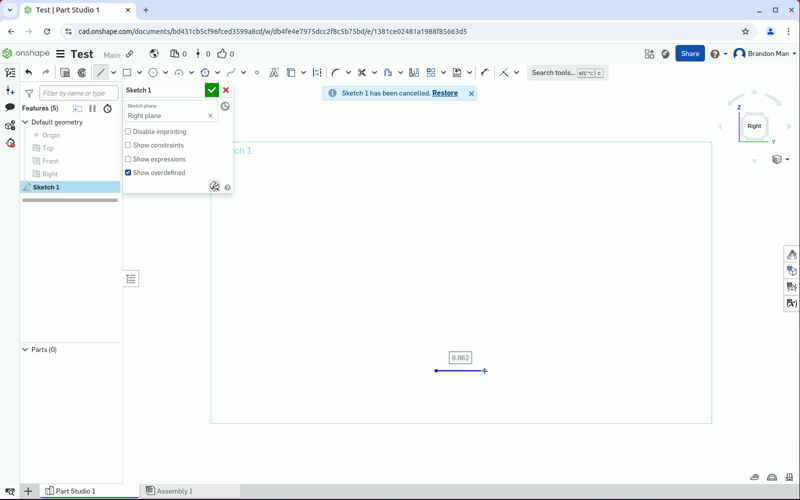
mouse_move(514, 370)
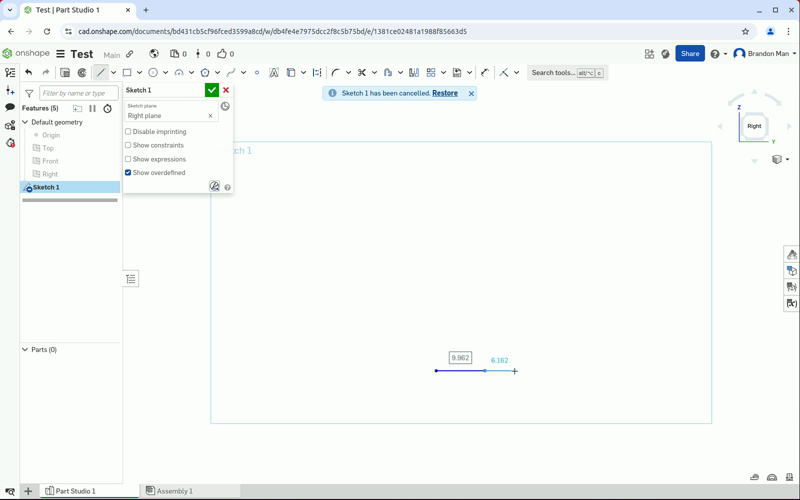
mouse_move(484, 320)
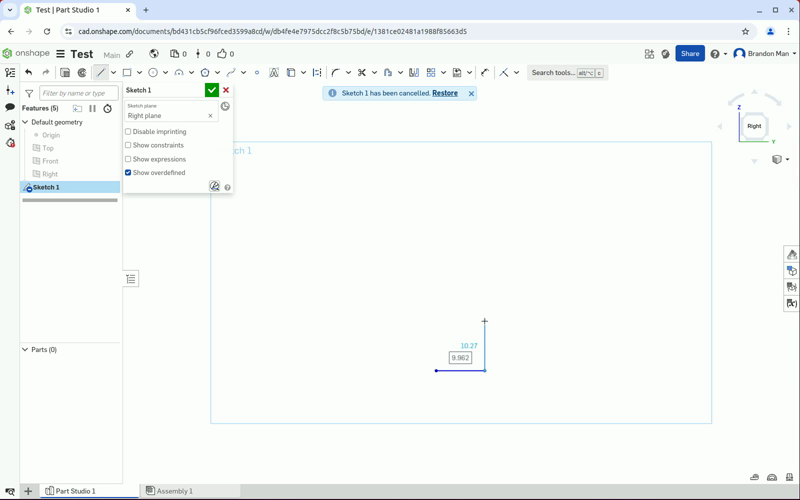
click(484, 320)
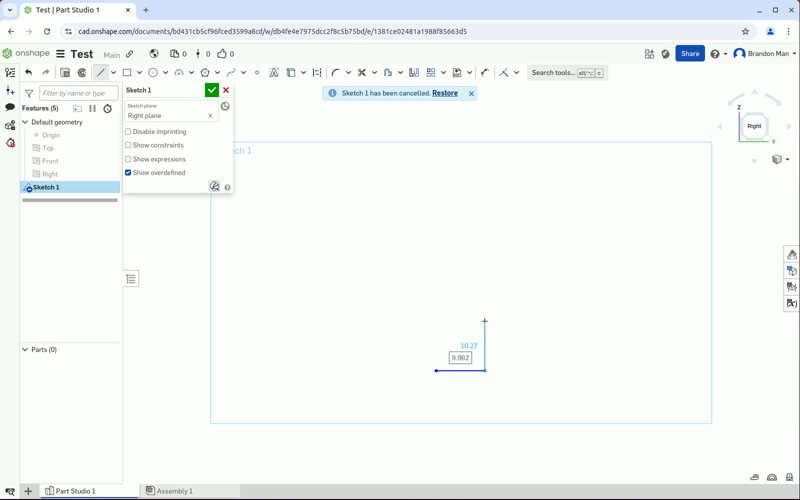
key_up(shift)
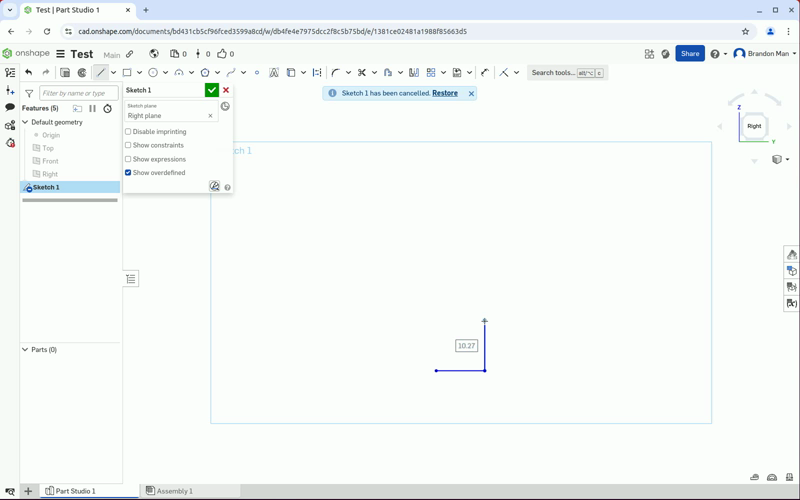
key_down(shift)
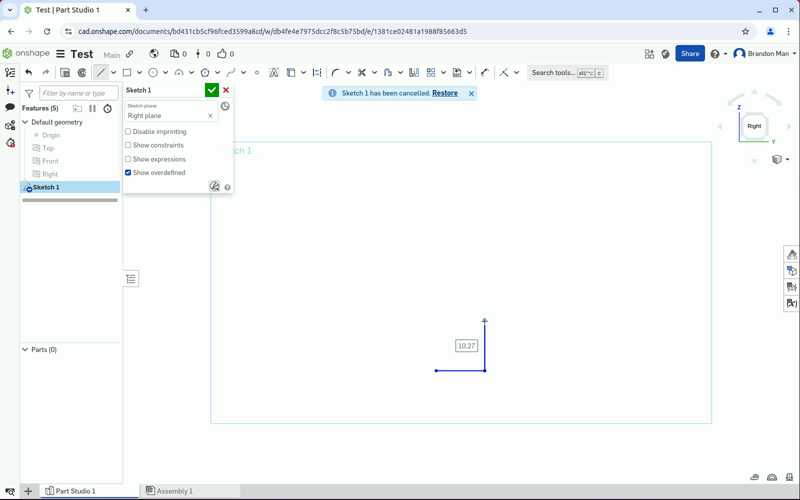
mouse_move(484, 194)
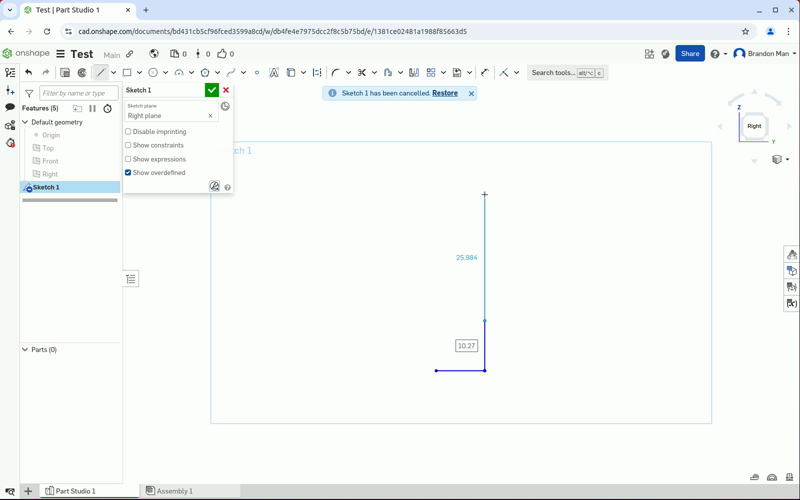
click(484, 194)
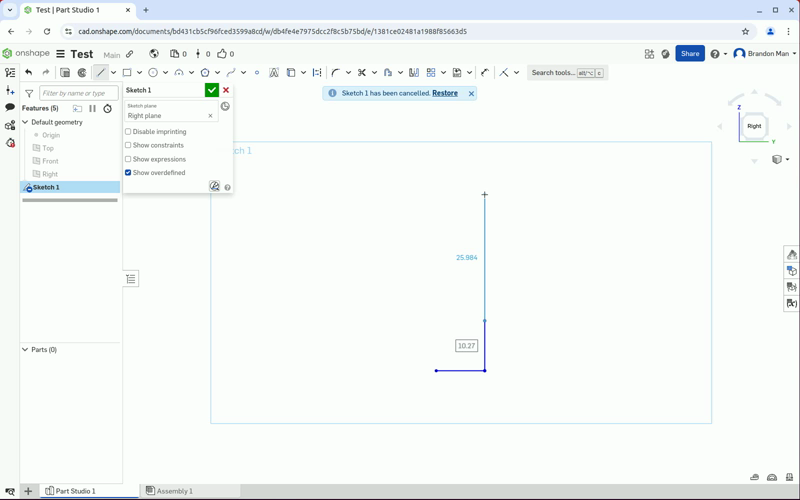
key_up(shift)
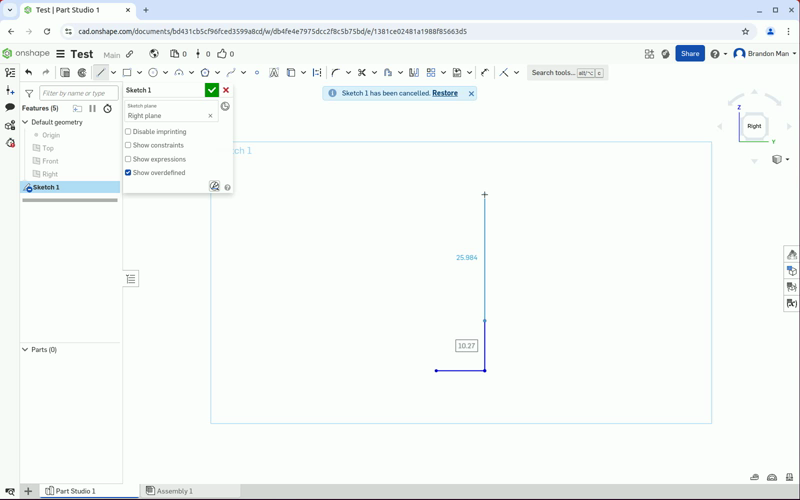
key_down(shift)
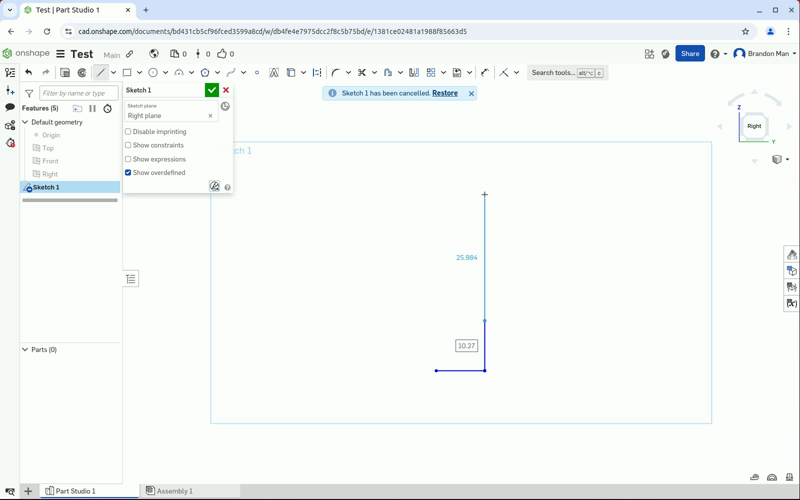
mouse_move(514, 194)
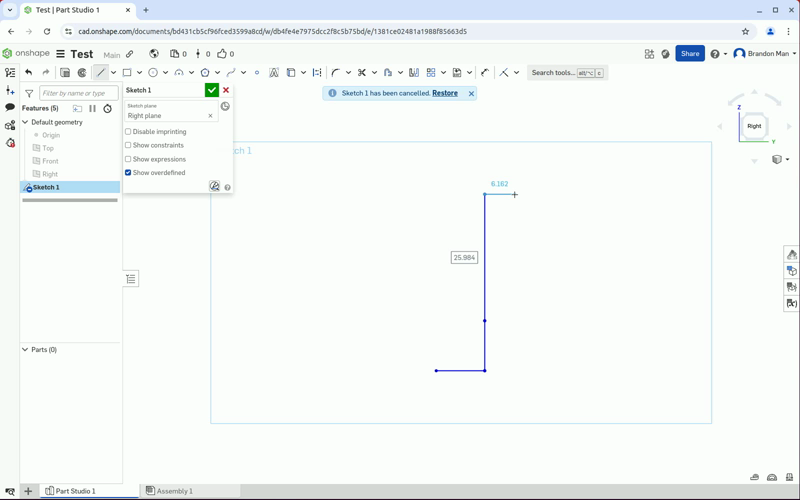
mouse_move(436, 194)
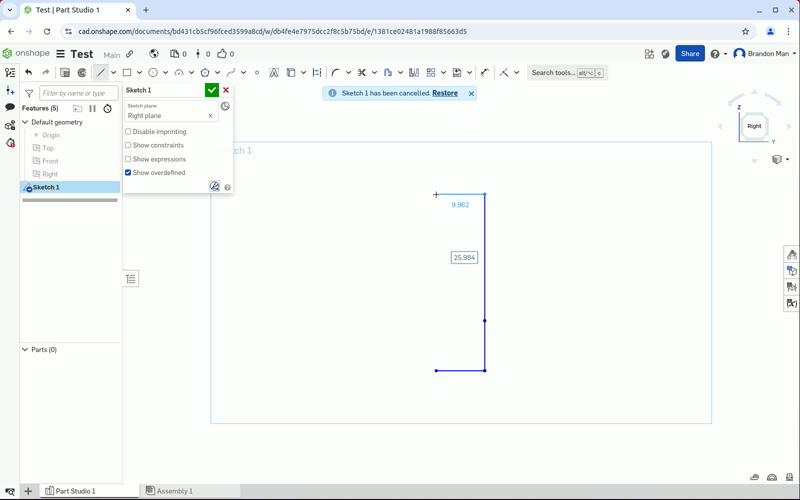
click(436, 194)
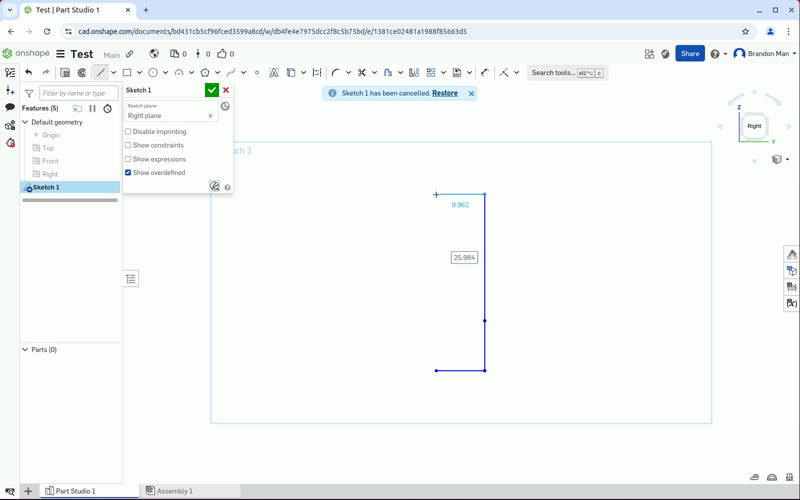
key_up(shift)
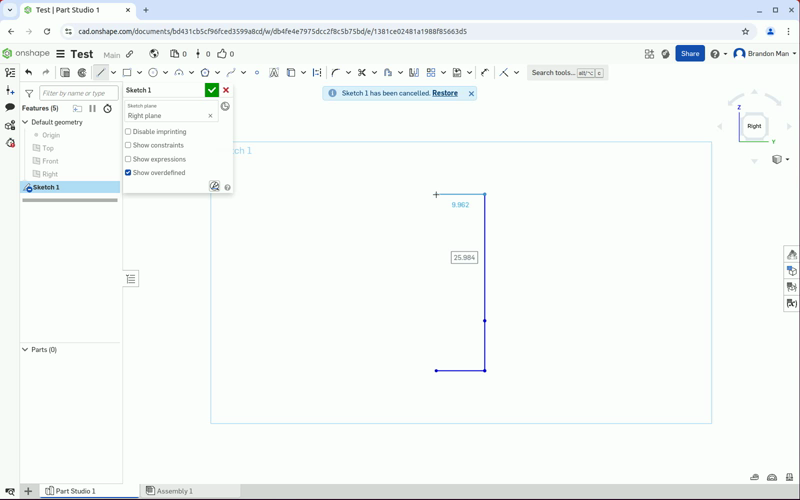
key_down(shift)
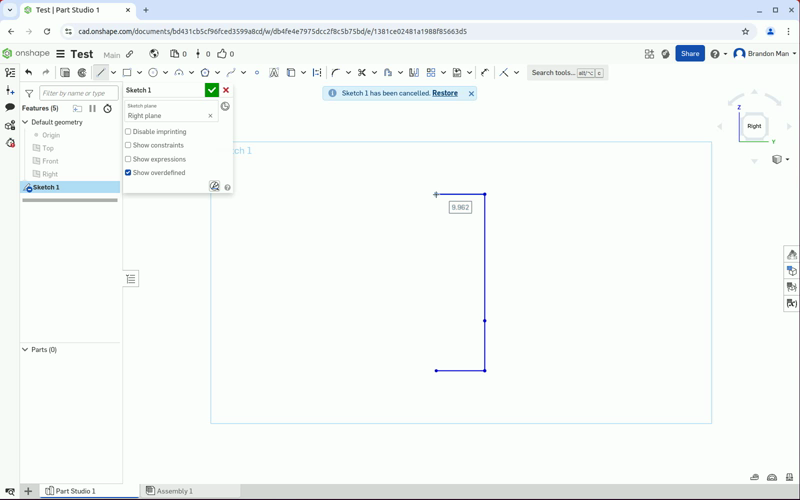
mouse_move(436, 370)
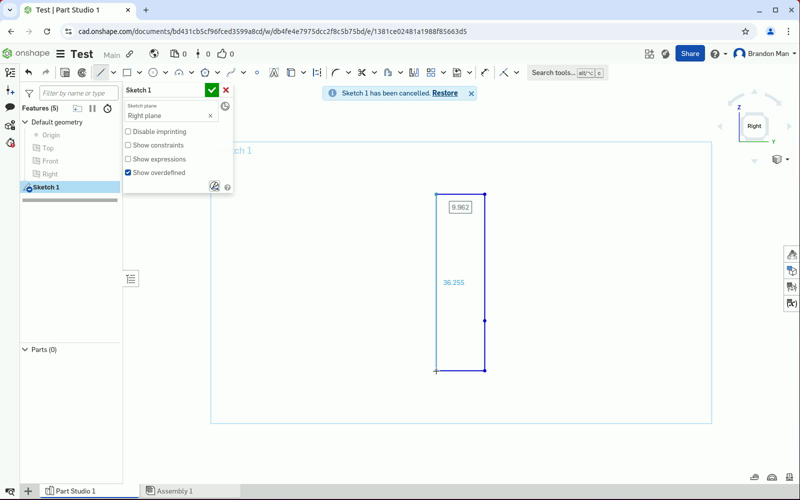
key_up(shift)
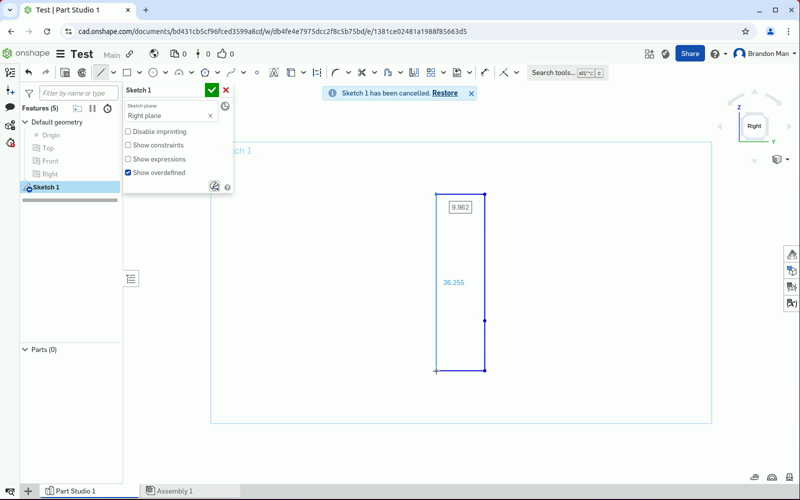
click(436, 370)
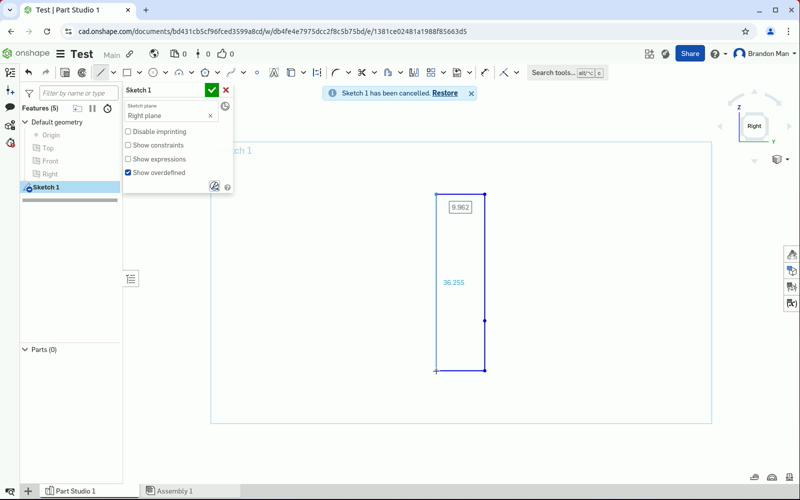
key(esc)
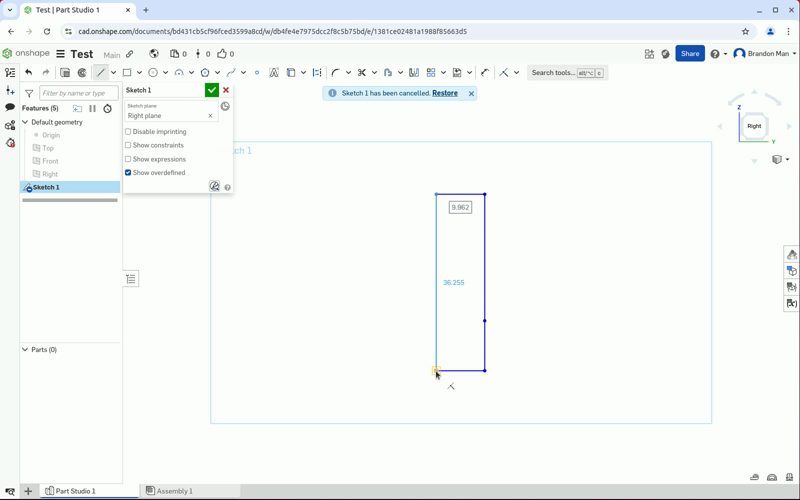
mouse_move(462, 249)
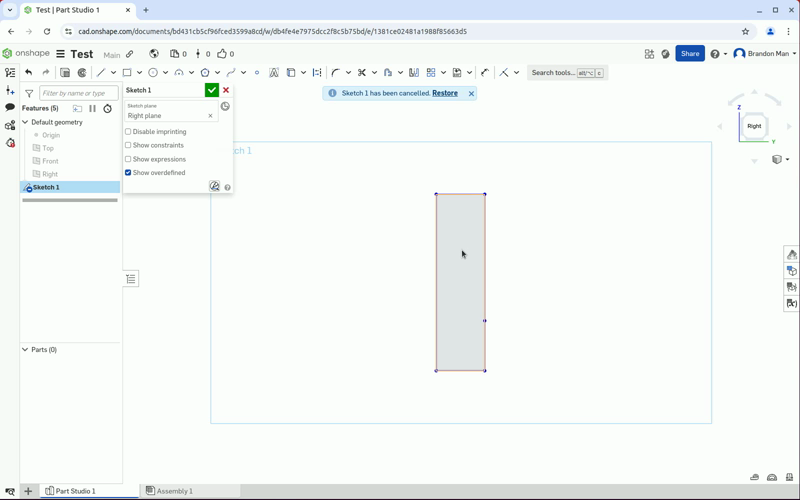
click(462, 249)
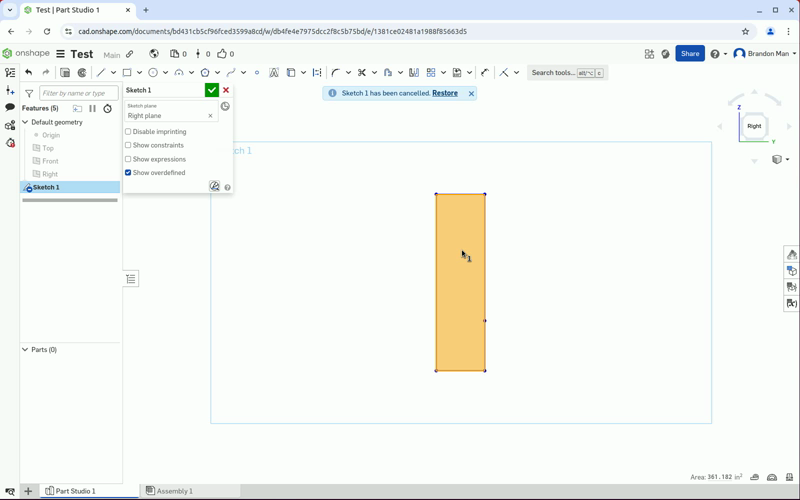
mouse_move(73, 352)
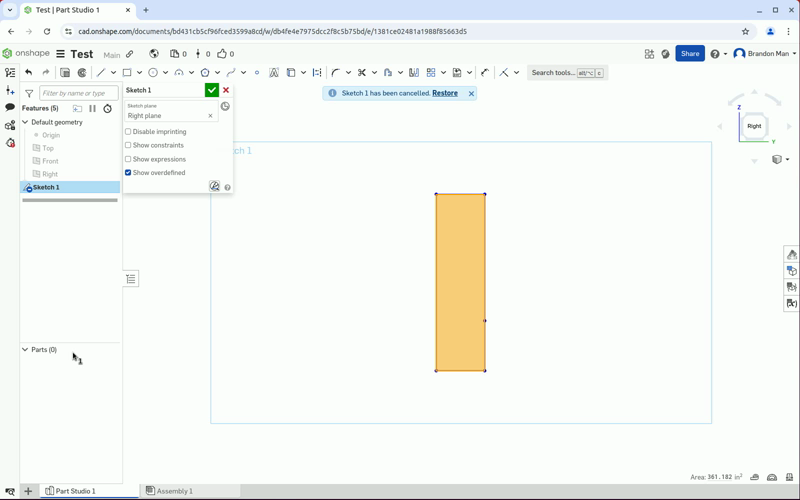
key(shift+y)
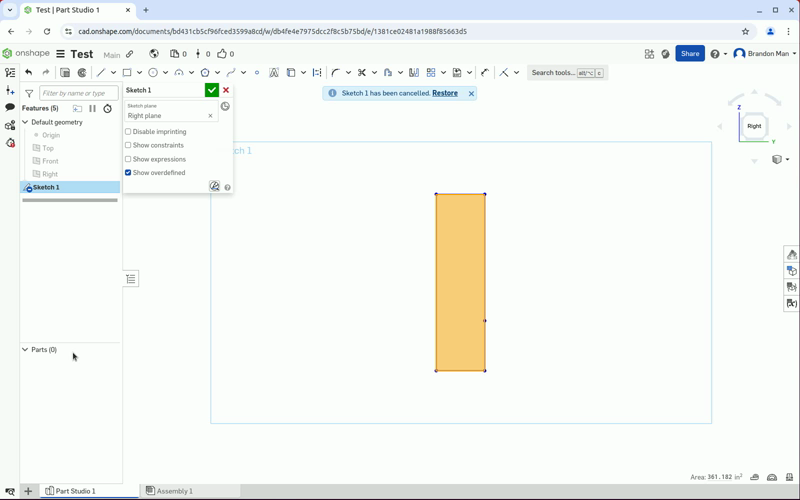
key(shift+e)
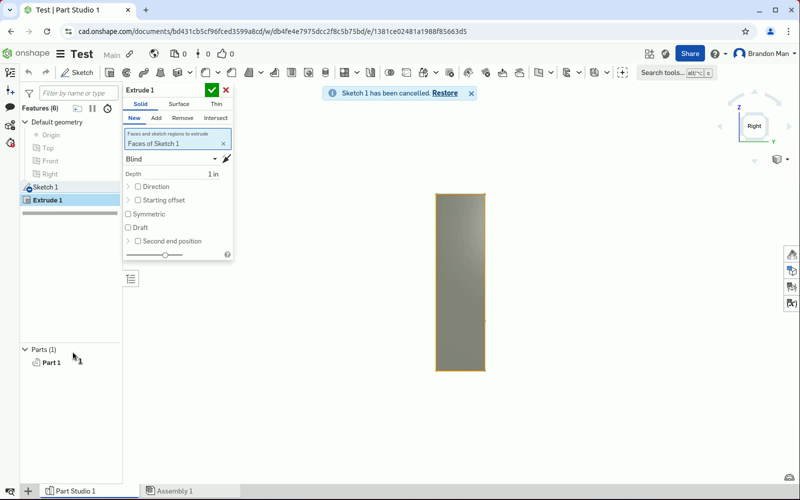
mouse_move(143, 106)
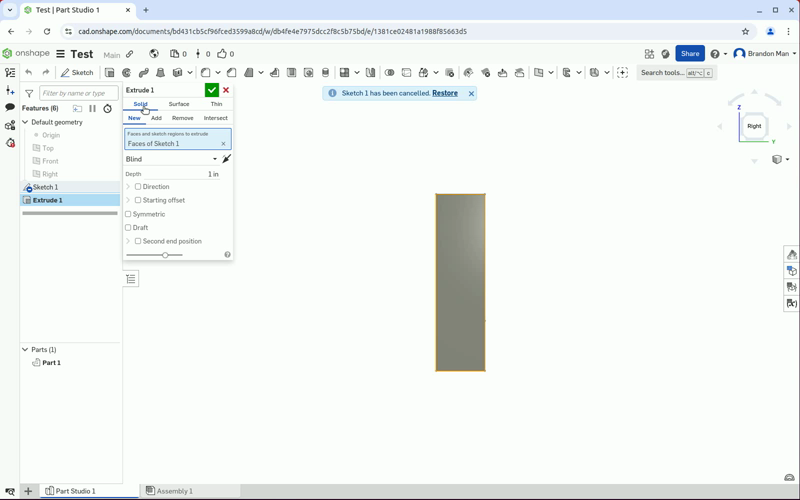
click(143, 106)
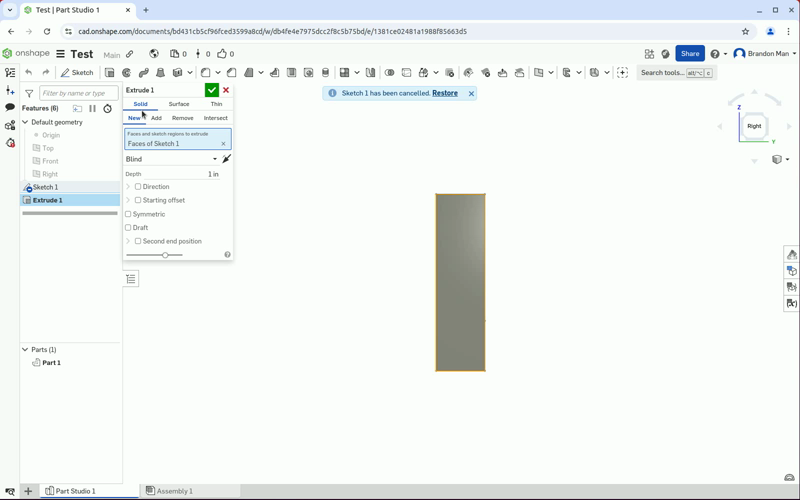
mouse_move(137, 120)
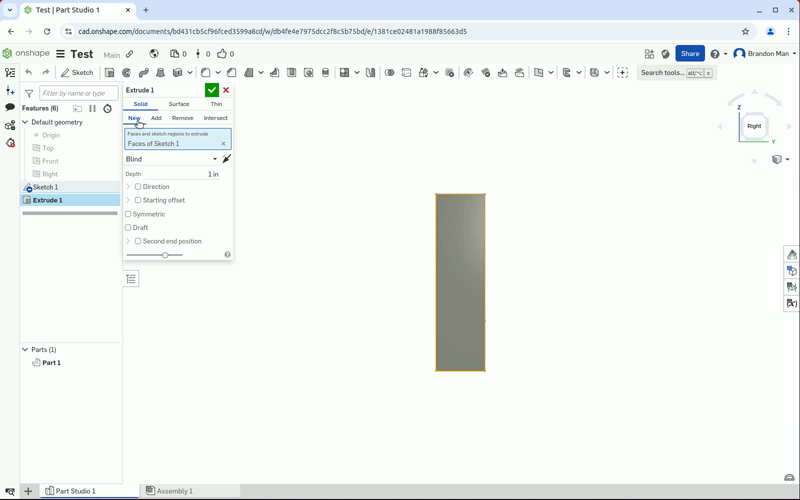
click(137, 120)
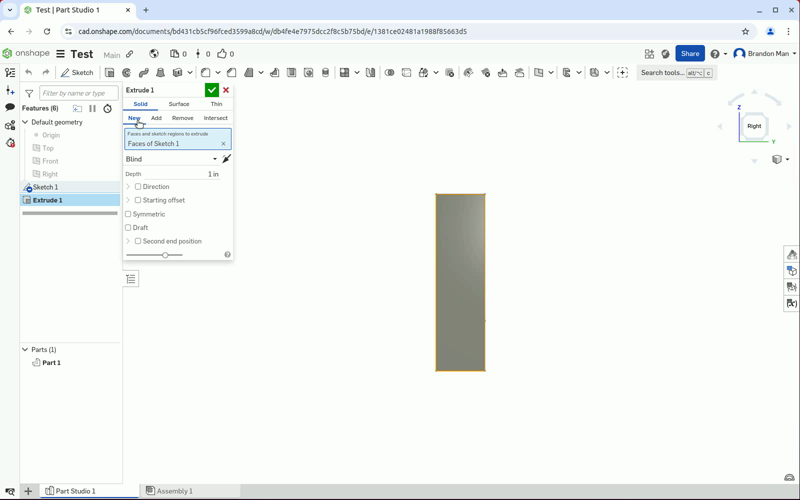
key(tab, 4)
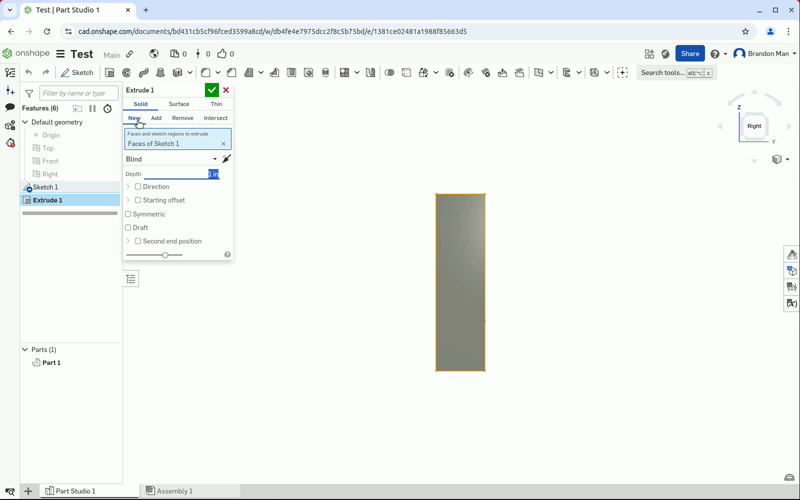
text(26.96)
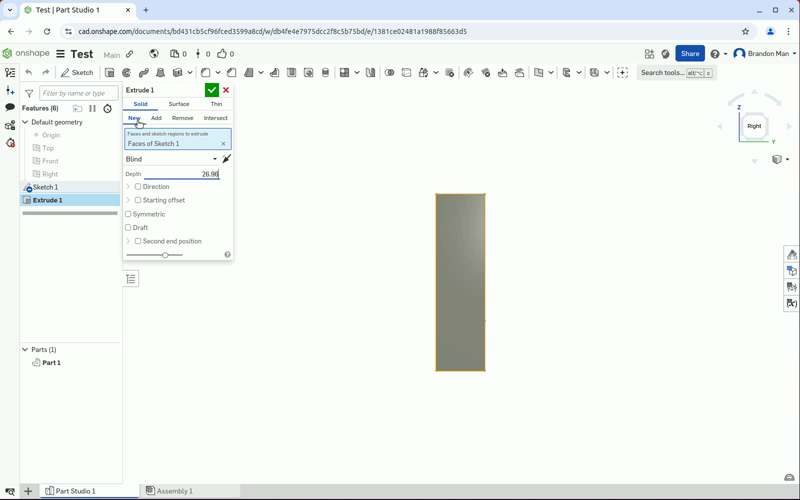
key(tab, 3)
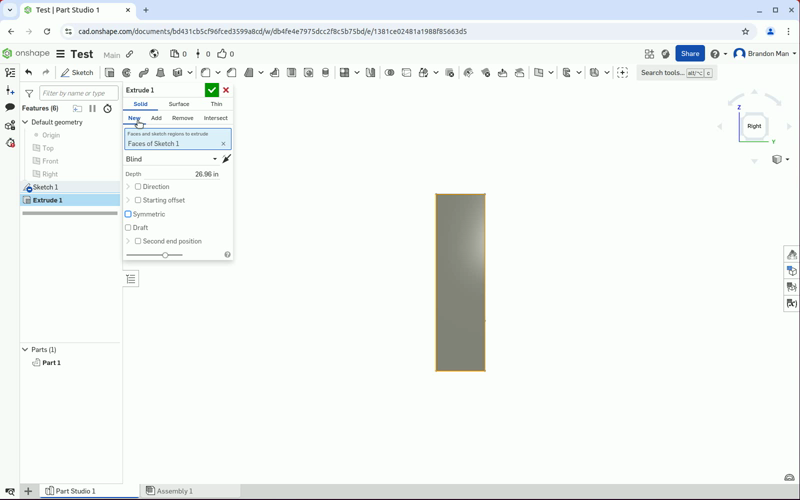
key(space)
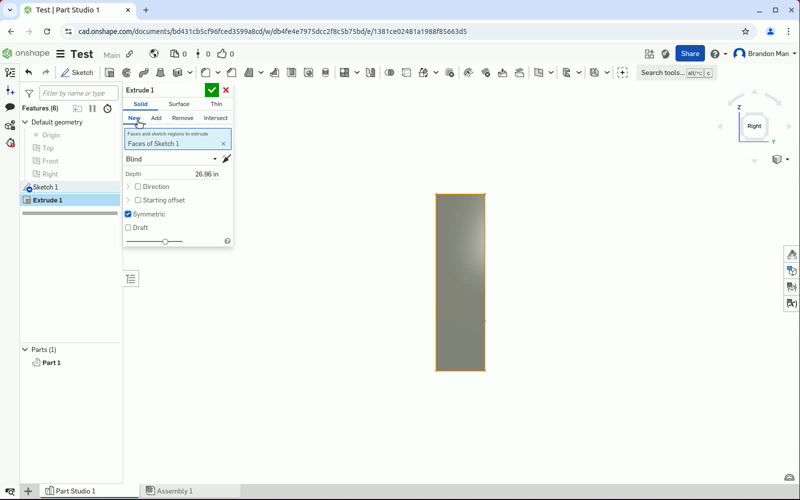
key(enter)
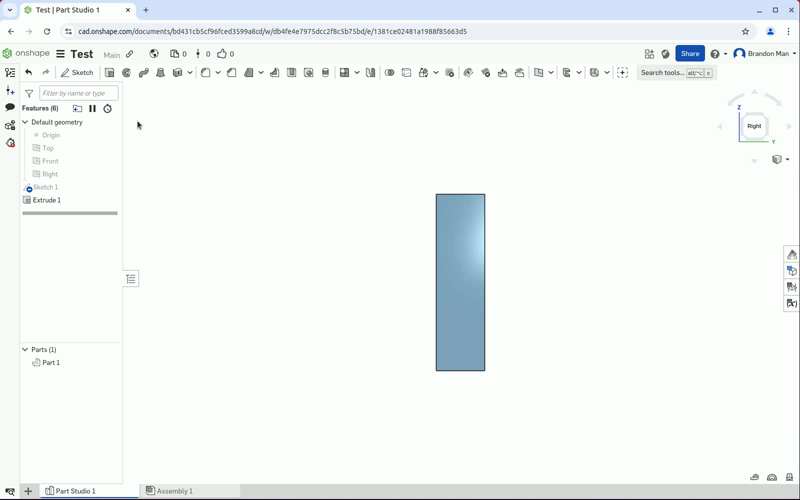
key(shift+h)
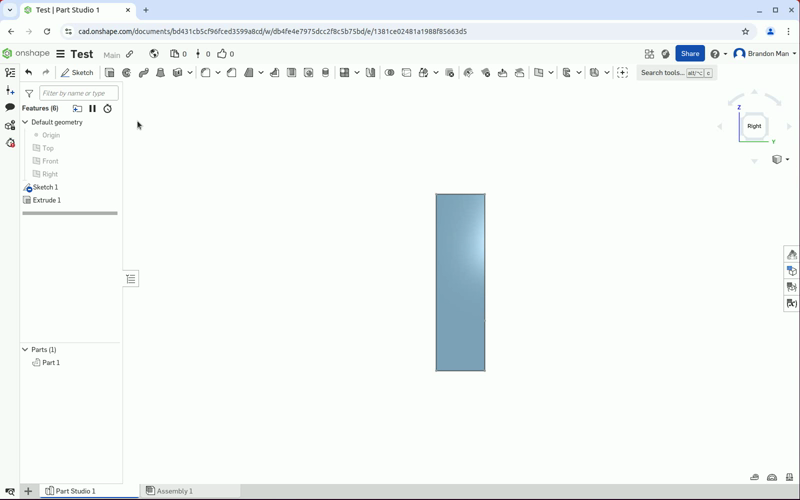
key(shift+h)
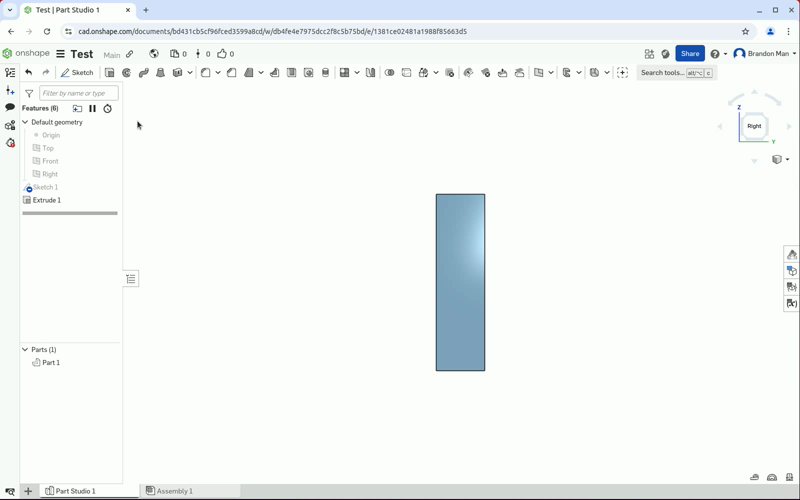
mouse_move(73, 189)
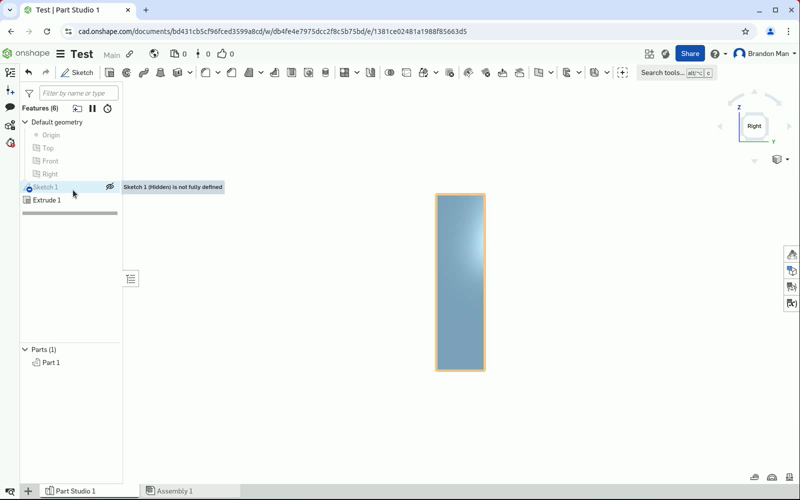
click(73, 189)
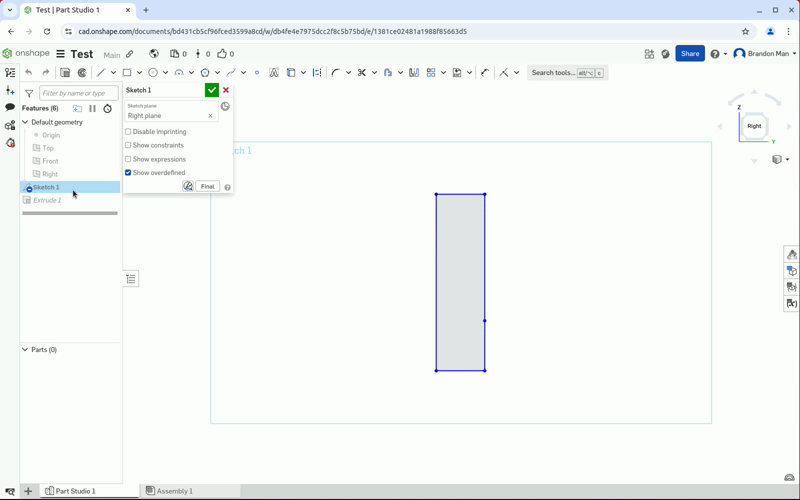
mouse_move(229, 92)
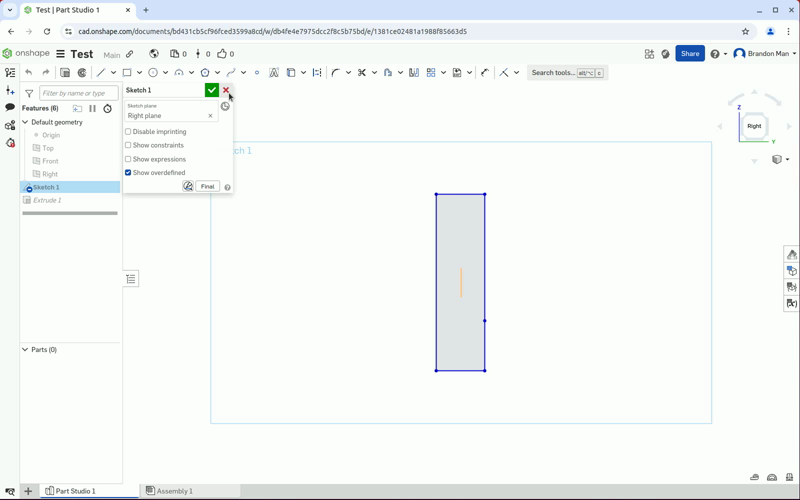
click(229, 92)
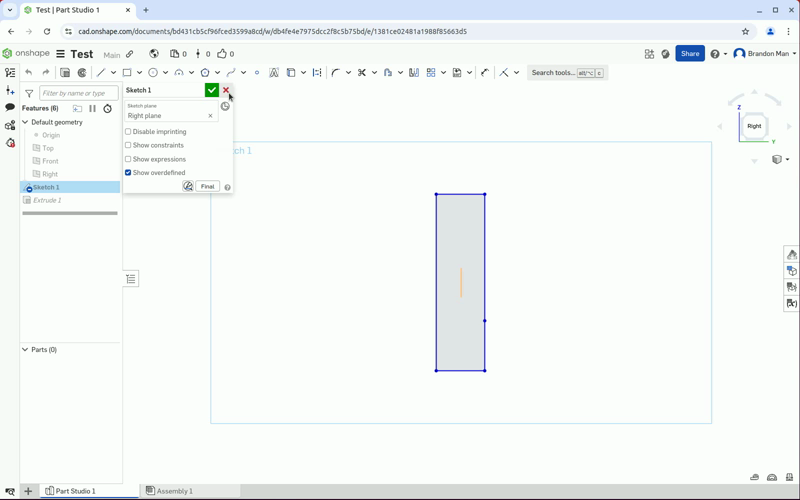
key(shift+s)
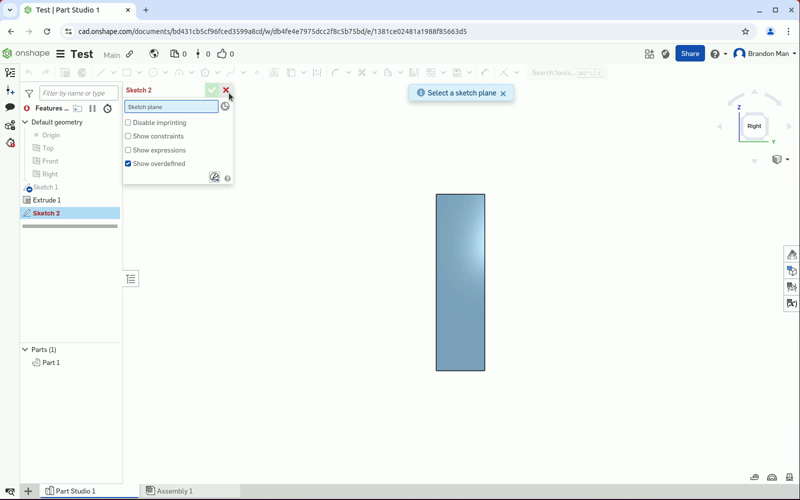
mouse_move(73, 176)
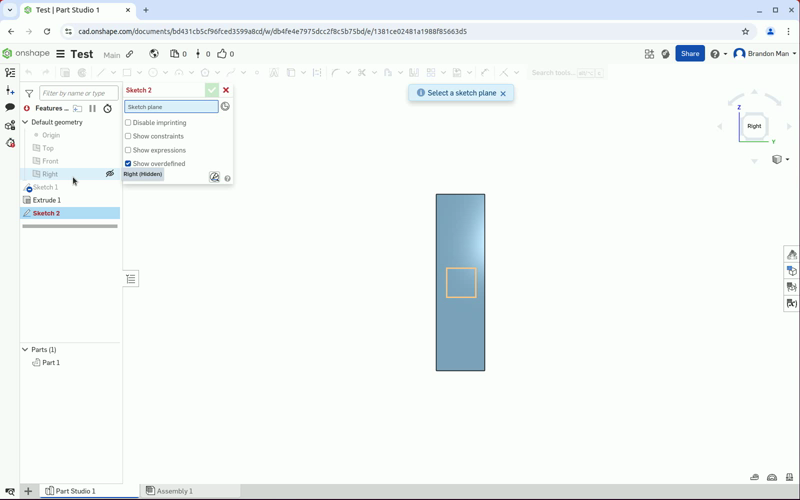
click(73, 176)
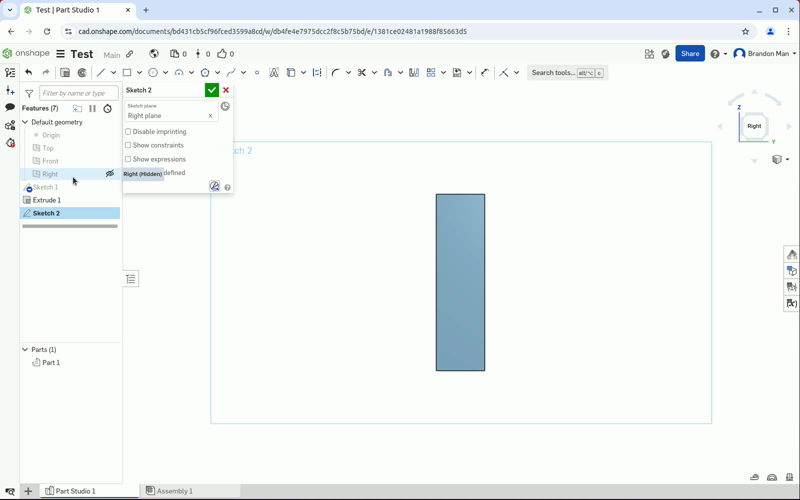
mouse_move(73, 352)
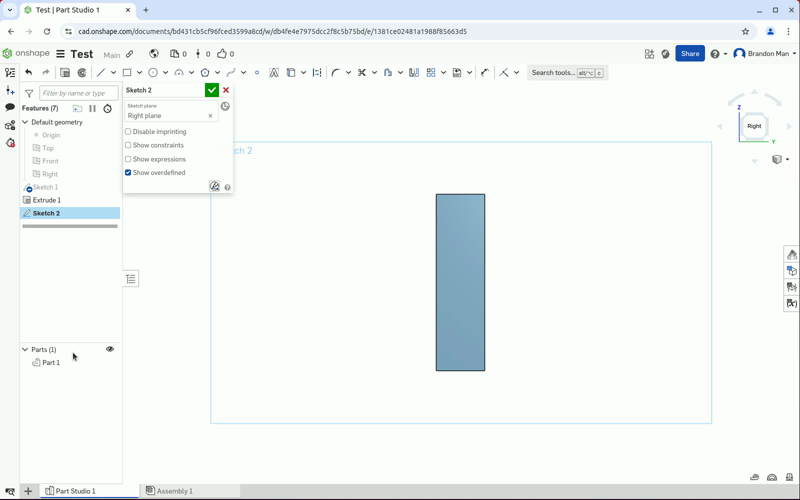
key(y)
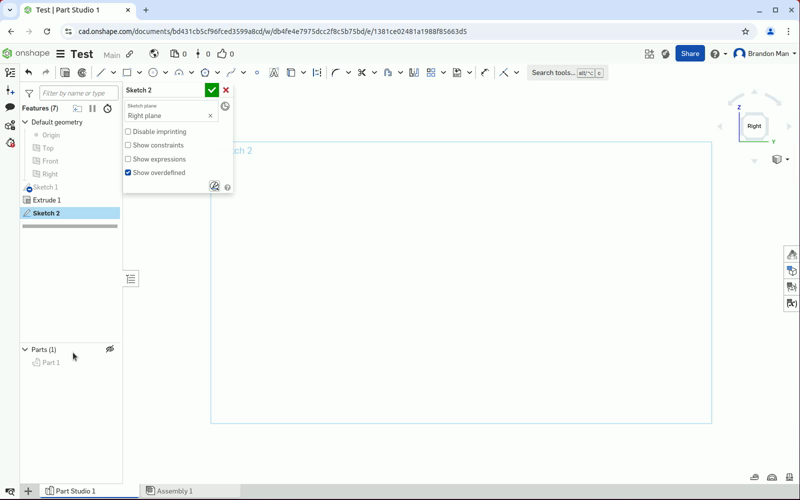
key(l)
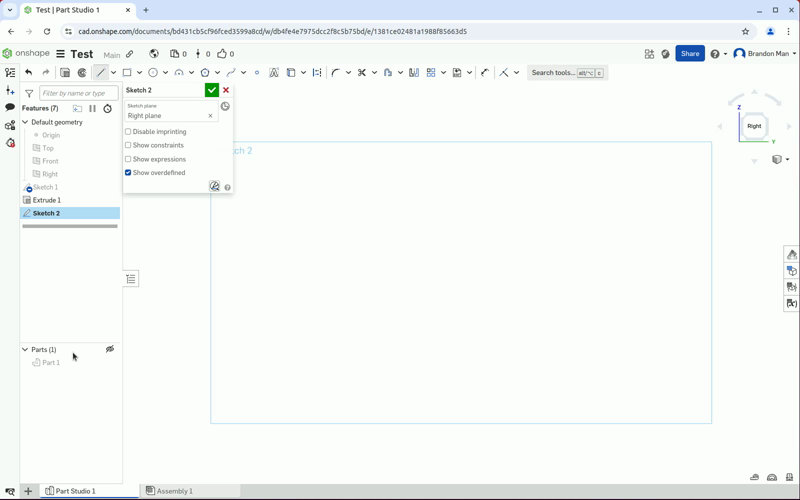
key_down(shift)
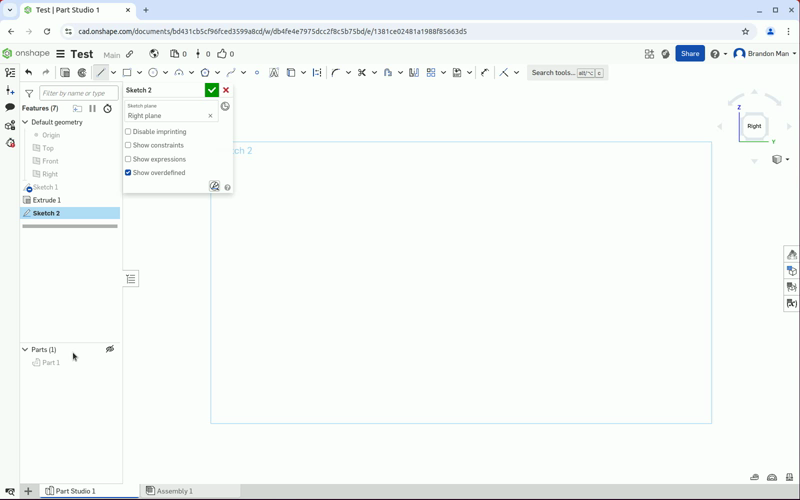
mouse_move(485, 370)
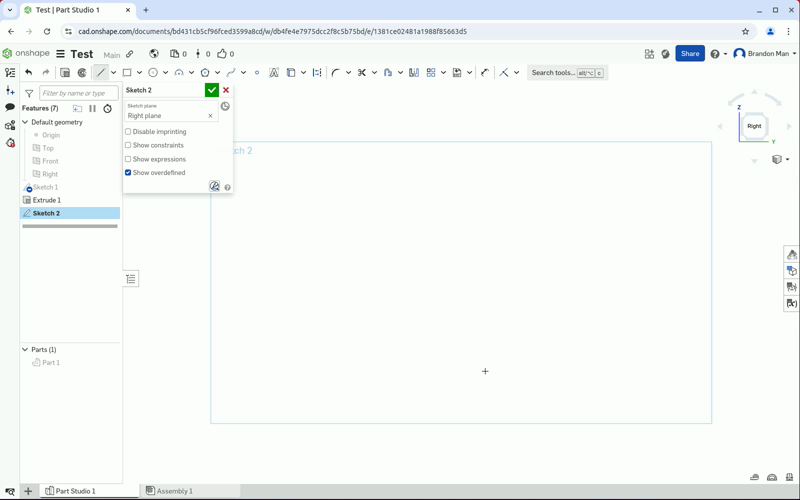
click(485, 370)
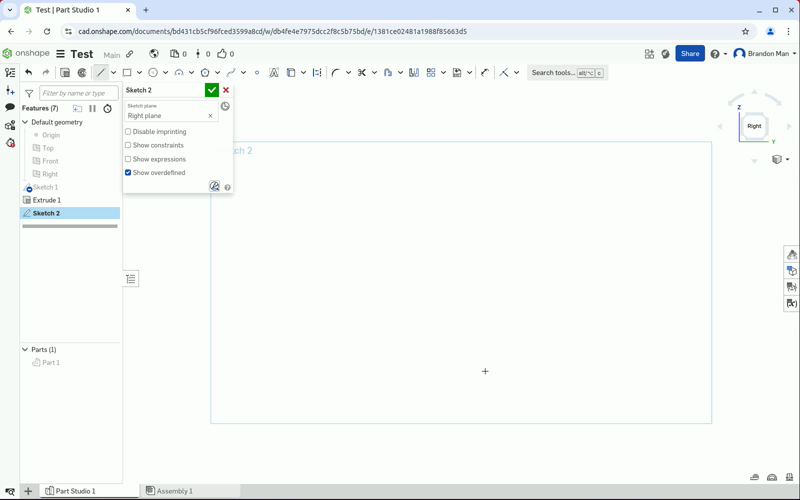
key_up(shift)
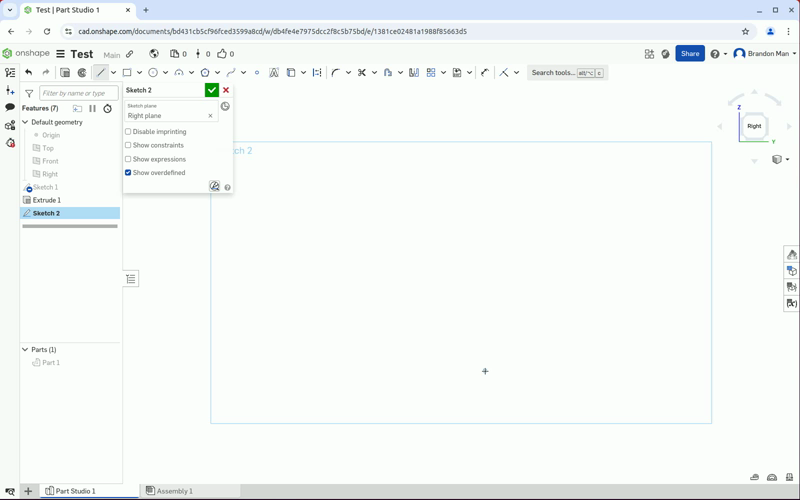
key_down(shift)
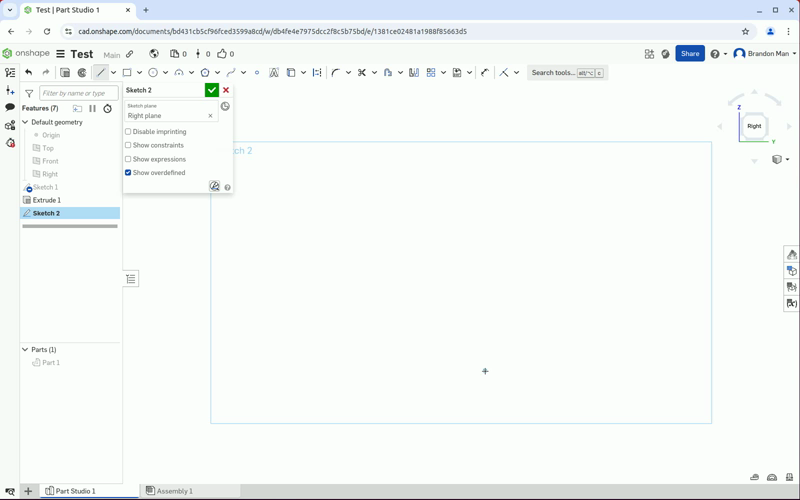
mouse_move(573, 370)
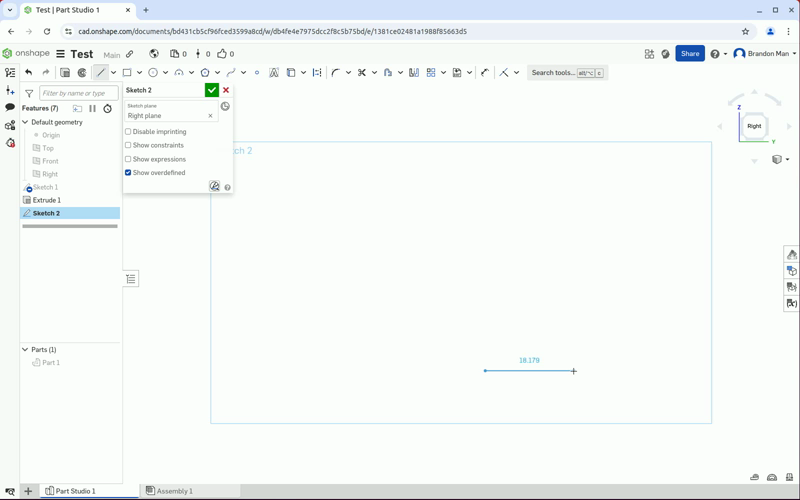
click(573, 370)
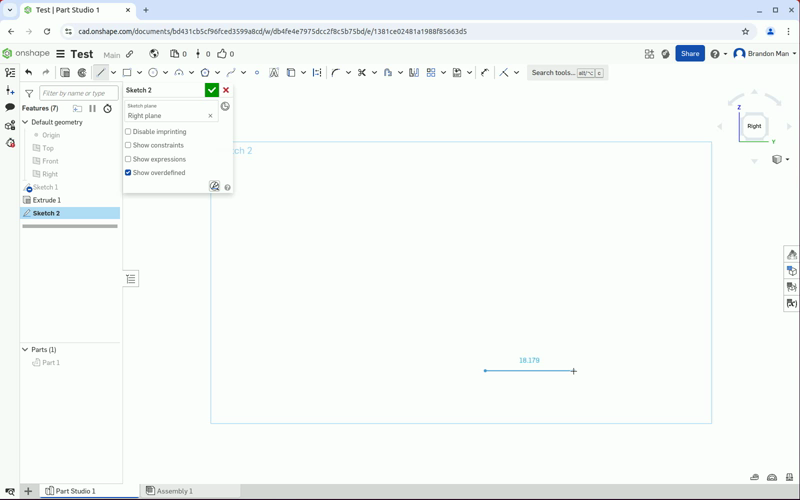
key_up(shift)
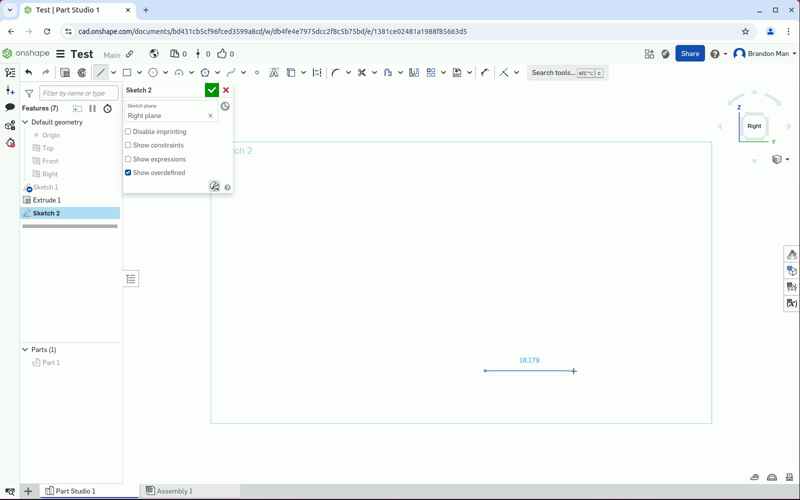
key_down(shift)
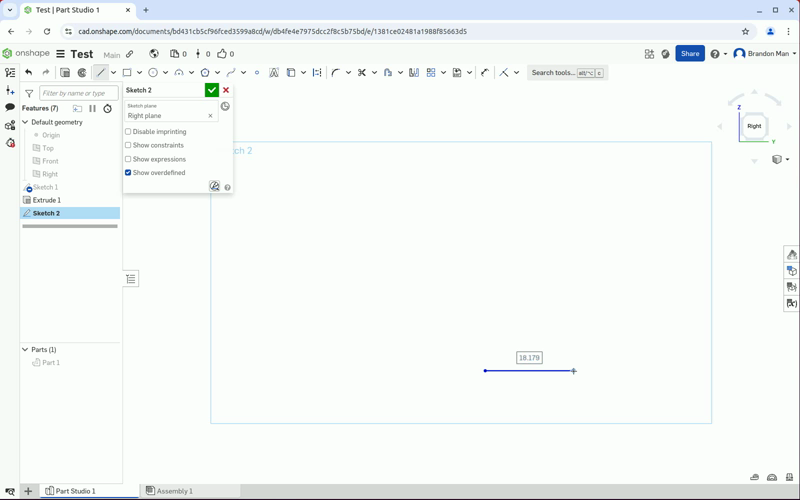
mouse_move(589, 370)
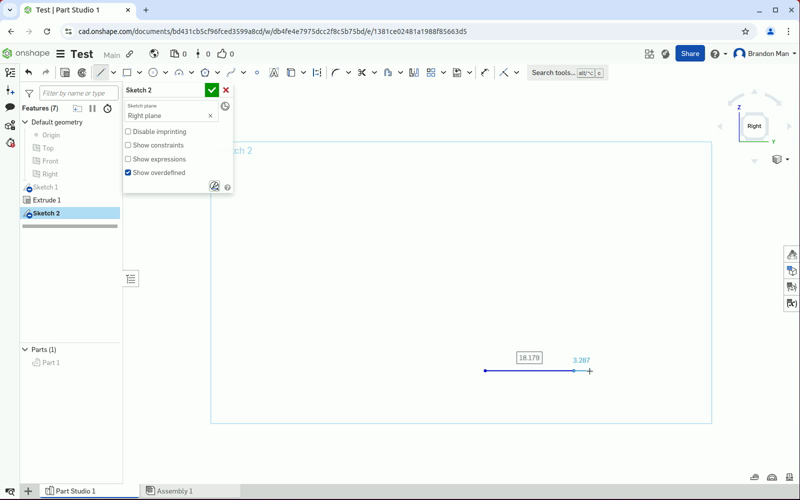
mouse_move(573, 320)
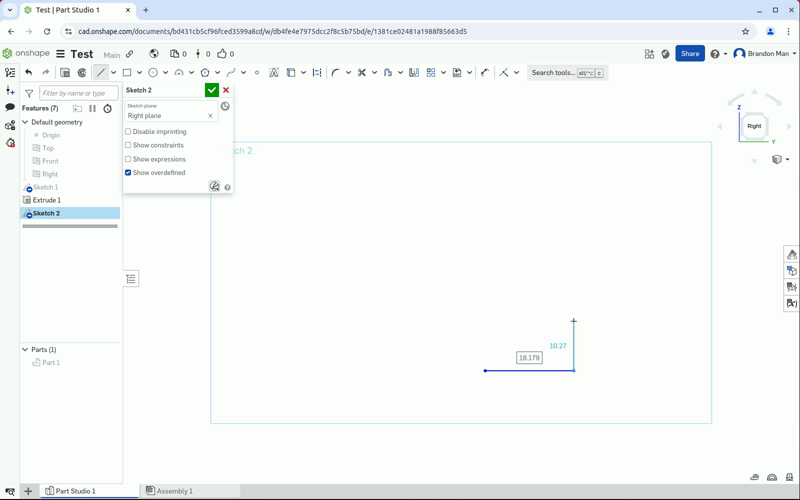
click(573, 320)
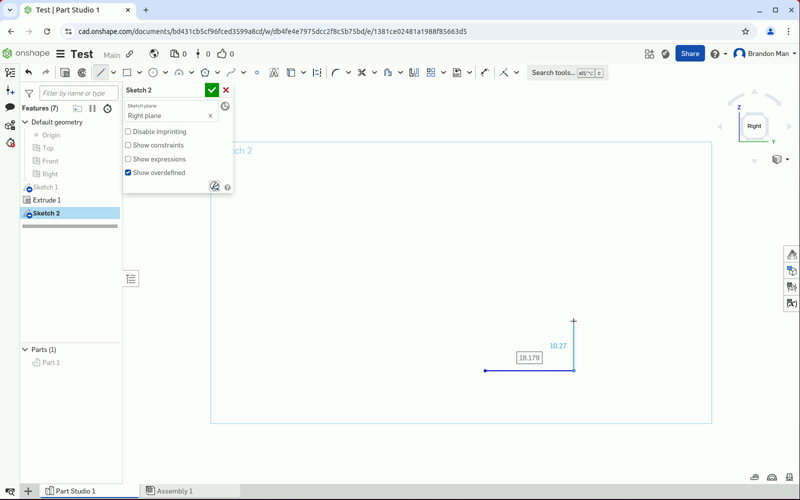
key_up(shift)
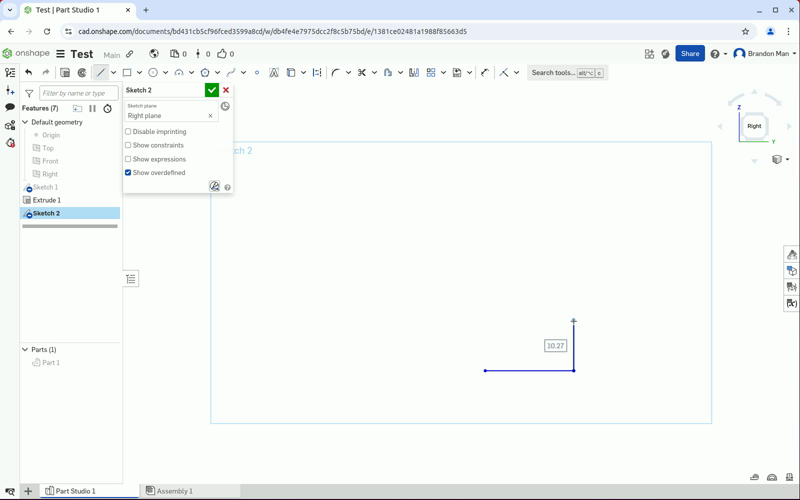
key_down(shift)
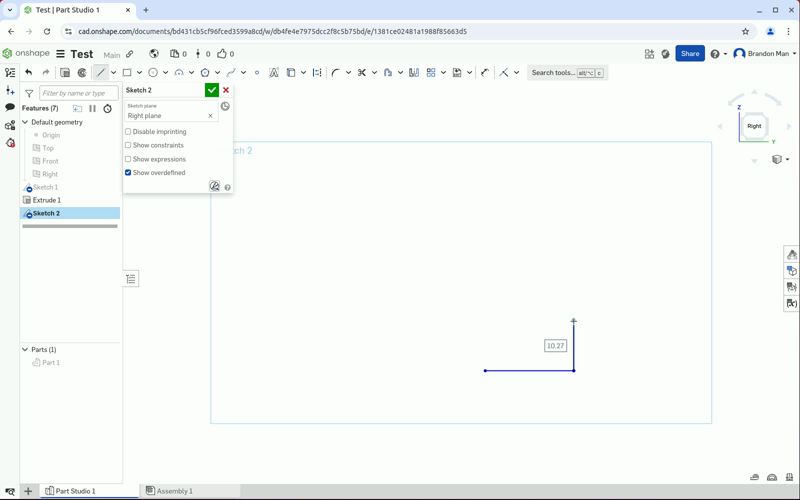
mouse_move(589, 320)
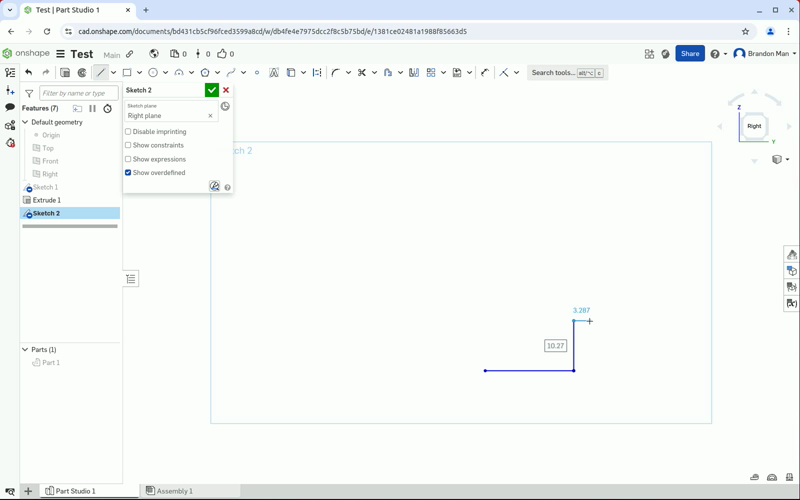
mouse_move(548, 320)
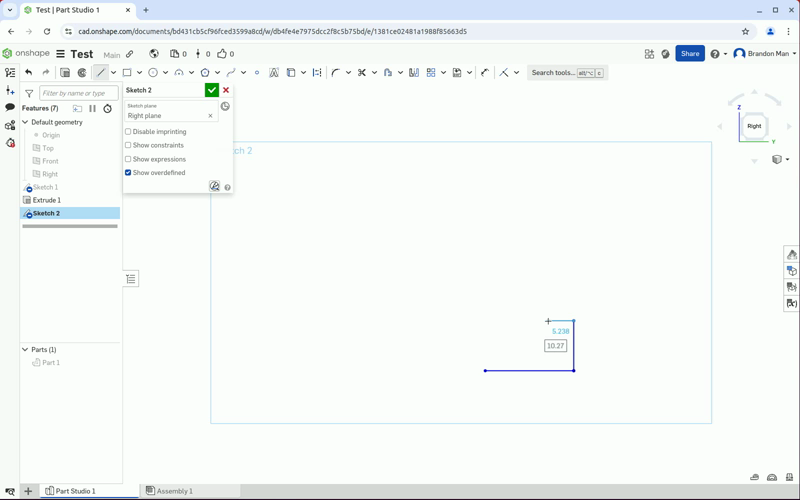
click(548, 320)
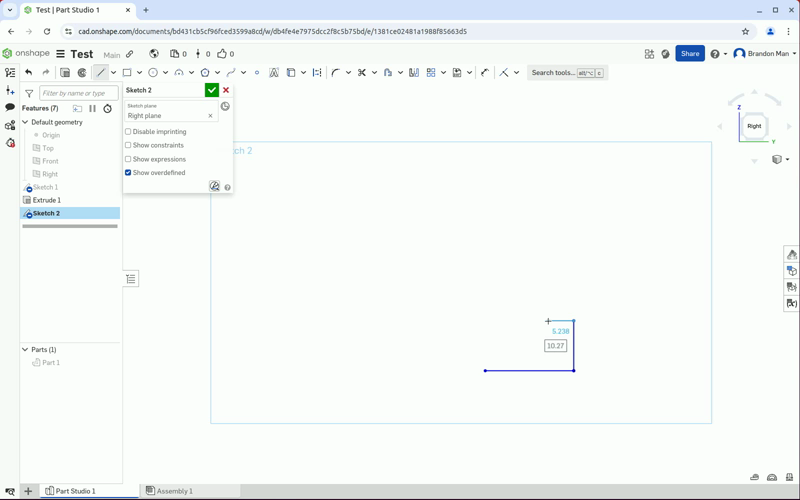
key_up(shift)
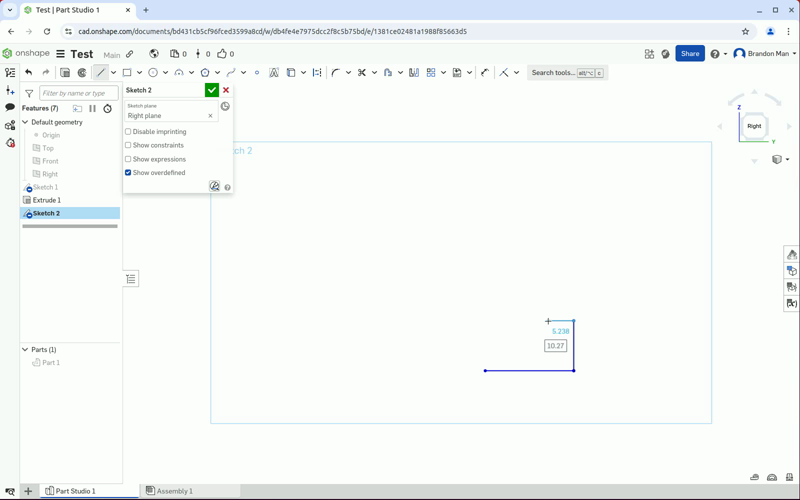
key_down(shift)
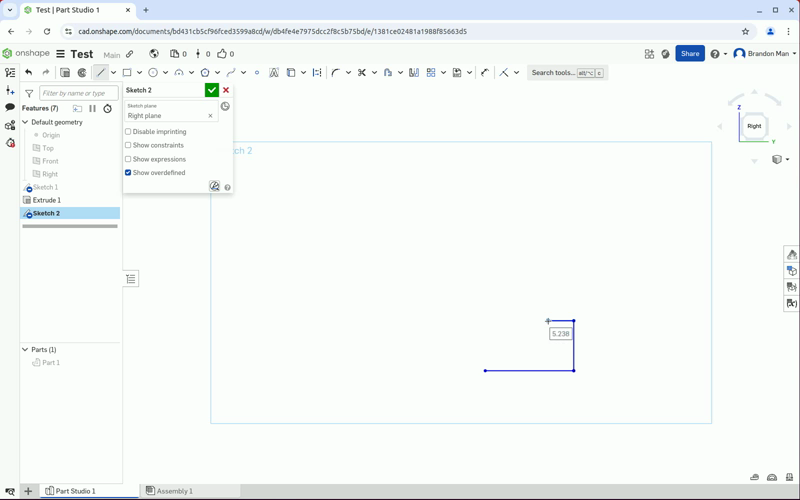
mouse_move(485, 320)
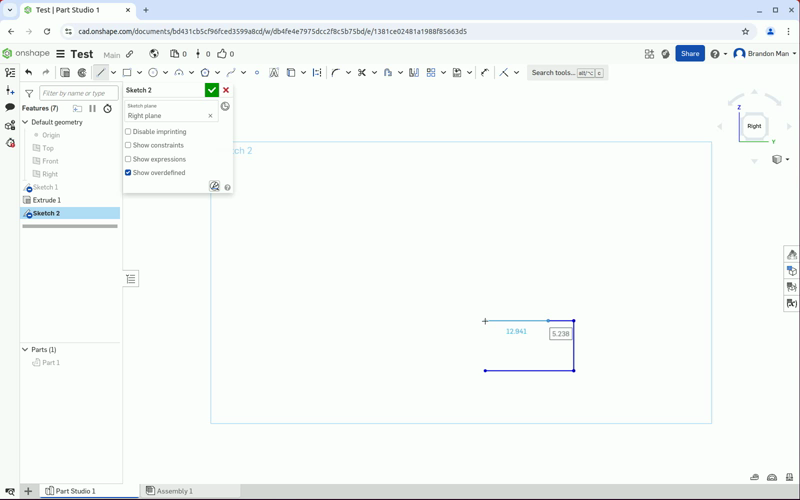
click(485, 320)
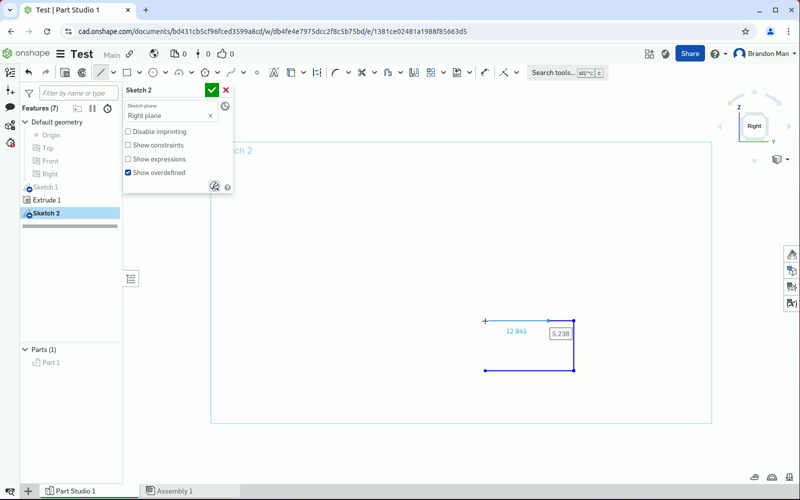
key_up(shift)
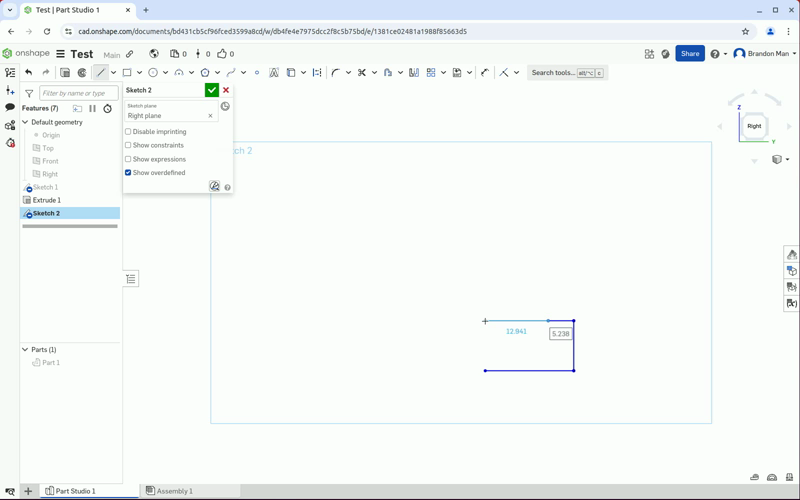
mouse_move(515, 320)
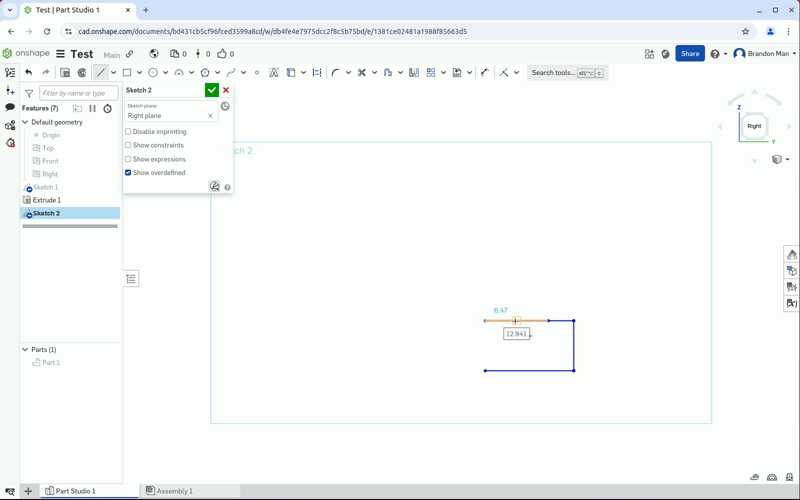
key_down(shift)
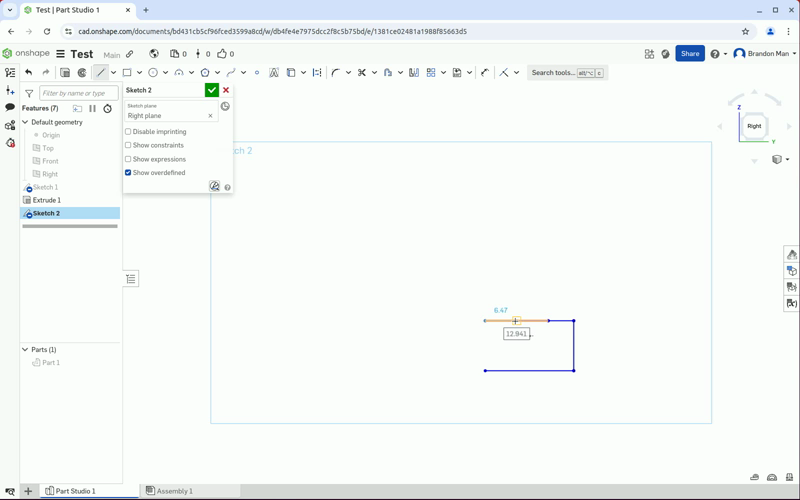
mouse_move(485, 370)
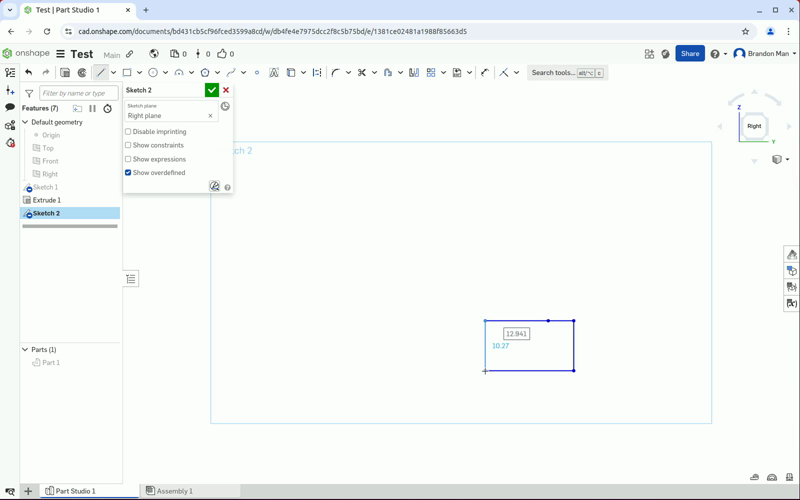
key_up(shift)
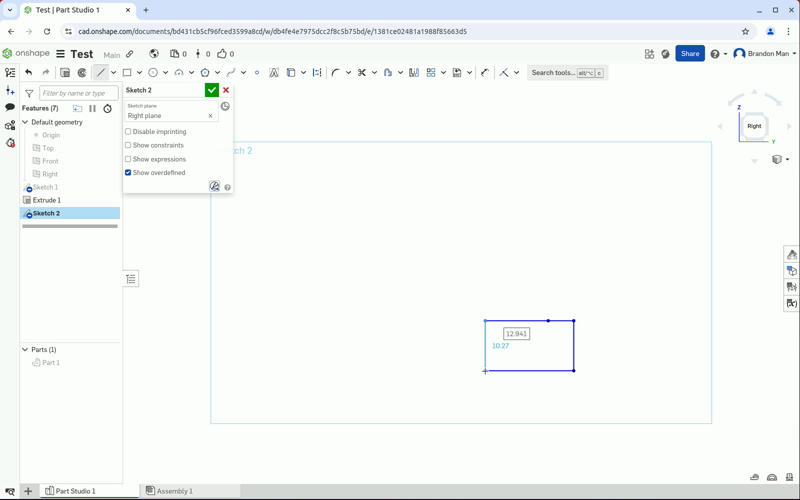
click(485, 370)
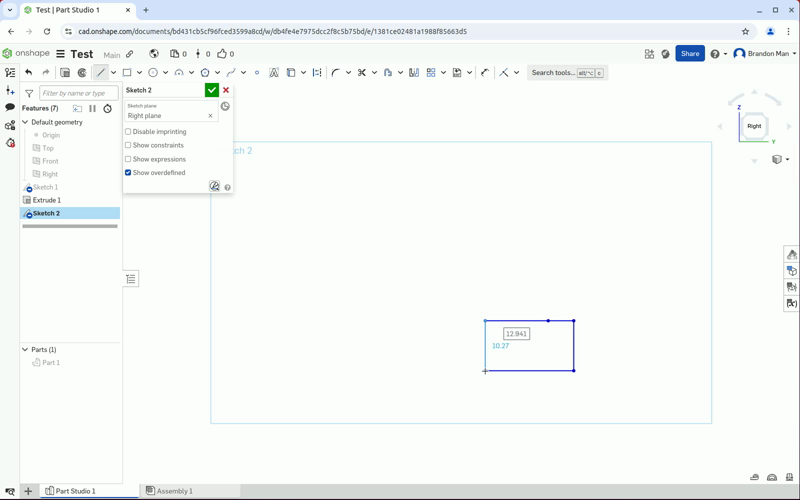
key(esc)
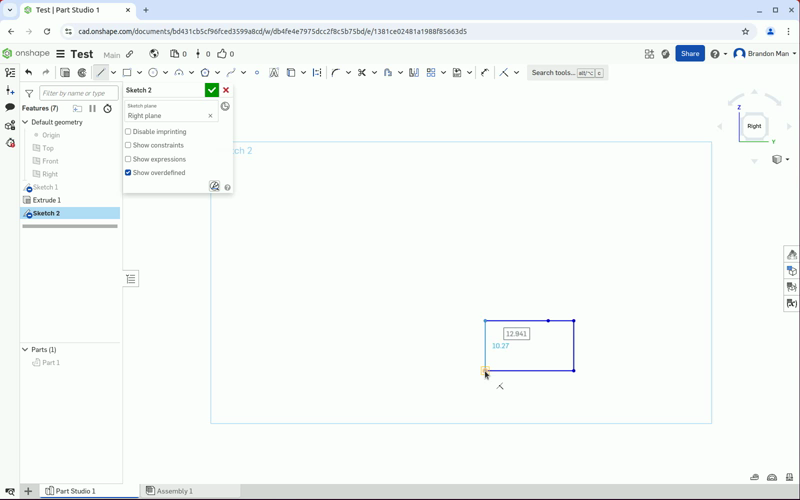
mouse_move(560, 363)
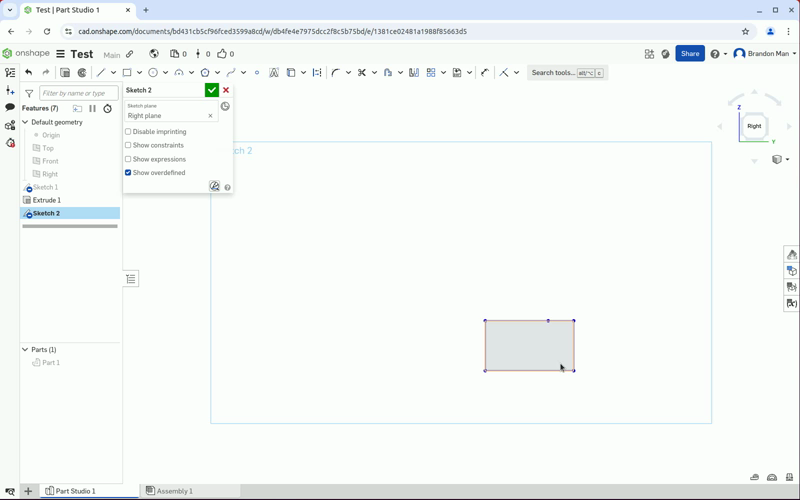
click(560, 363)
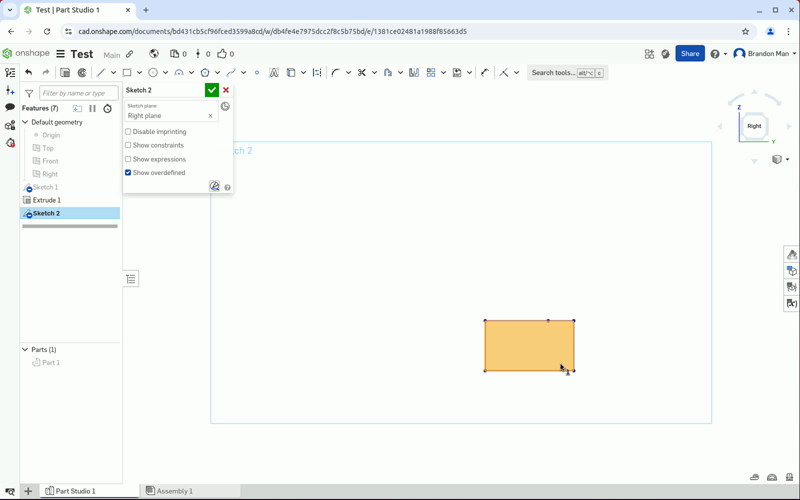
mouse_move(73, 352)
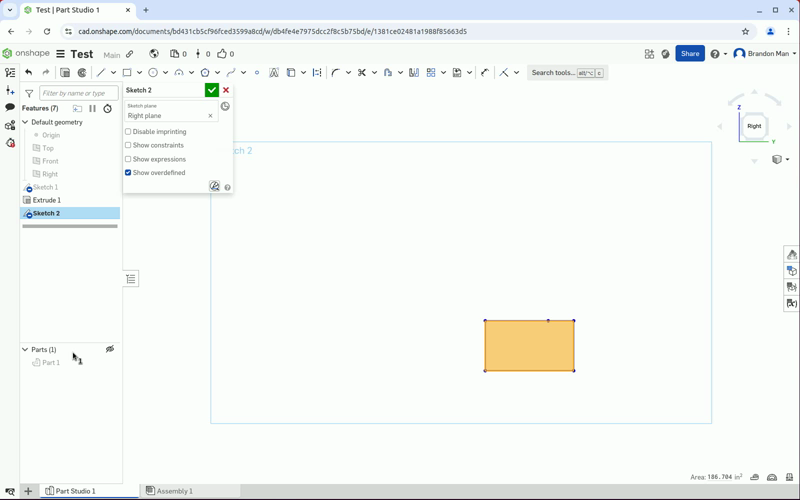
key(shift+y)
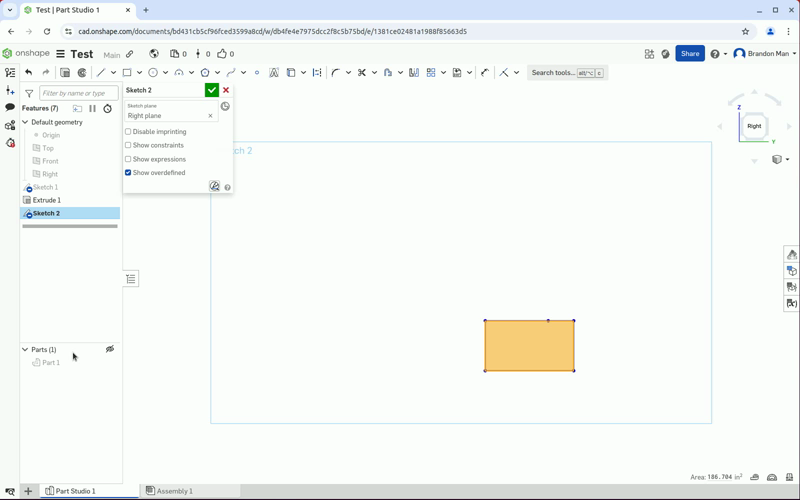
key(shift+e)
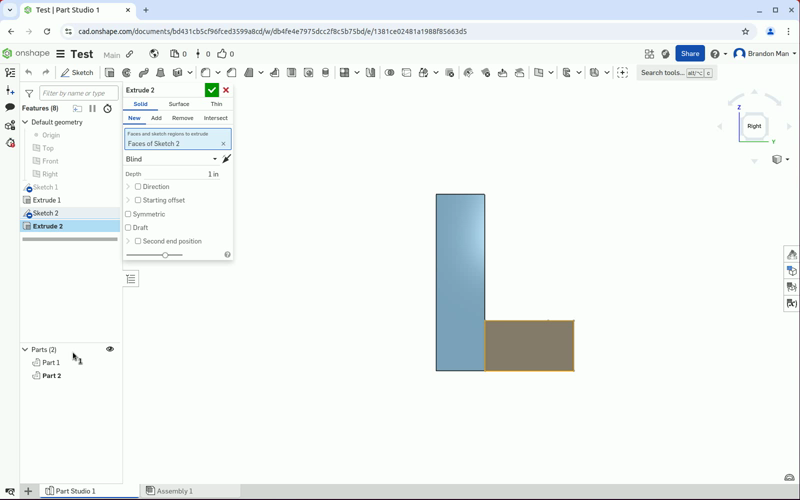
mouse_move(143, 106)
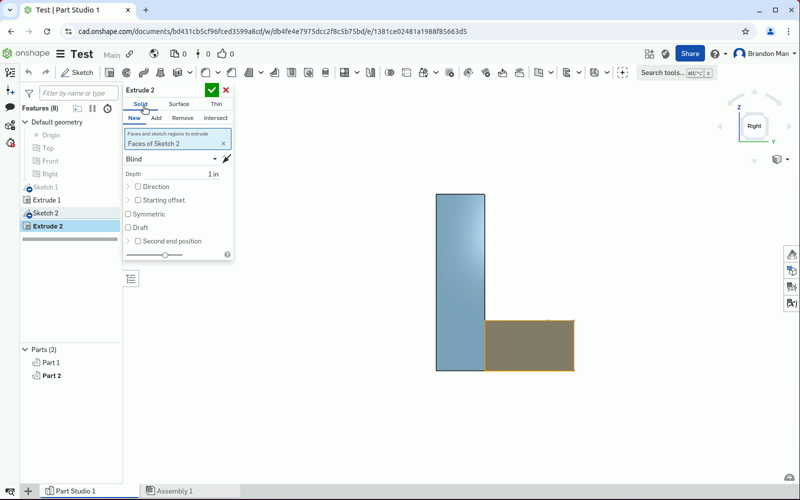
click(143, 106)
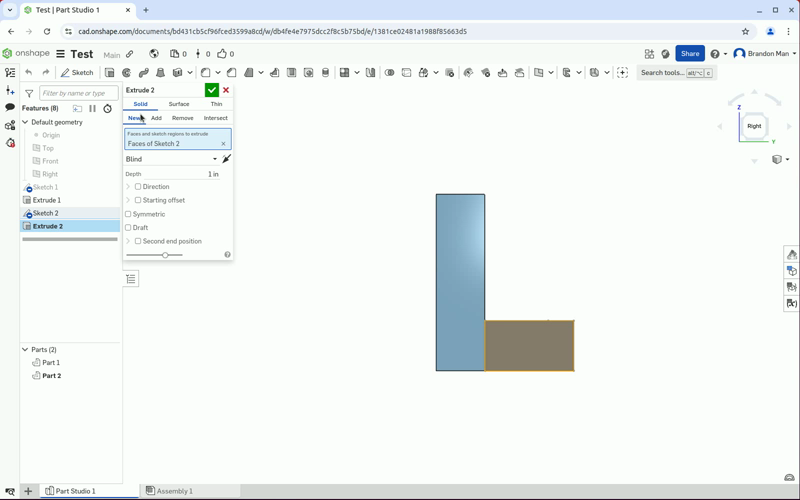
mouse_move(137, 120)
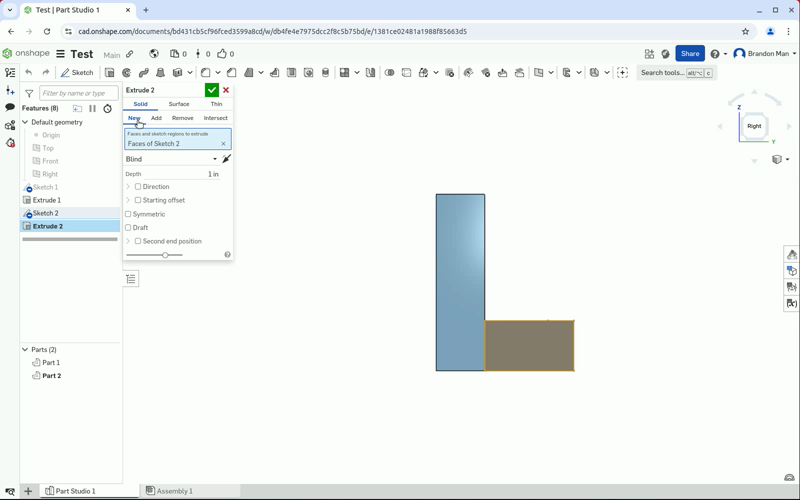
click(137, 120)
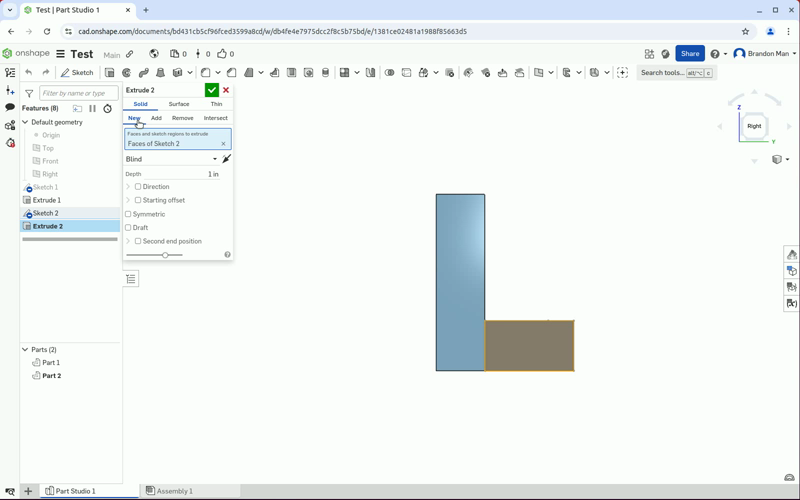
key(tab, 4)
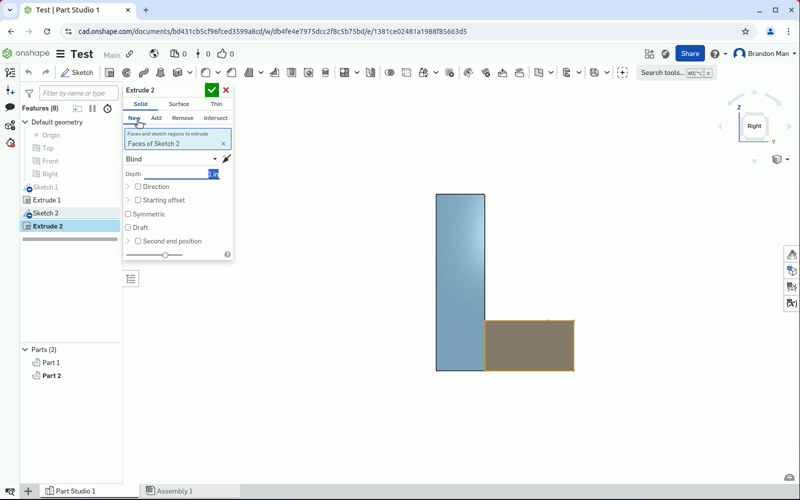
text(26.96)
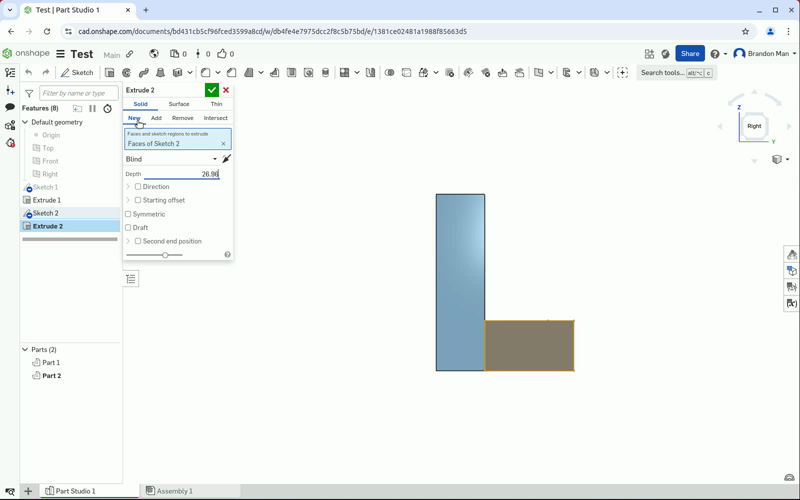
key(tab, 3)
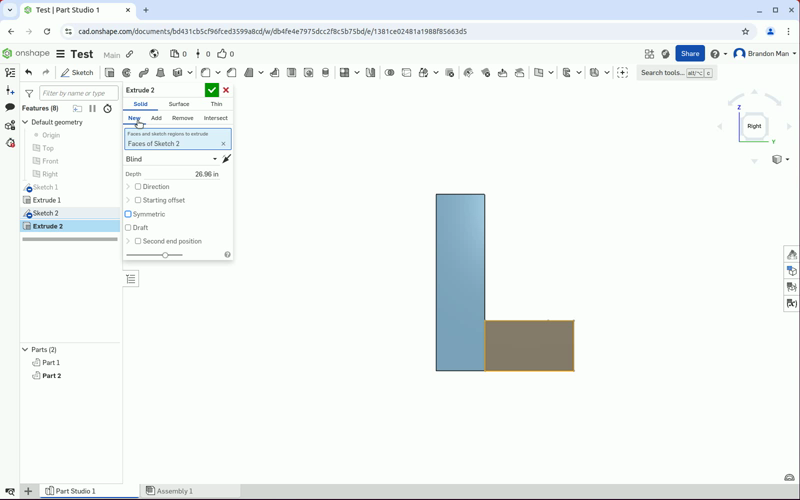
key(space)
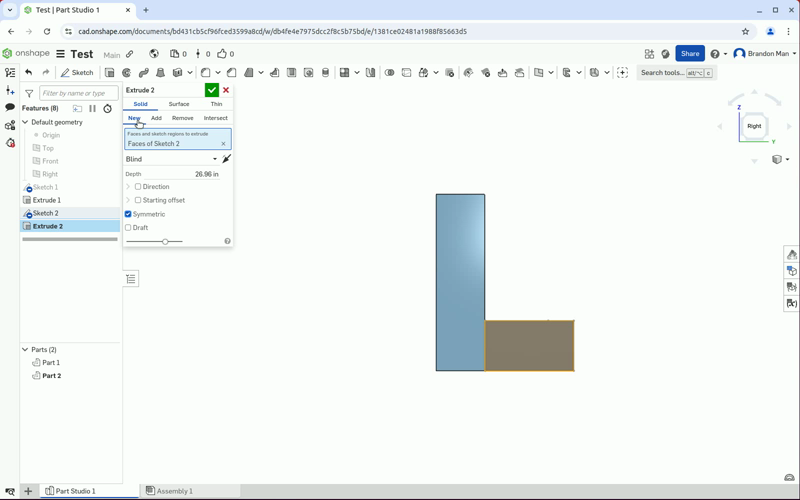
key(enter)
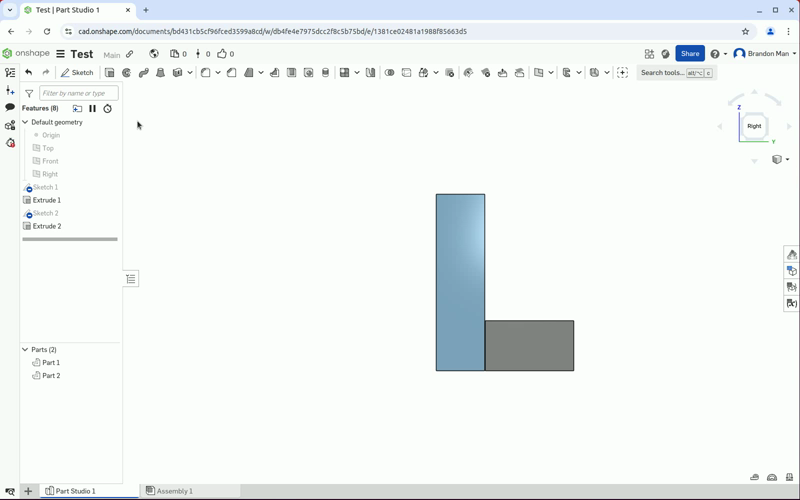
key(shift+h)
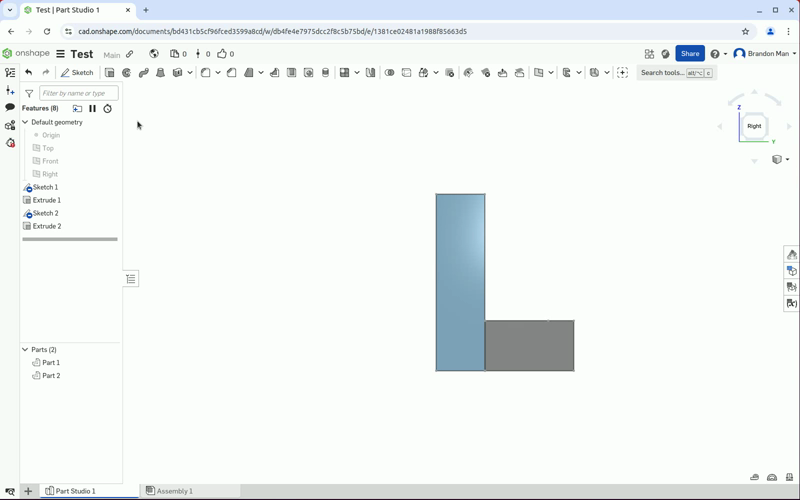
key(shift+h)
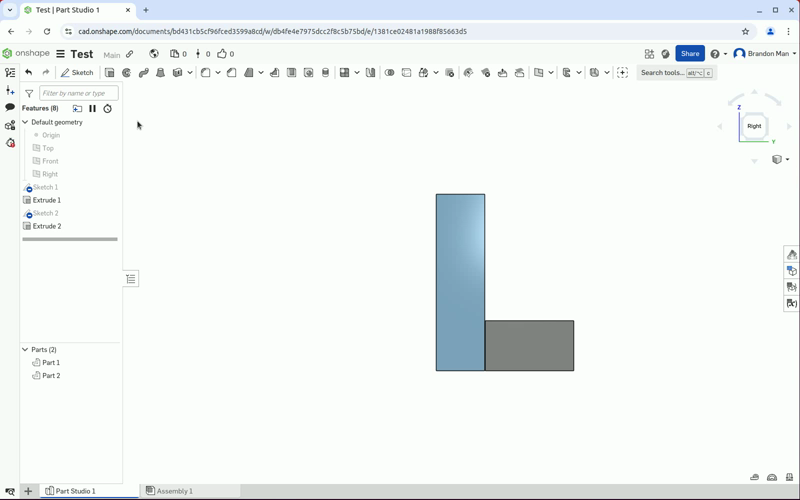
mouse_move(73, 189)
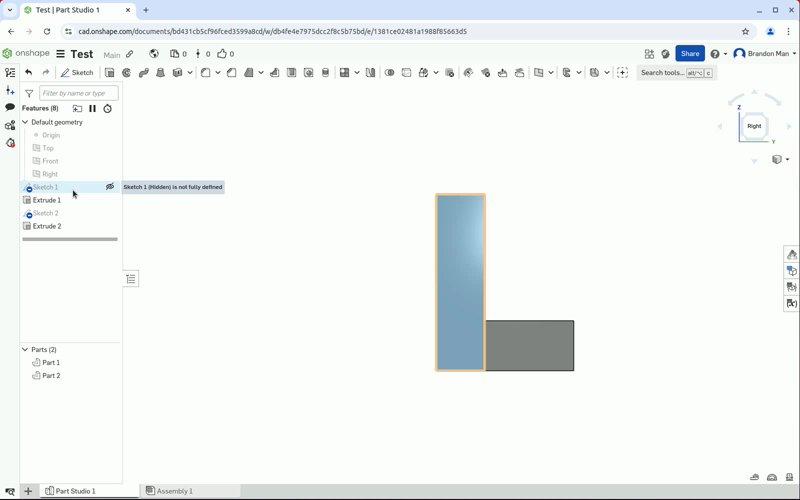
click(73, 189)
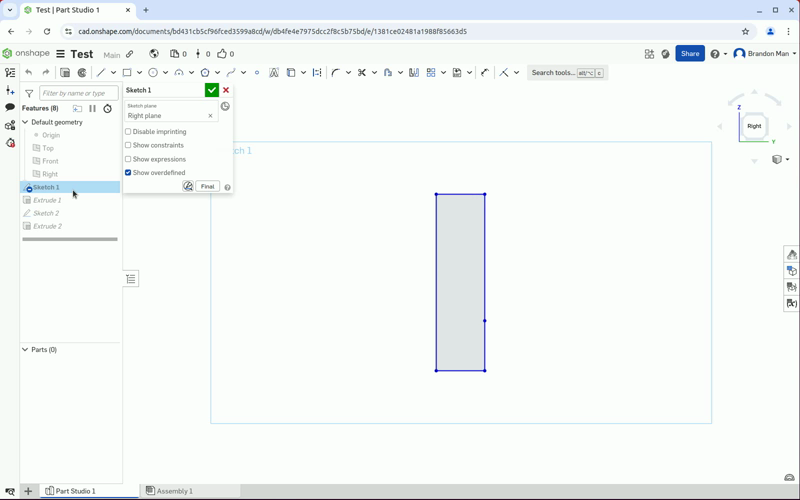
mouse_move(229, 92)
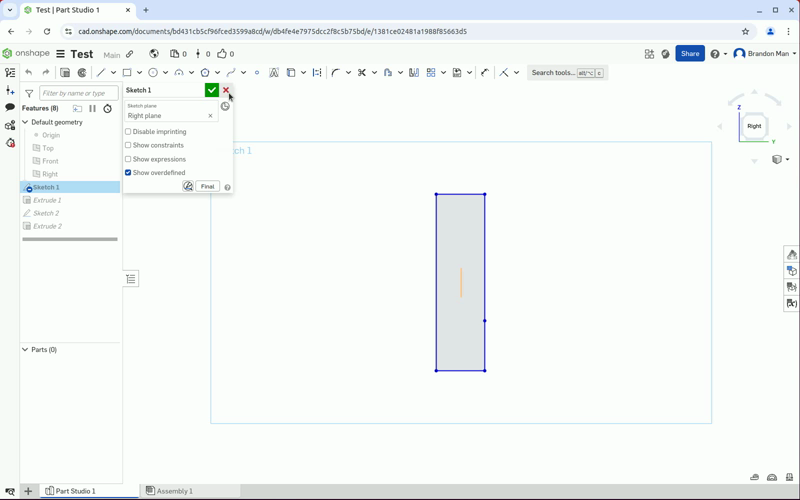
click(229, 92)
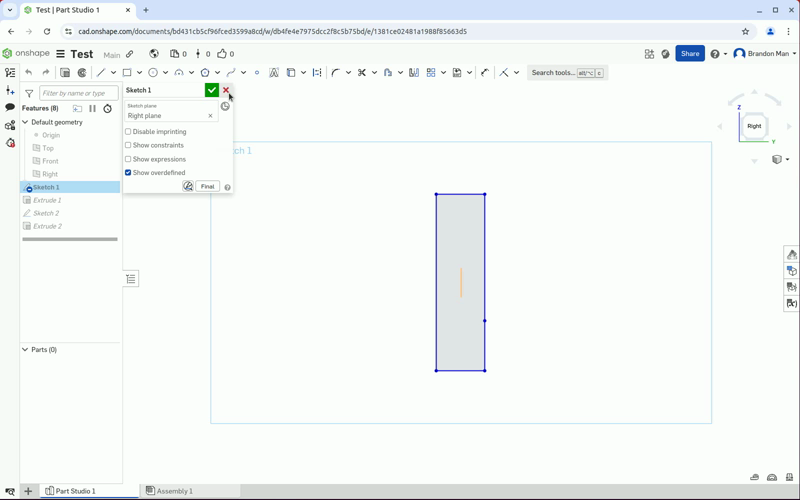
key(shift+s)
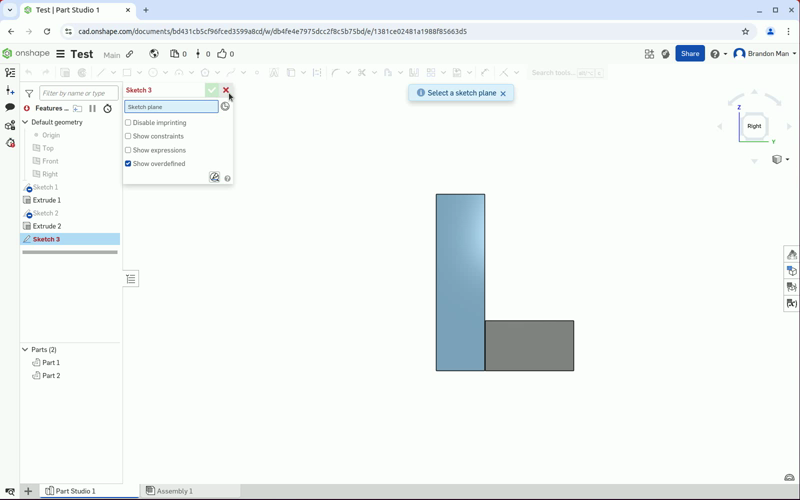
mouse_move(73, 176)
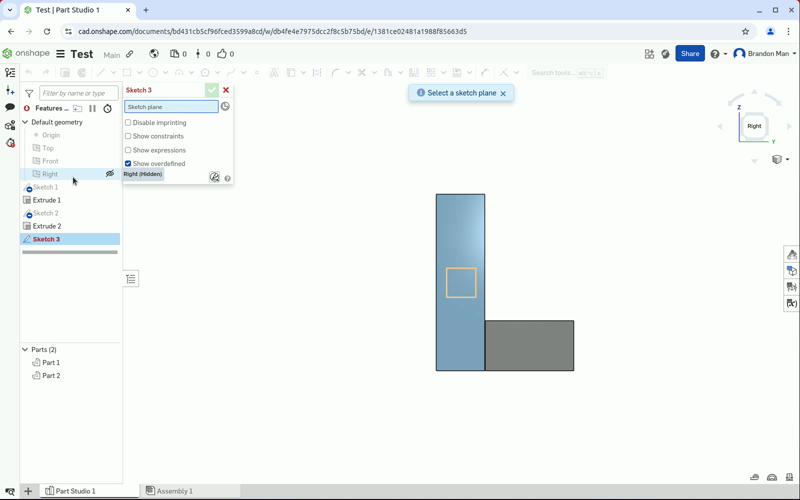
click(73, 176)
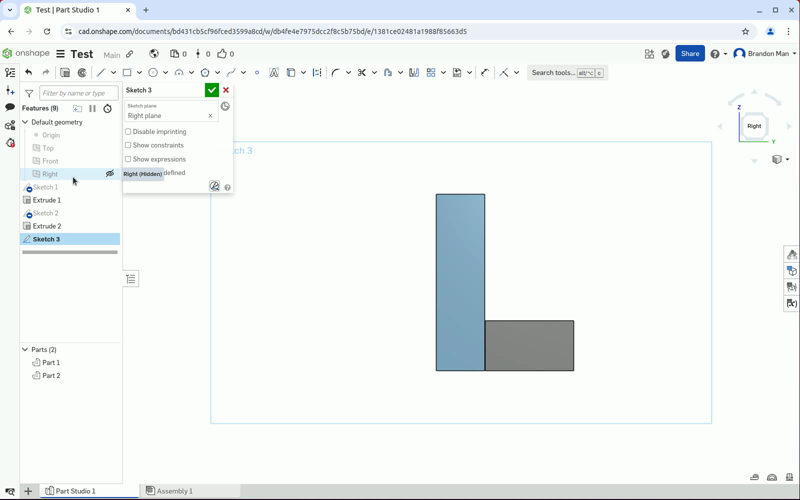
mouse_move(73, 352)
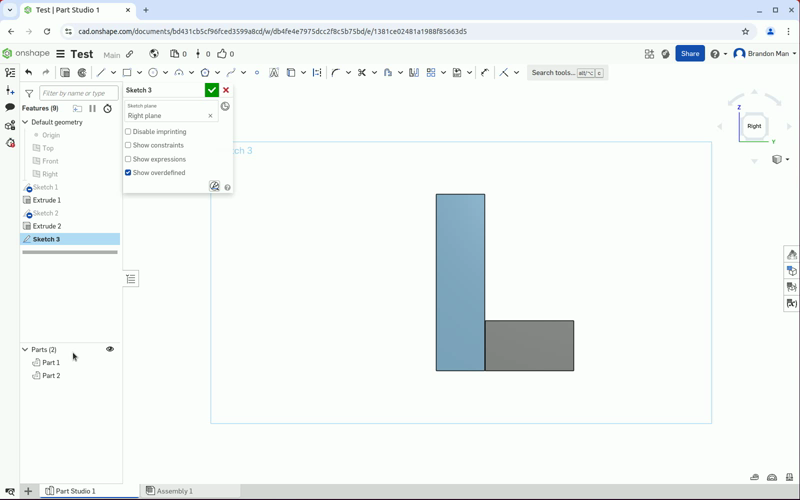
key(y)
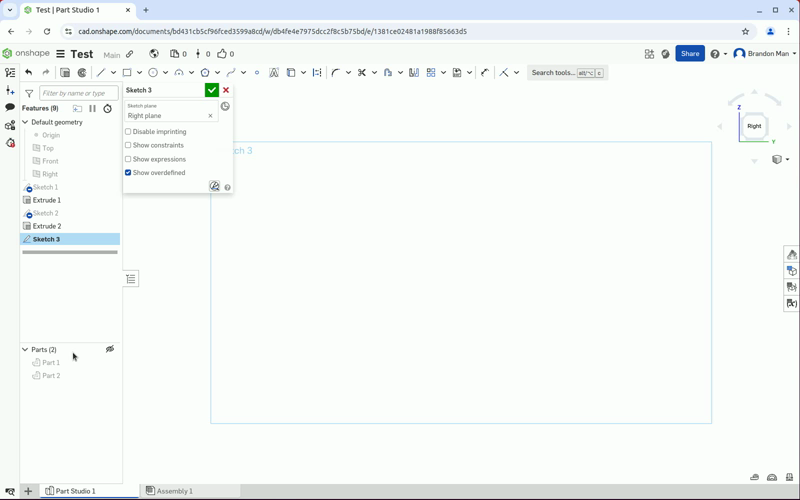
key(l)
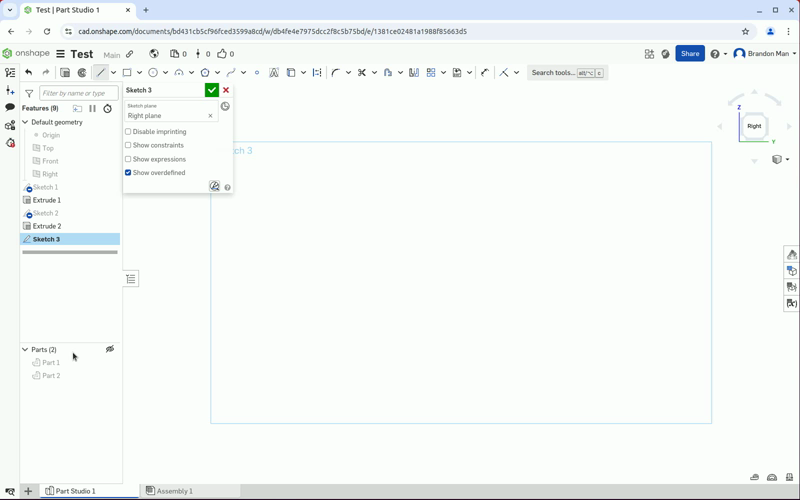
key_down(shift)
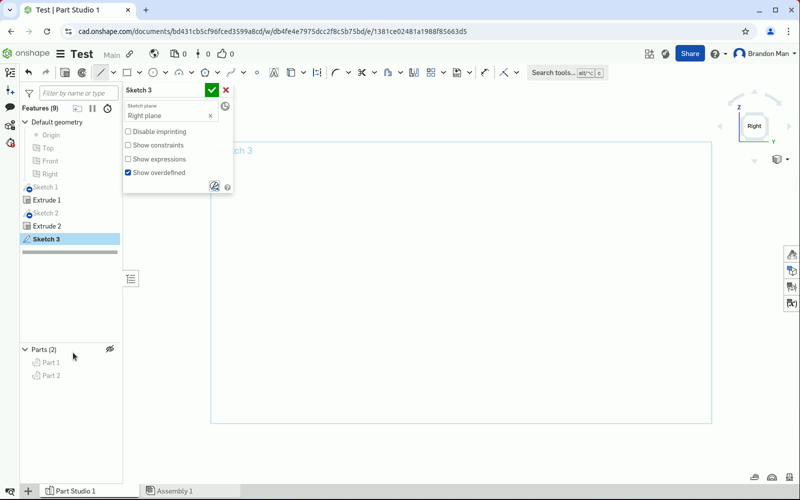
mouse_move(548, 320)
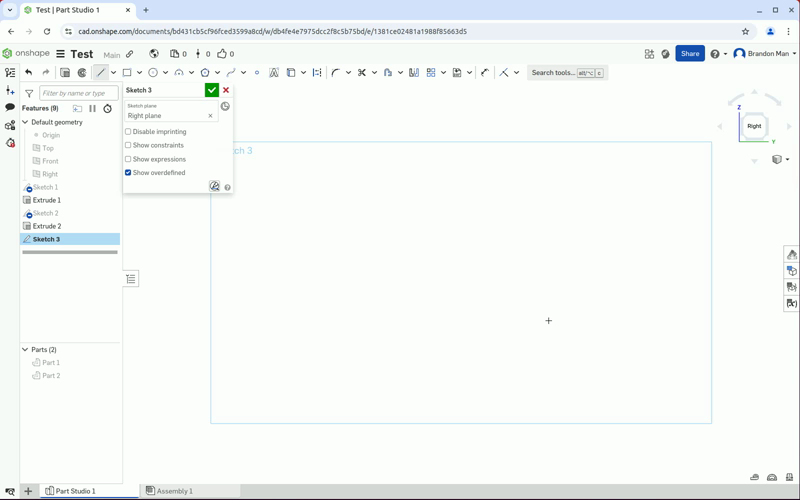
click(548, 320)
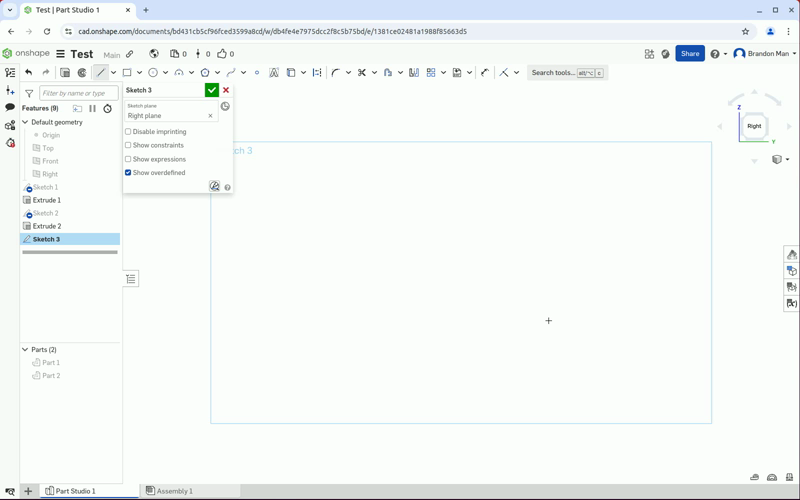
key_up(shift)
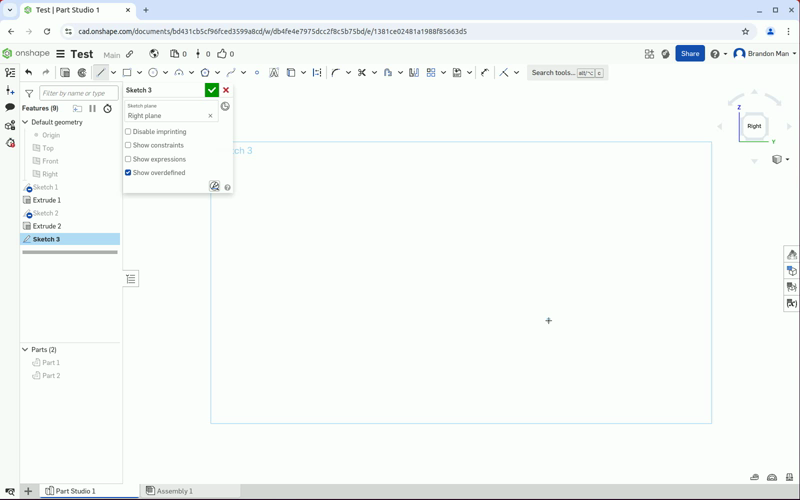
key_down(shift)
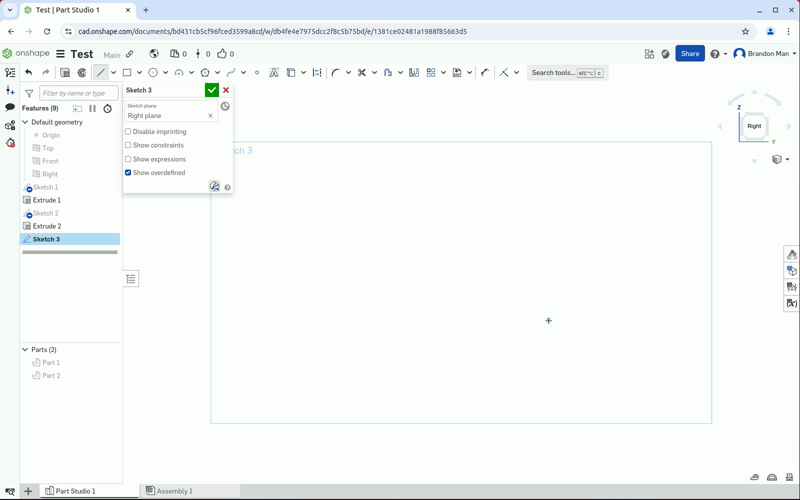
mouse_move(578, 320)
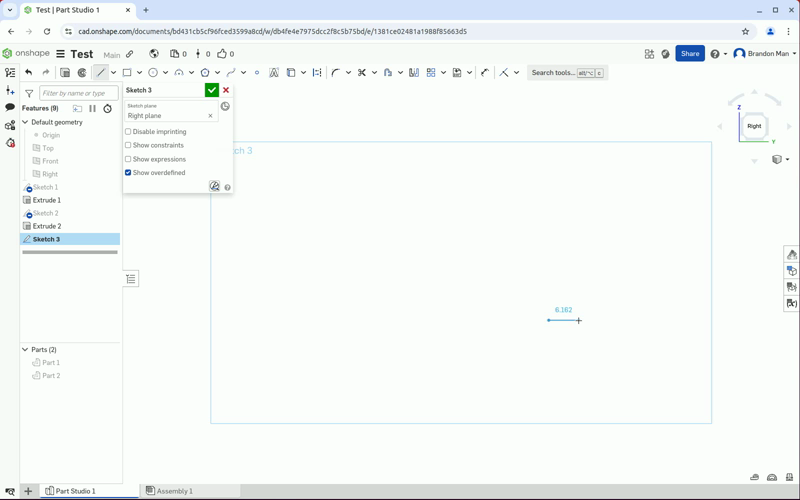
mouse_move(573, 320)
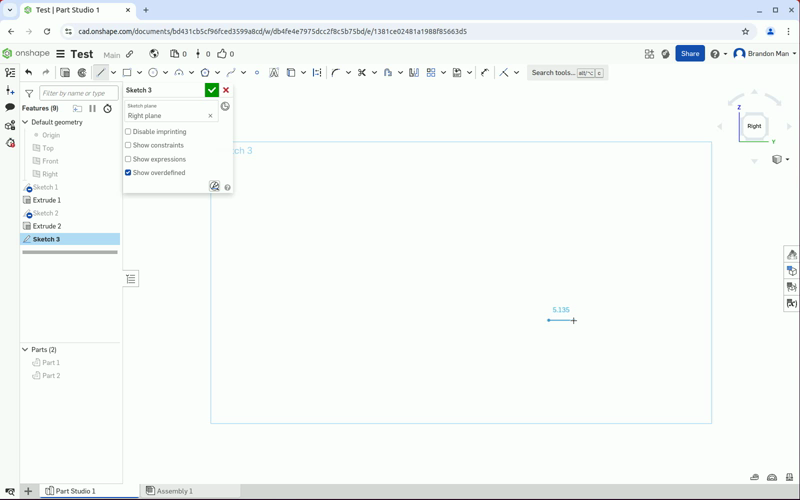
click(573, 320)
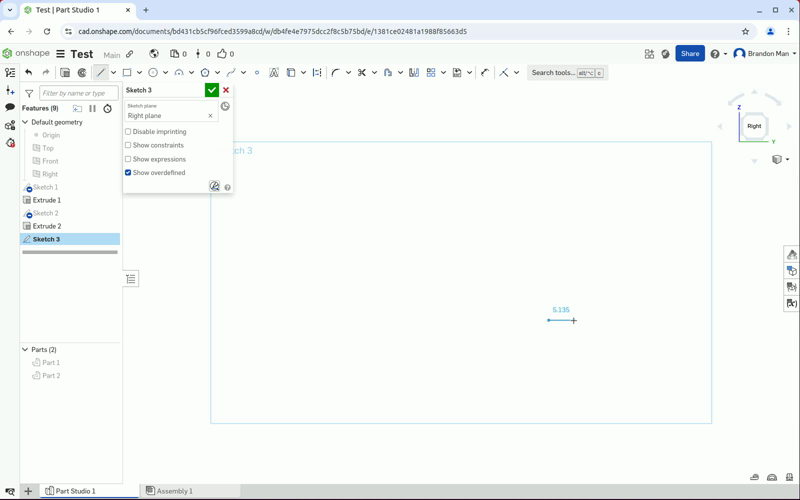
key_up(shift)
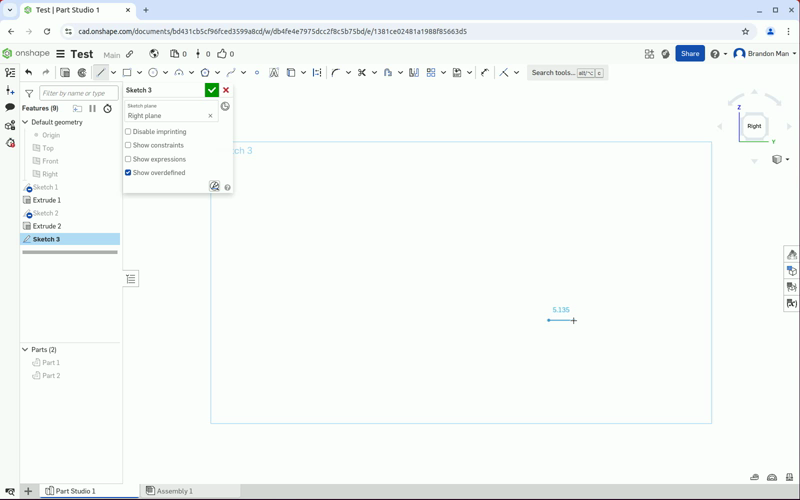
key_down(shift)
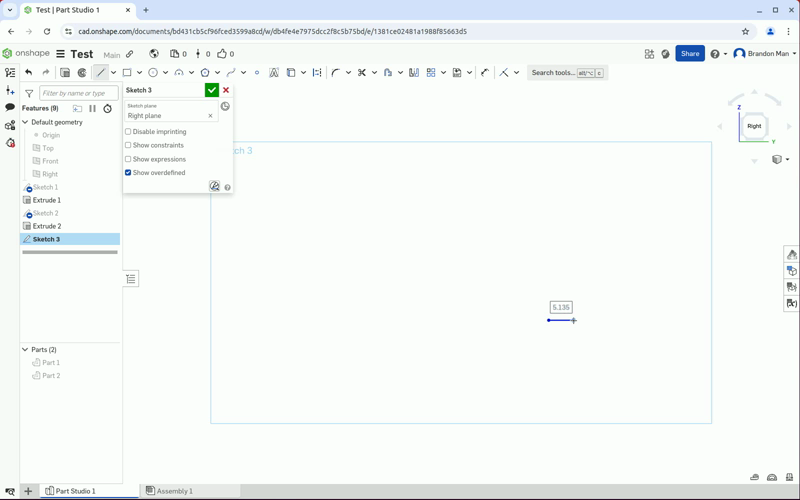
mouse_move(573, 194)
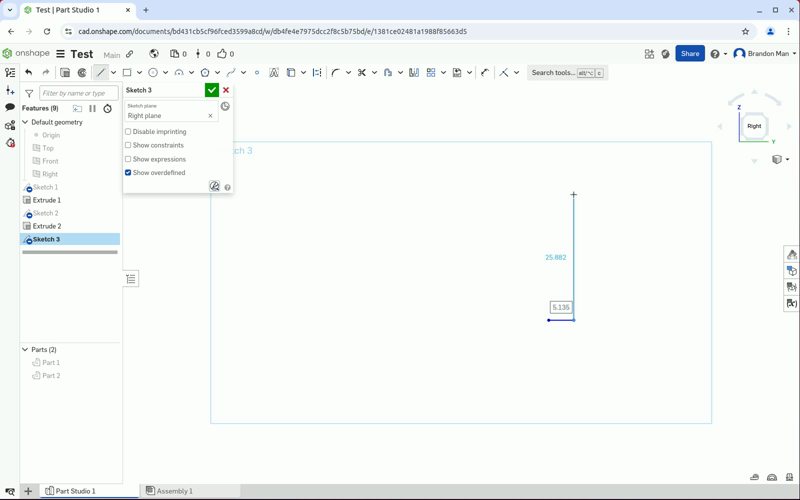
click(573, 194)
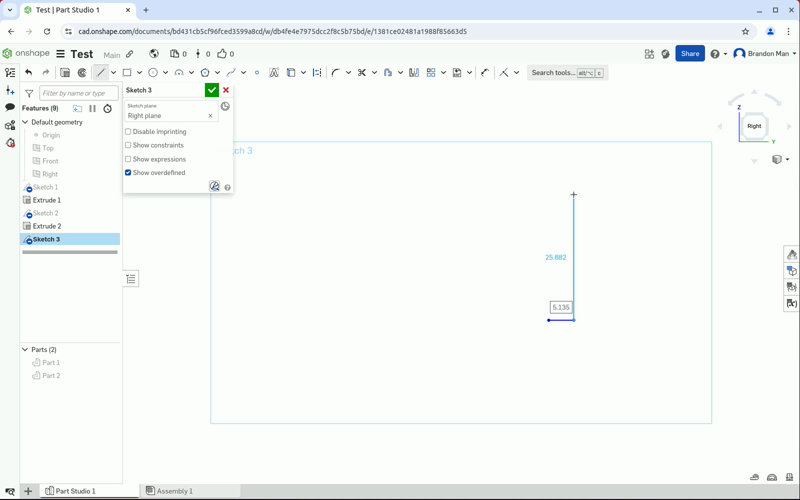
key_up(shift)
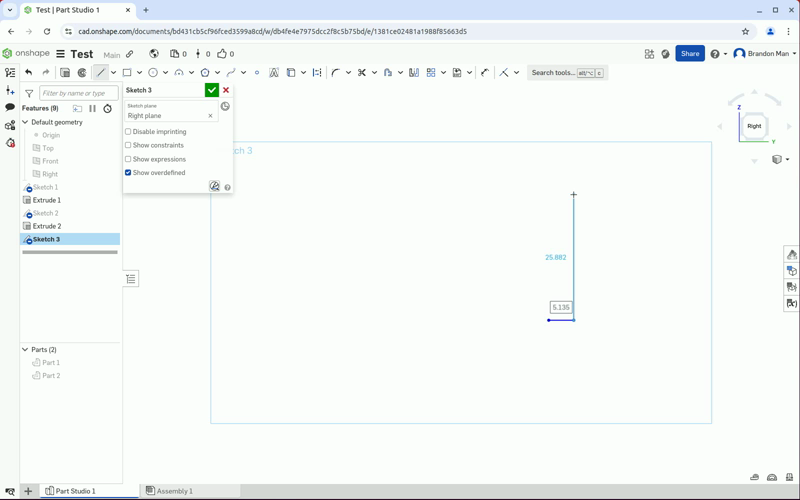
key_down(shift)
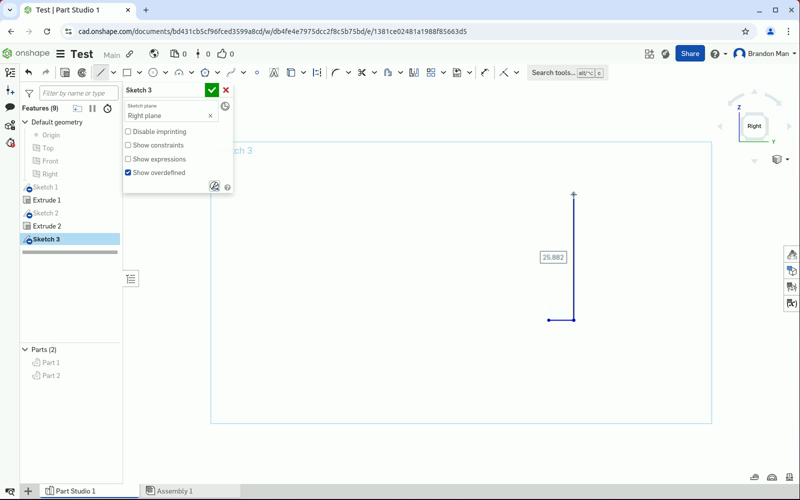
mouse_move(589, 194)
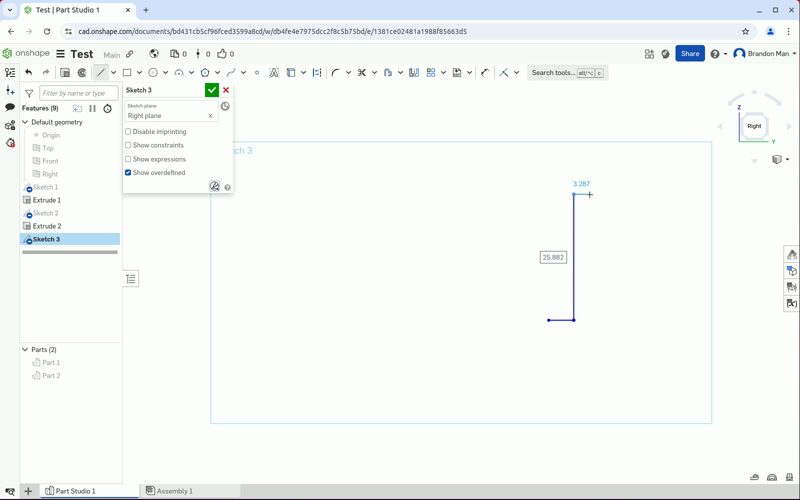
mouse_move(548, 194)
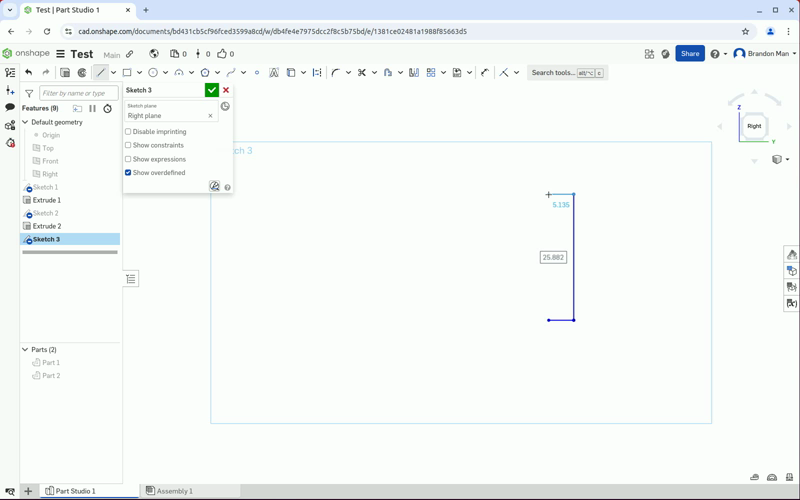
click(548, 194)
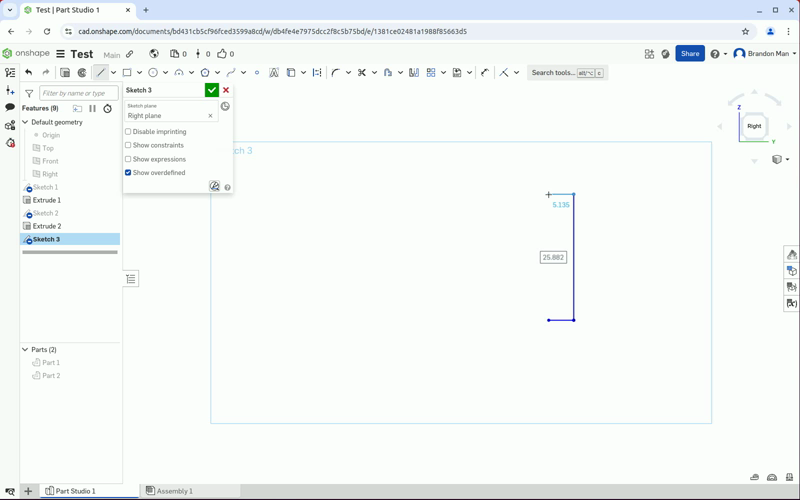
key_up(shift)
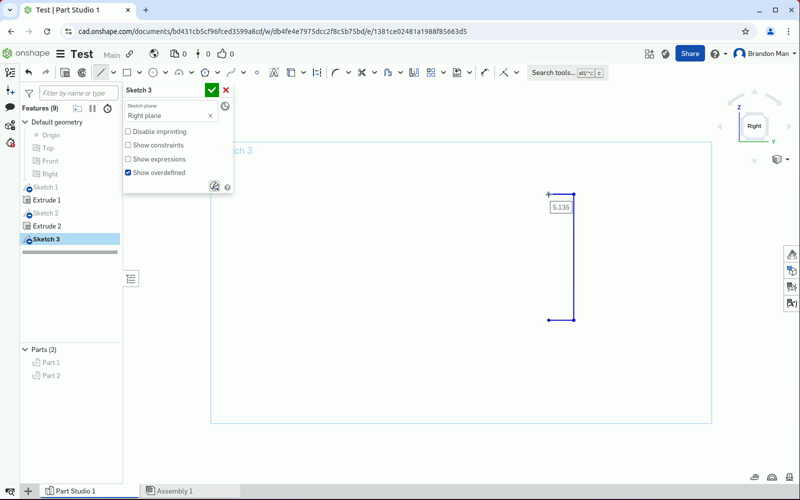
key_down(shift)
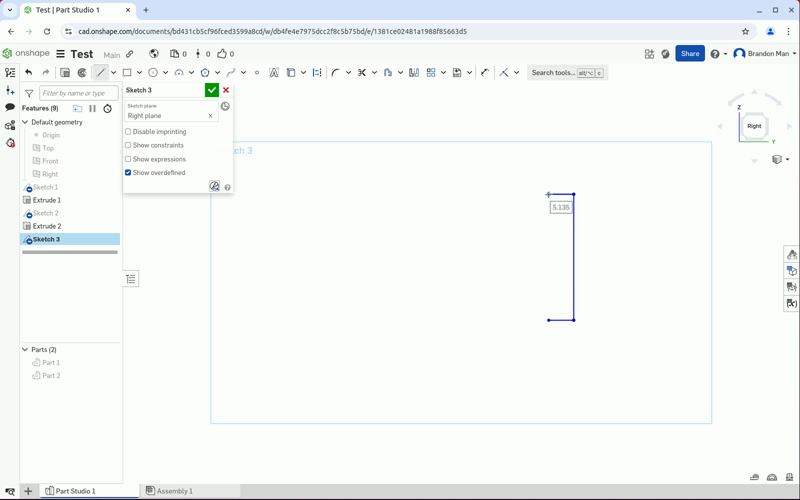
mouse_move(578, 194)
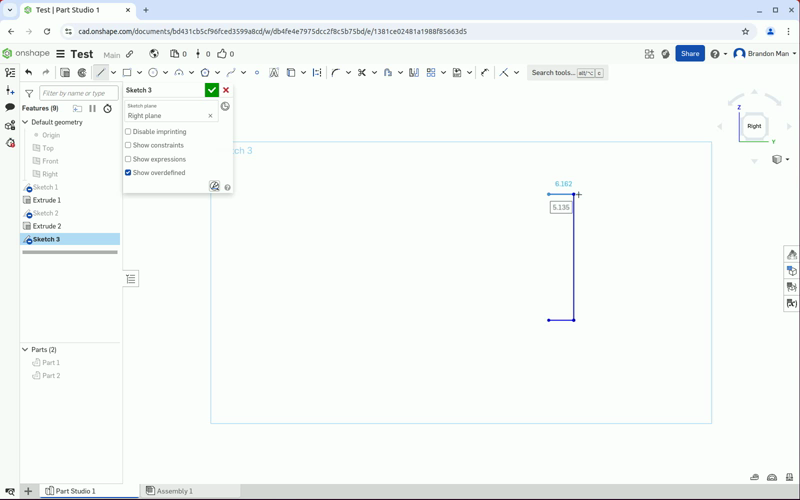
mouse_move(548, 224)
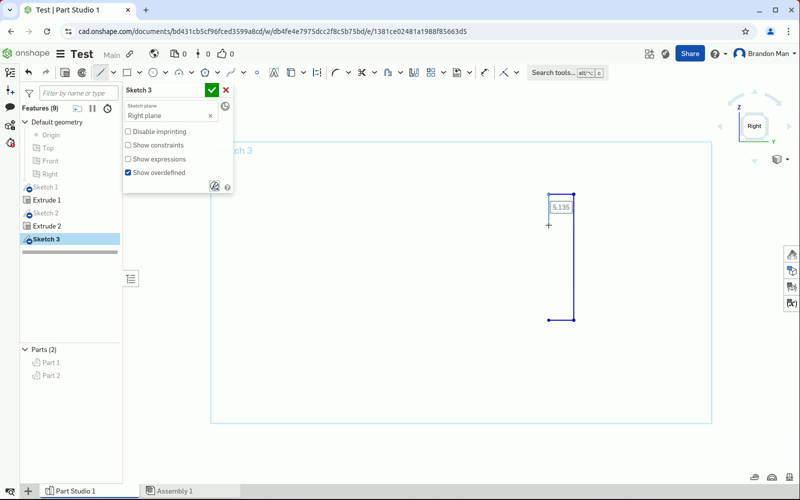
click(548, 224)
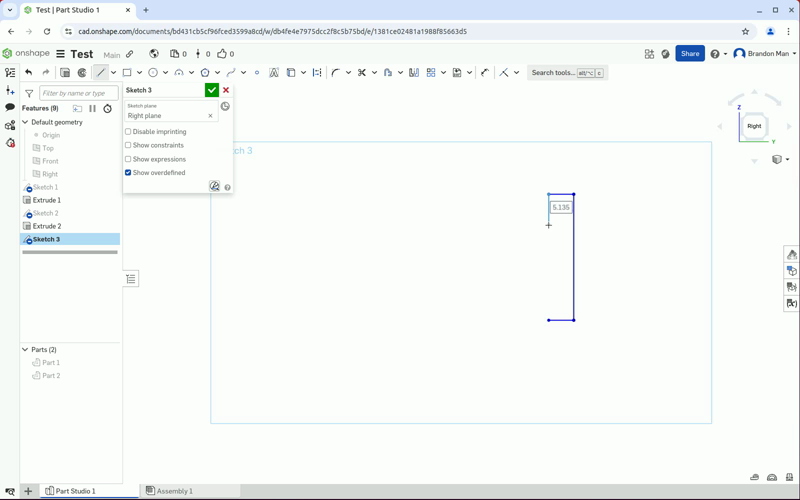
key_up(shift)
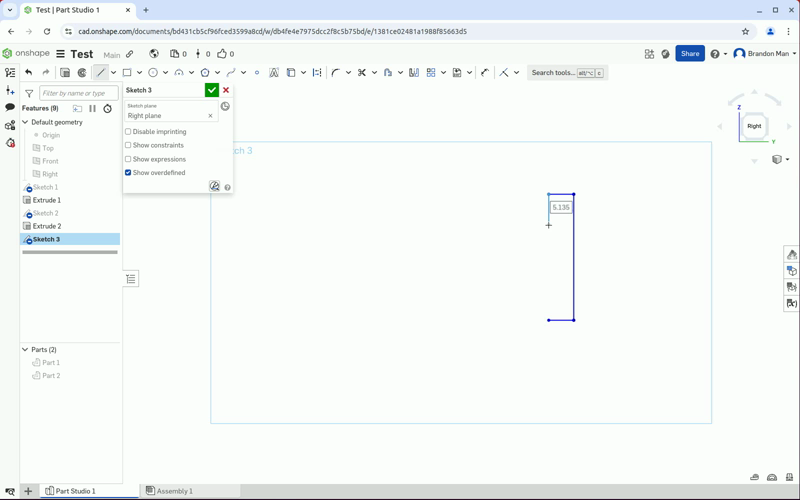
key_down(shift)
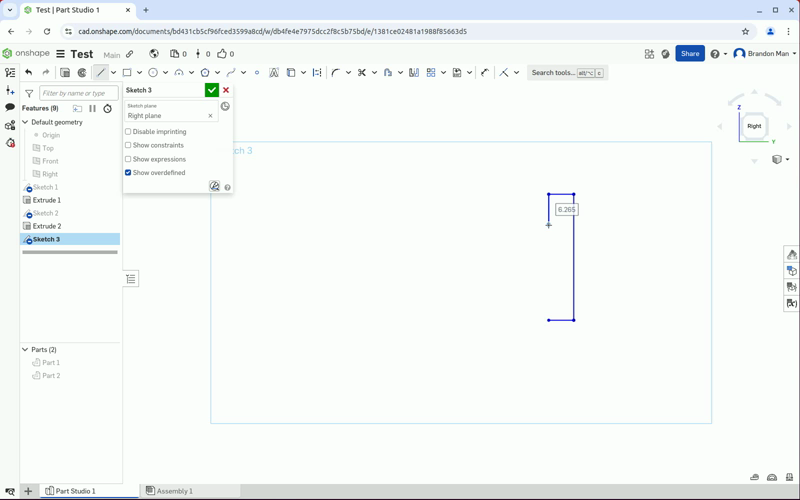
mouse_move(578, 224)
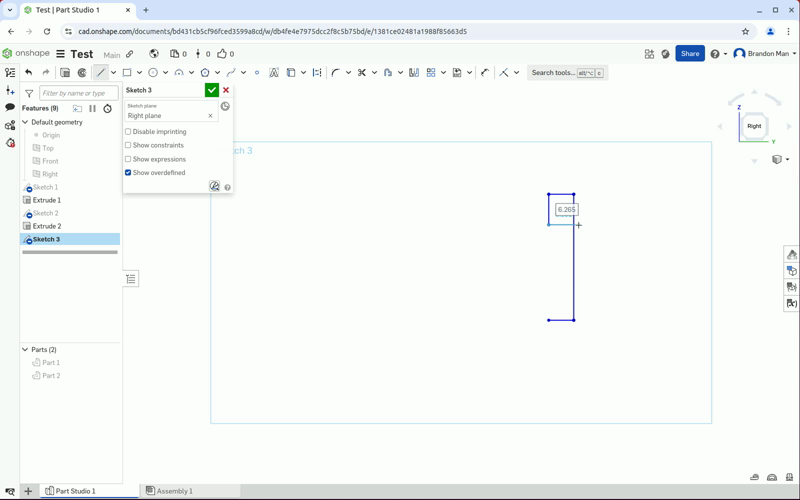
mouse_move(548, 241)
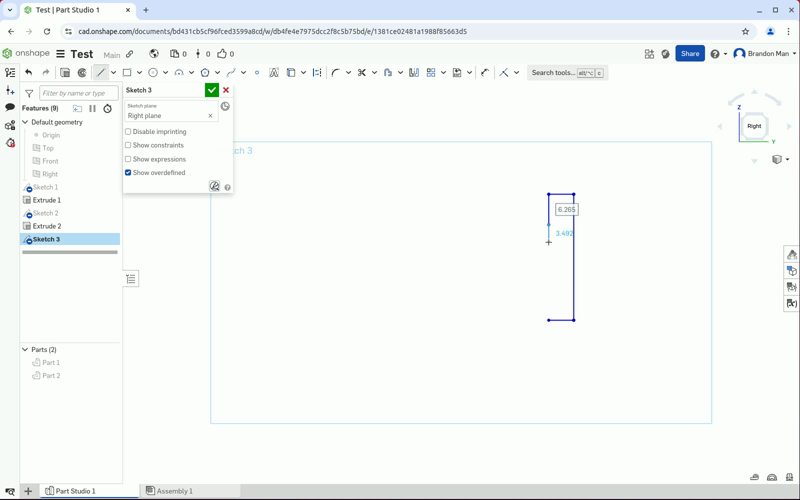
click(548, 241)
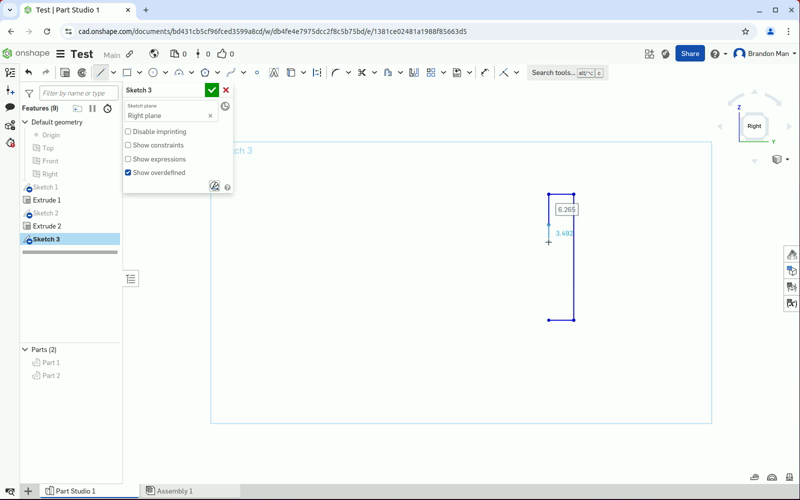
key_up(shift)
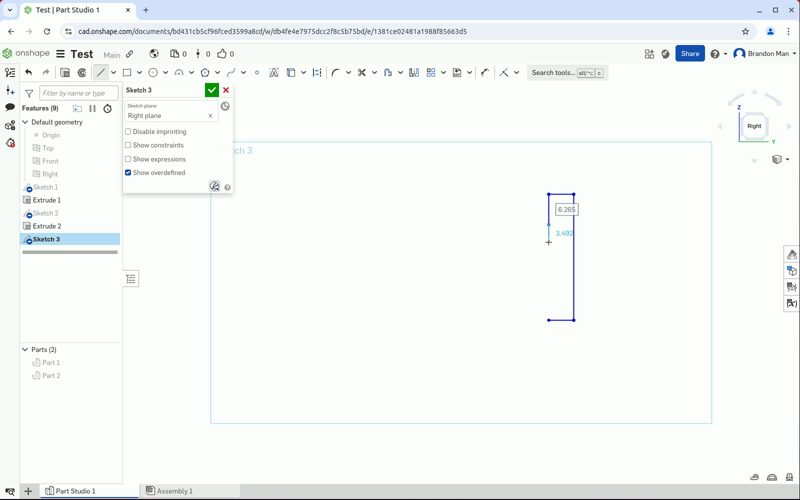
key_down(shift)
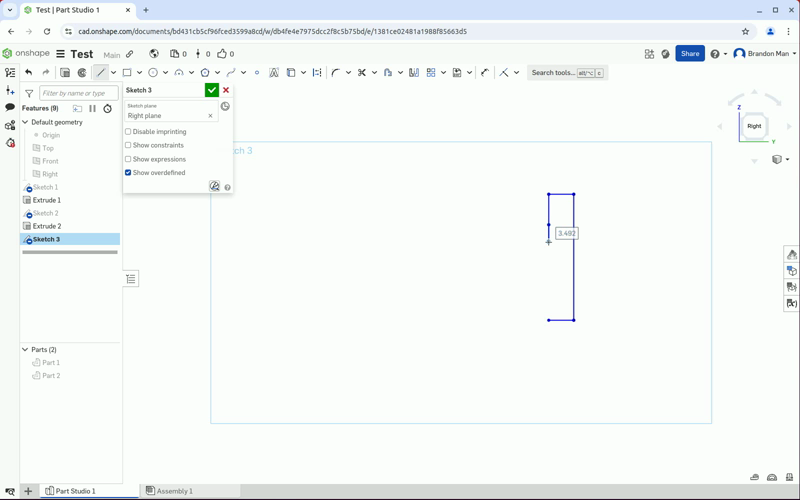
mouse_move(548, 320)
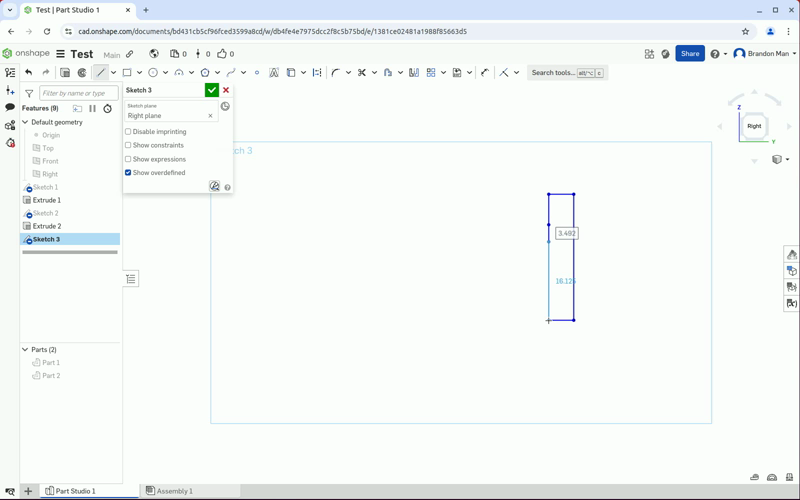
key_up(shift)
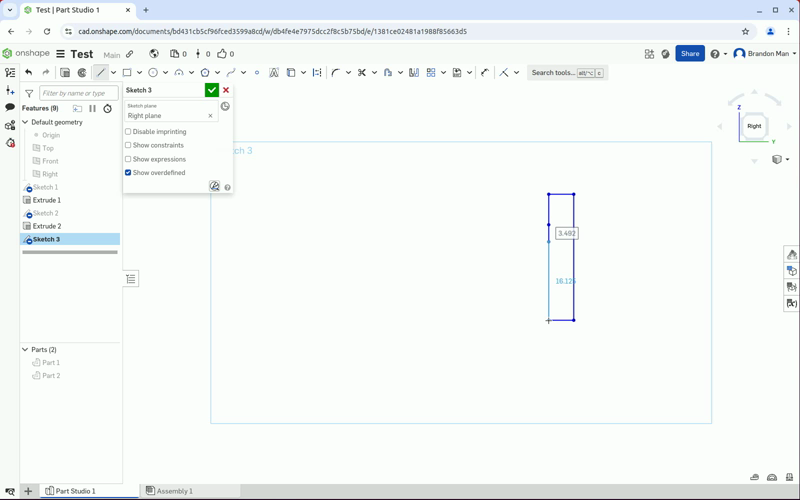
click(548, 320)
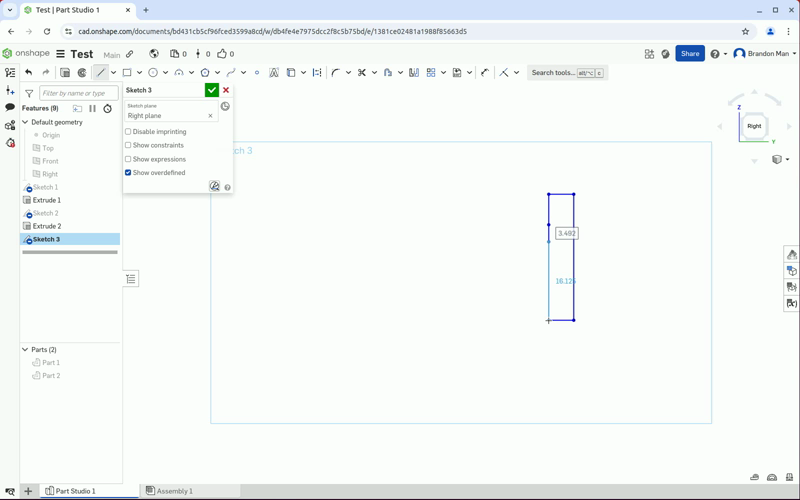
key(esc)
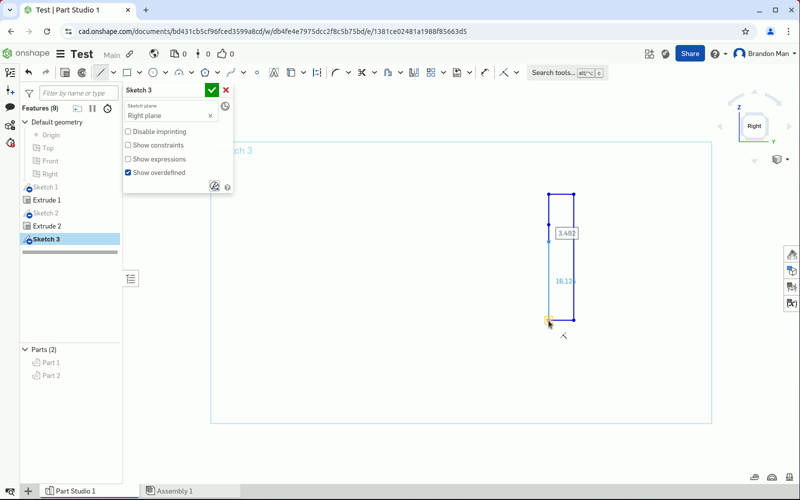
mouse_move(557, 238)
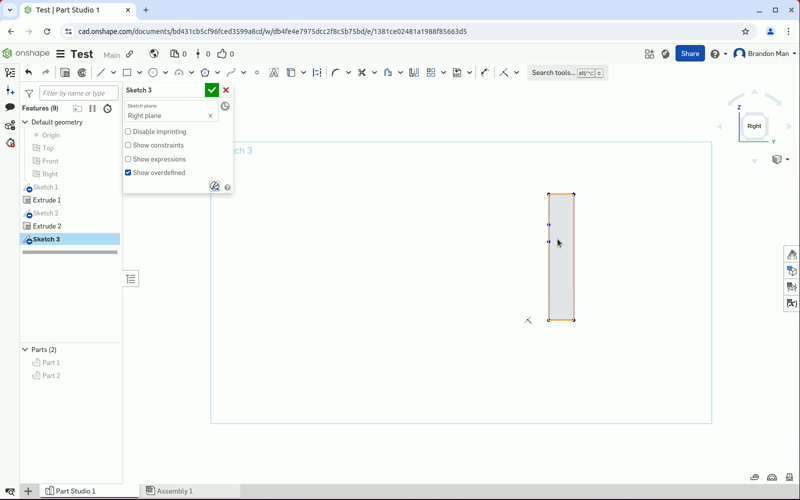
click(557, 238)
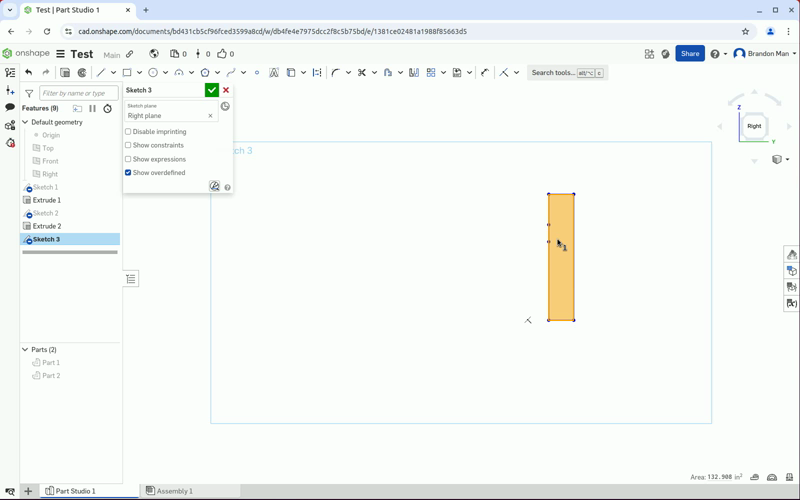
mouse_move(73, 352)
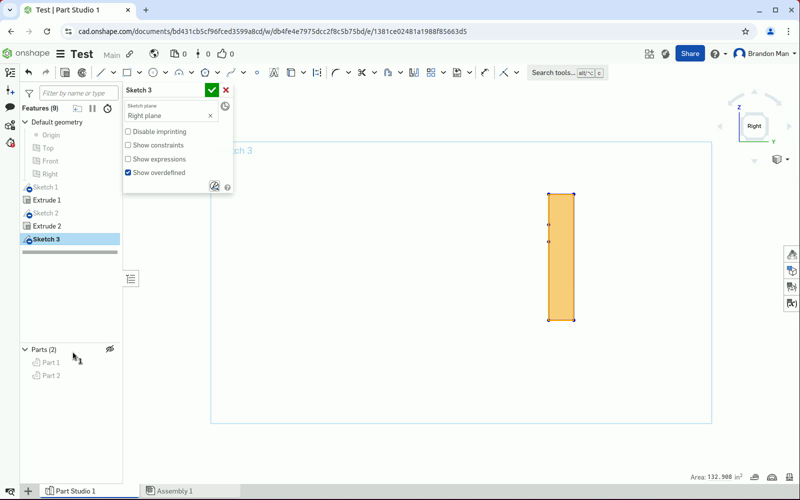
key(shift+y)
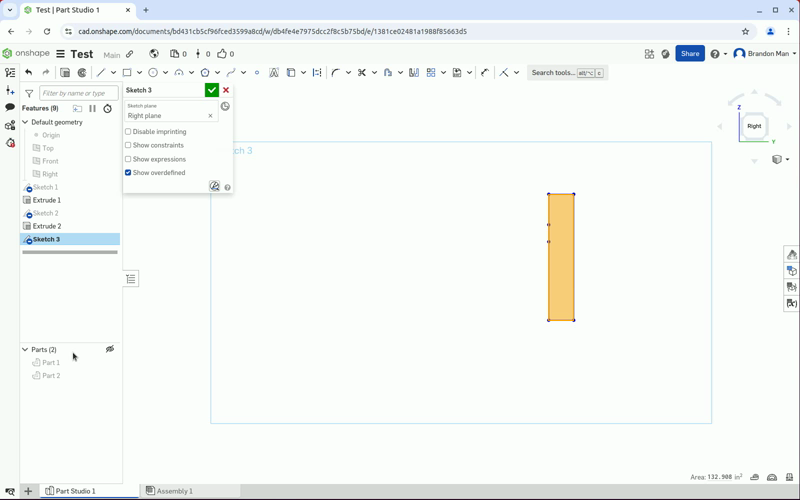
key(shift+e)
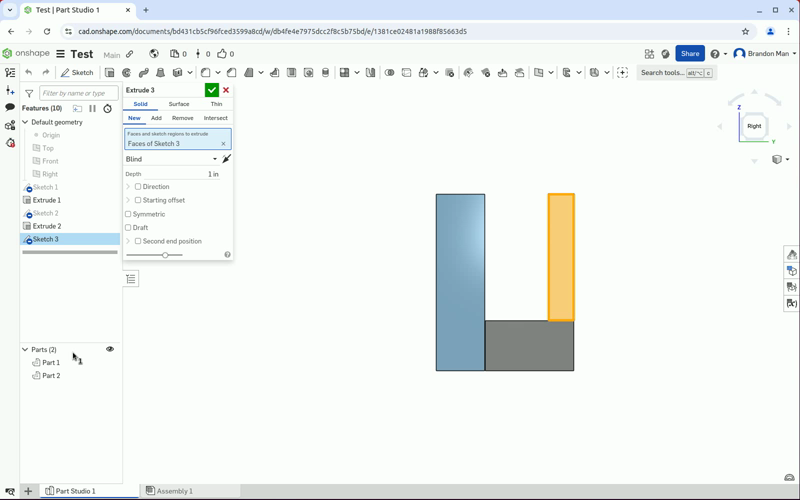
mouse_move(143, 106)
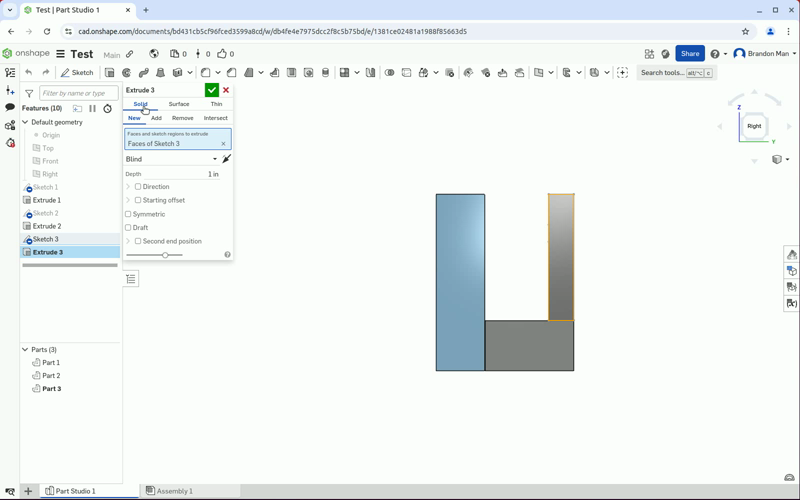
click(143, 106)
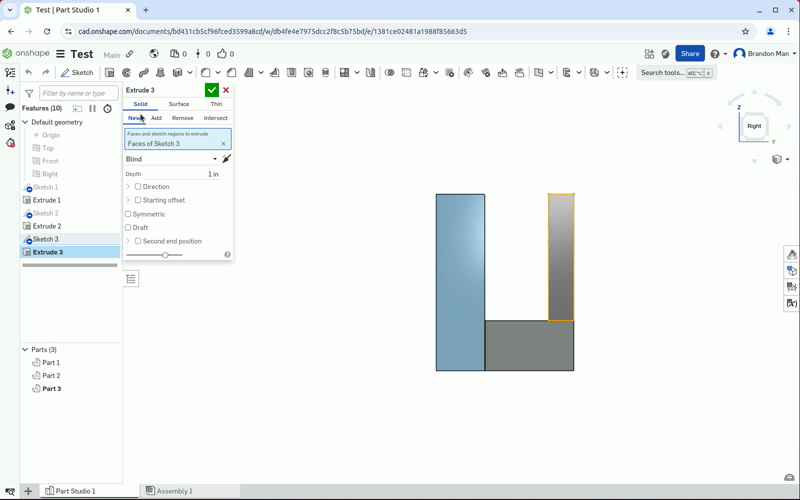
mouse_move(137, 120)
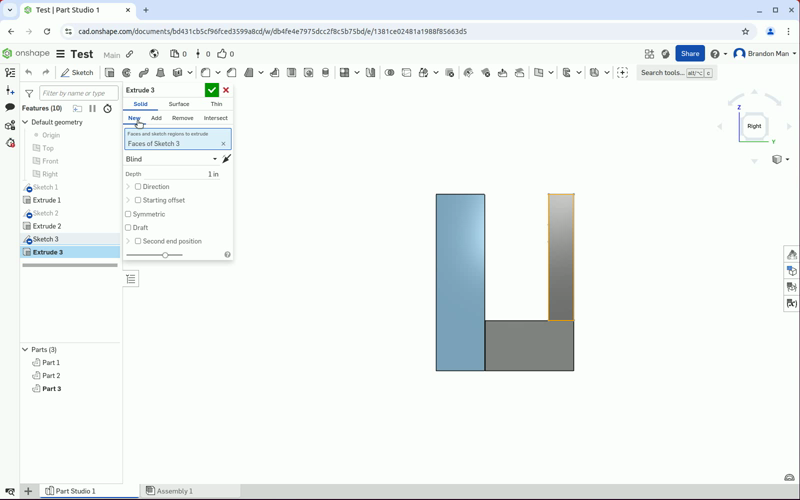
click(137, 120)
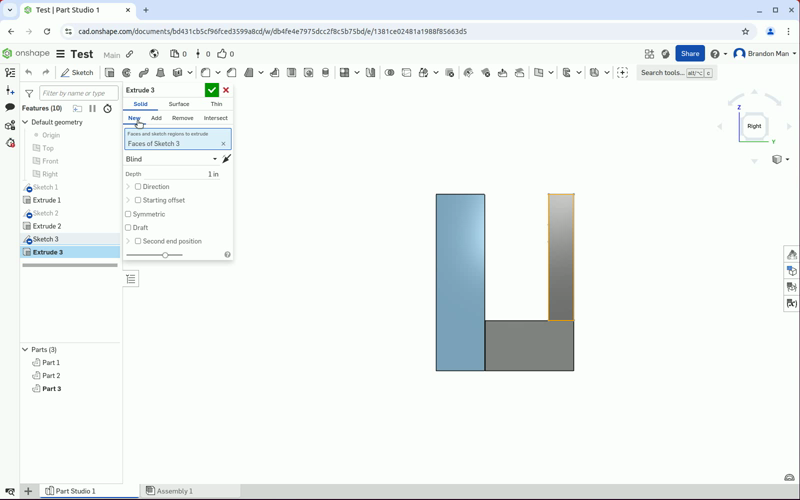
key(tab, 4)
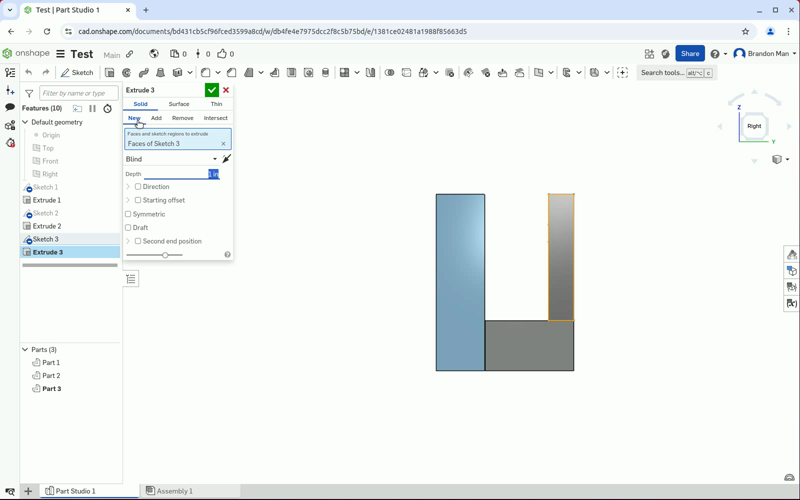
text(26.96)
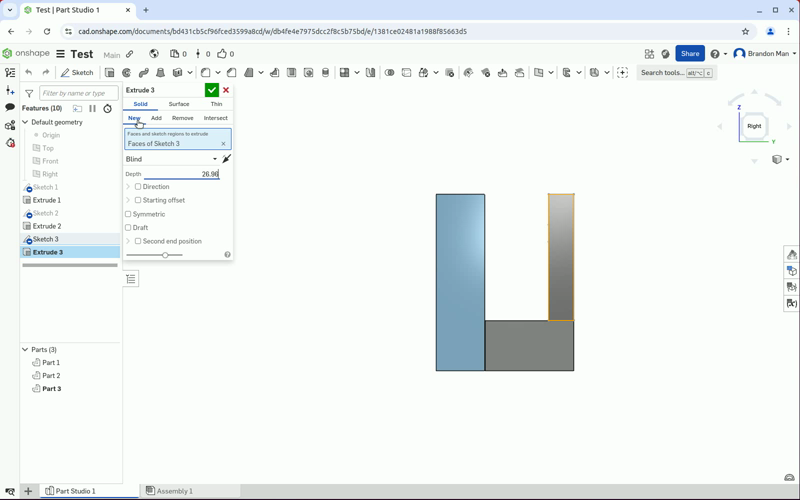
key(tab, 3)
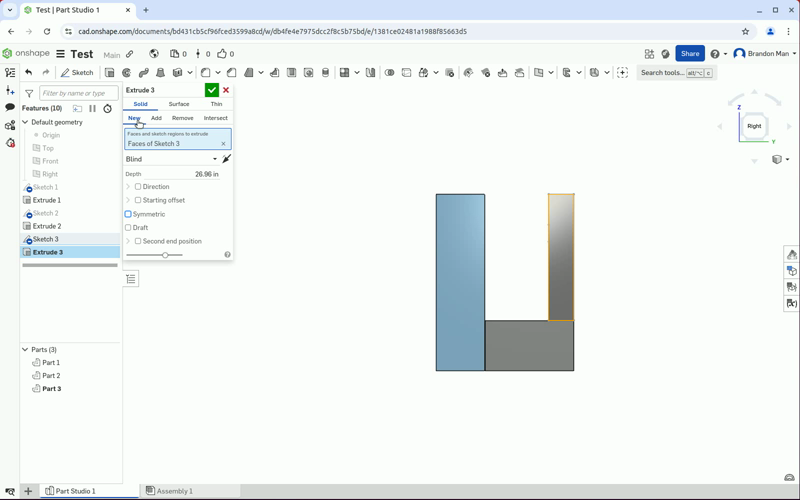
key(space)
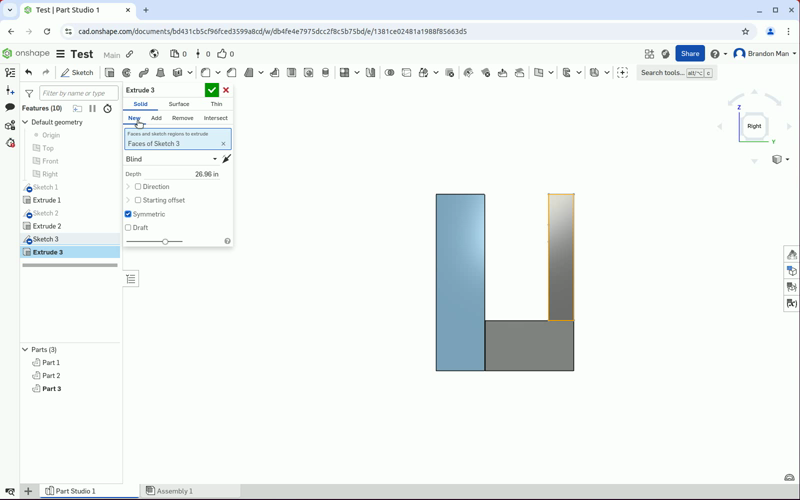
key(enter)
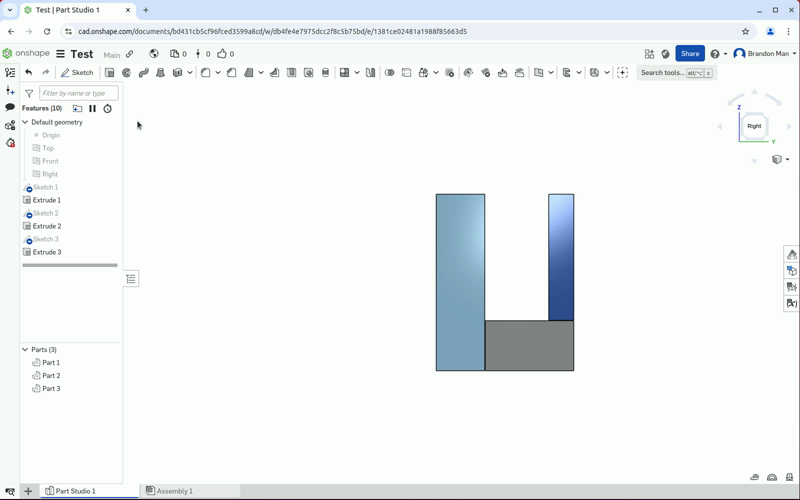
key(shift+h)
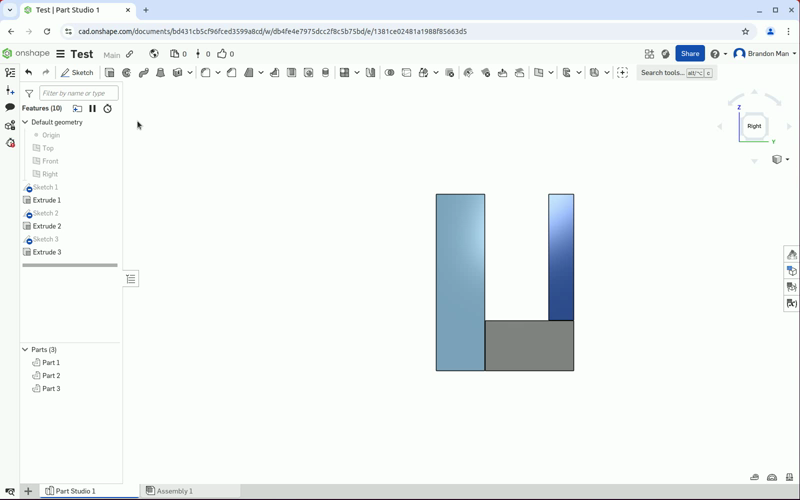
key(shift+h)
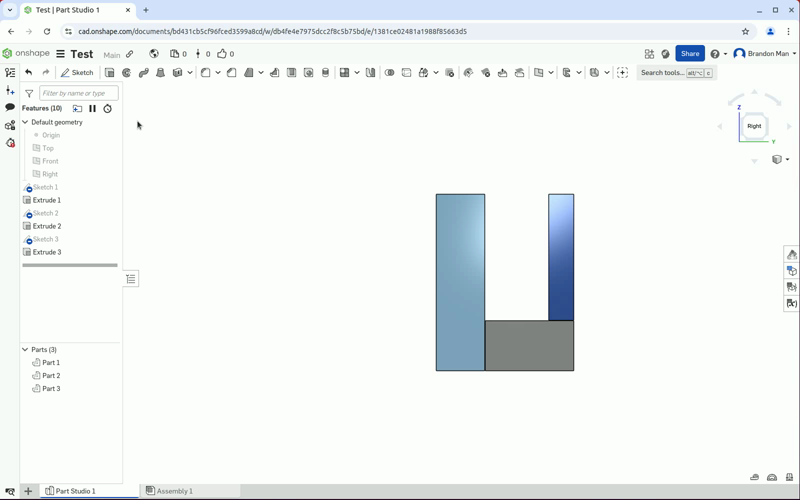
mouse_move(73, 189)
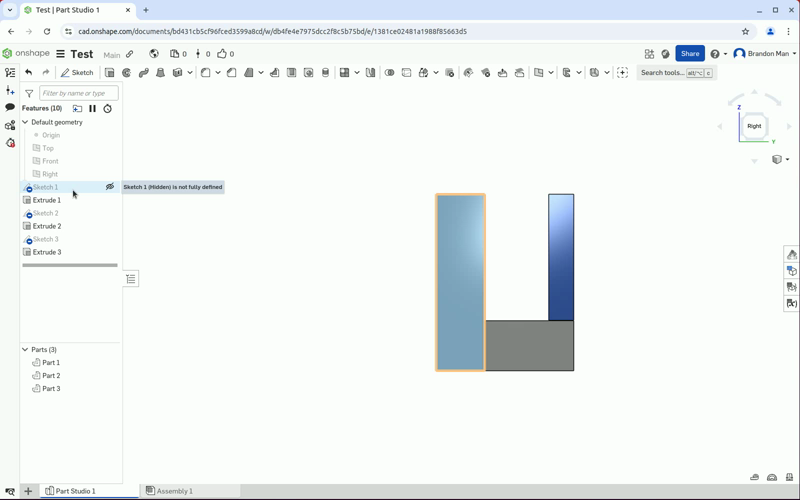
click(73, 189)
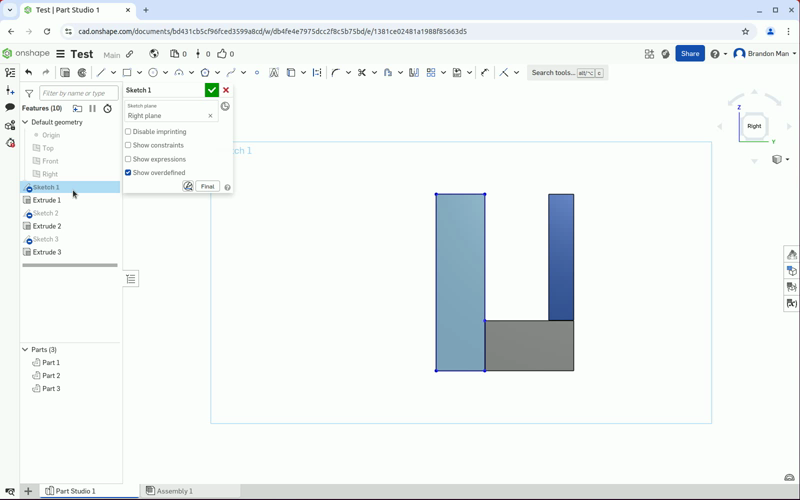
mouse_move(229, 92)
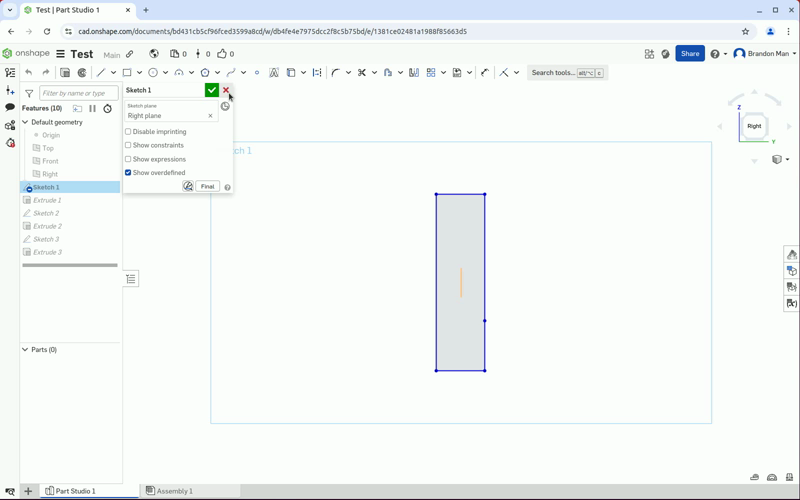
click(229, 92)
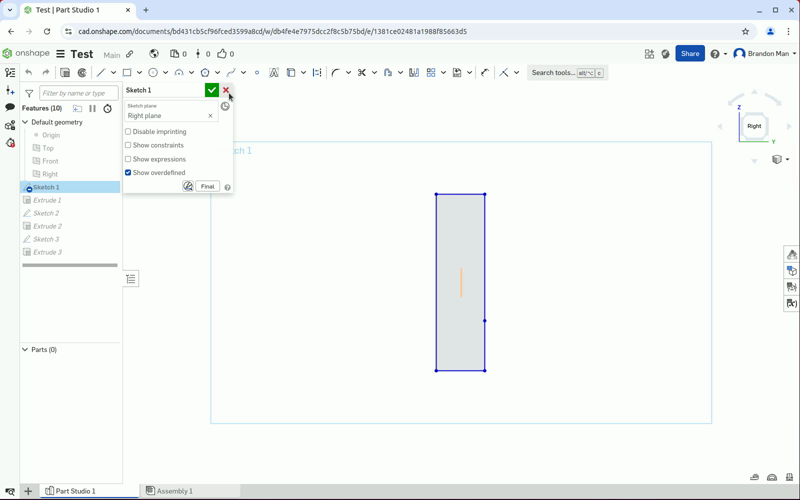
key(shift+s)
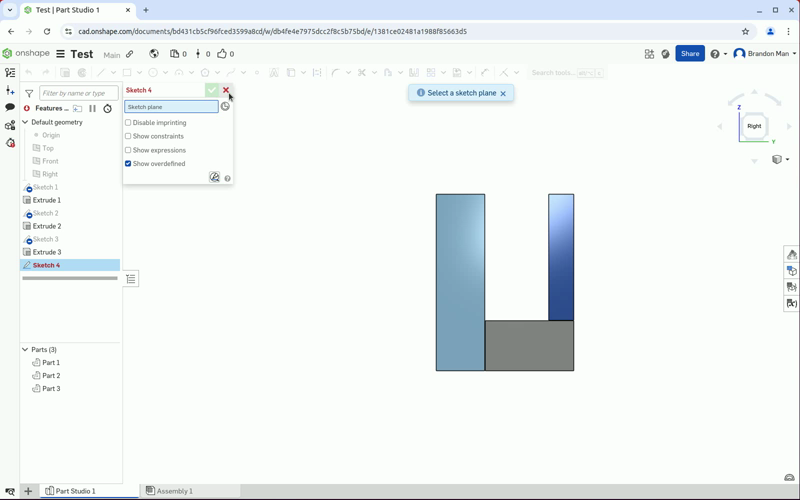
mouse_move(73, 176)
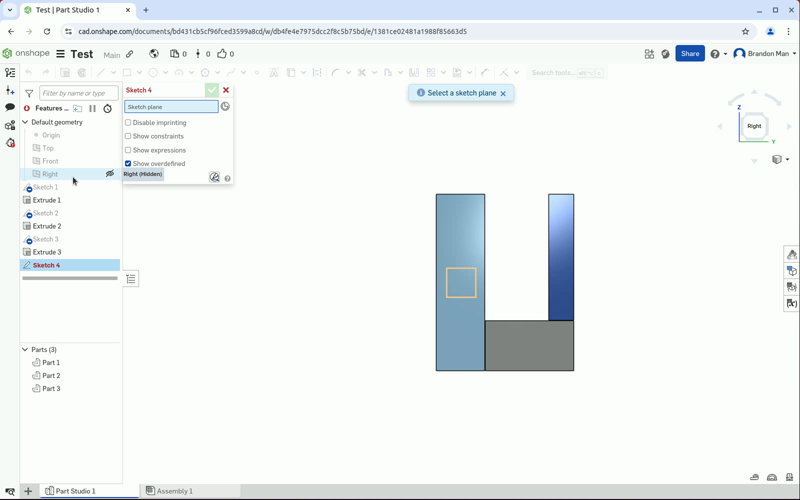
click(73, 176)
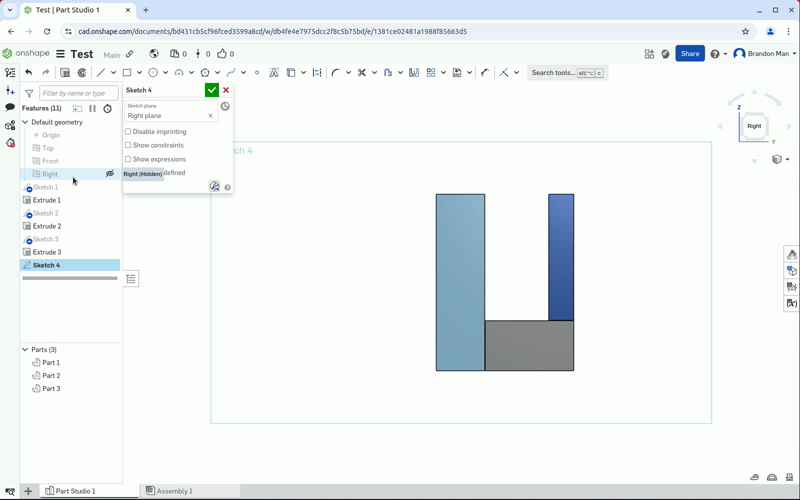
mouse_move(73, 352)
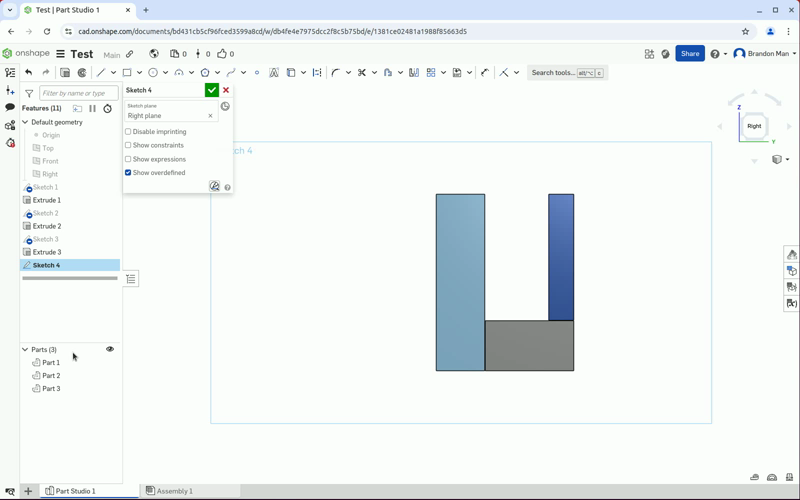
key(y)
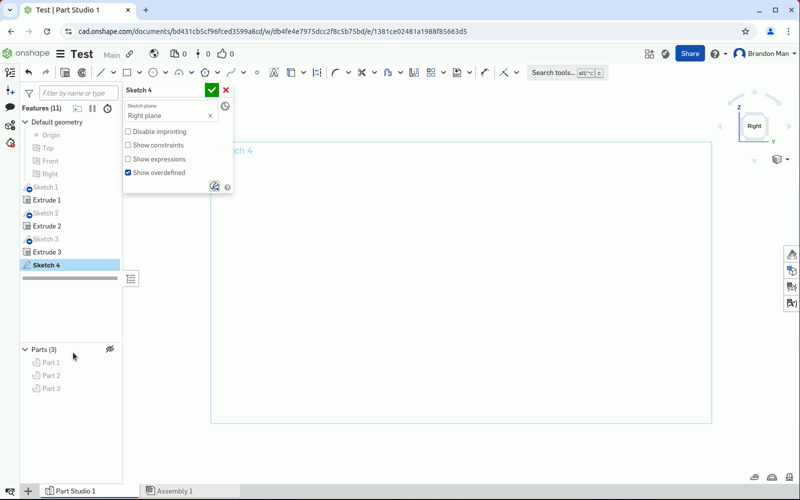
key(a)
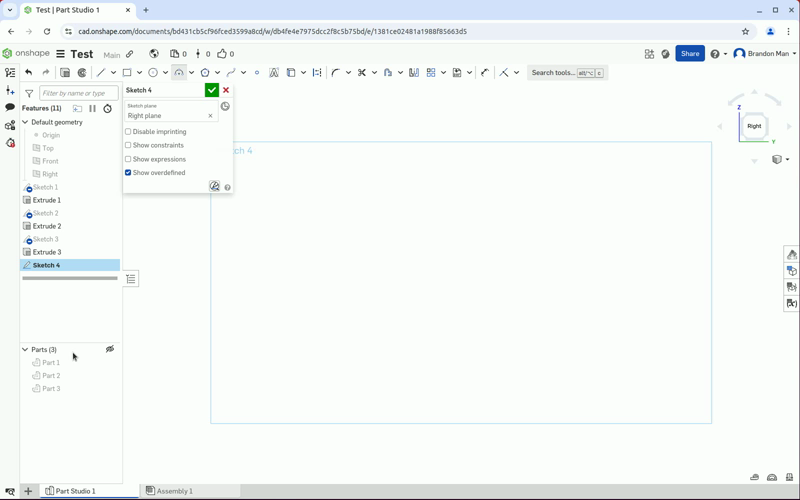
key_down(shift)
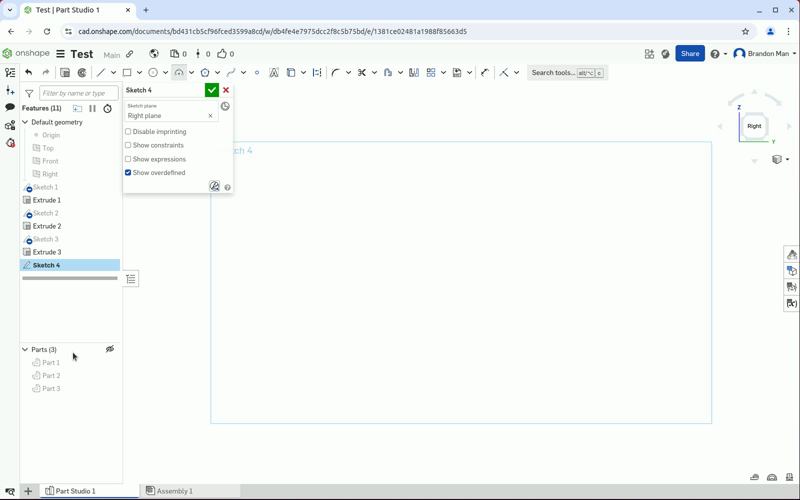
mouse_move(539, 231)
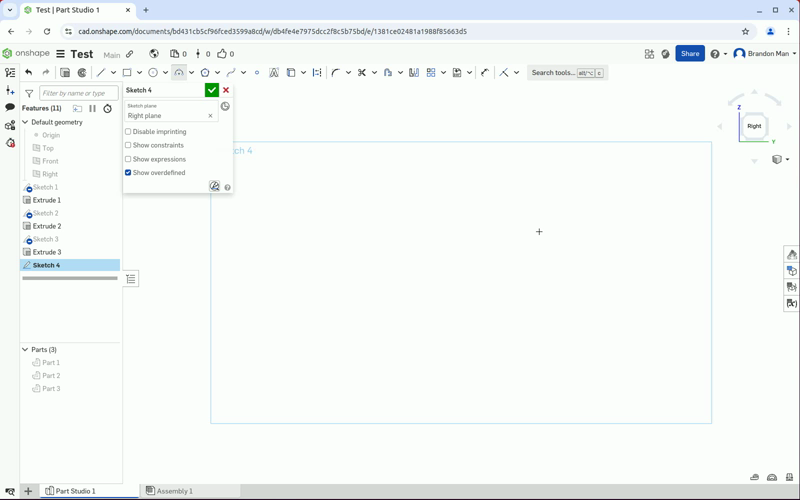
click(539, 231)
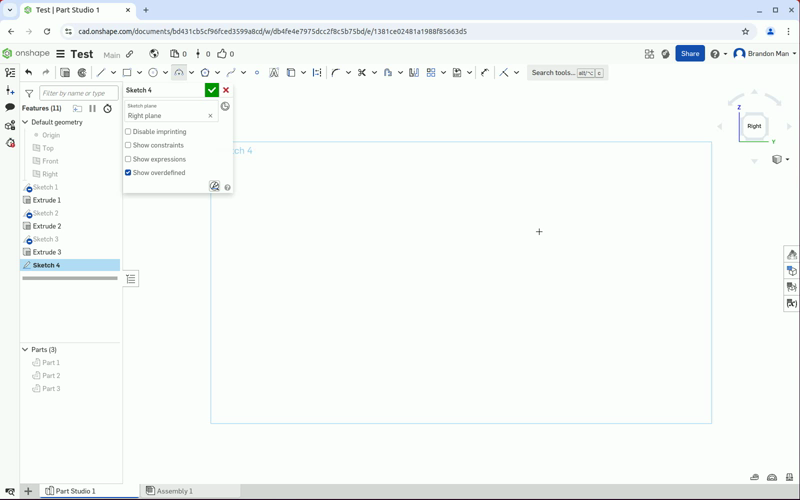
key_up(shift)
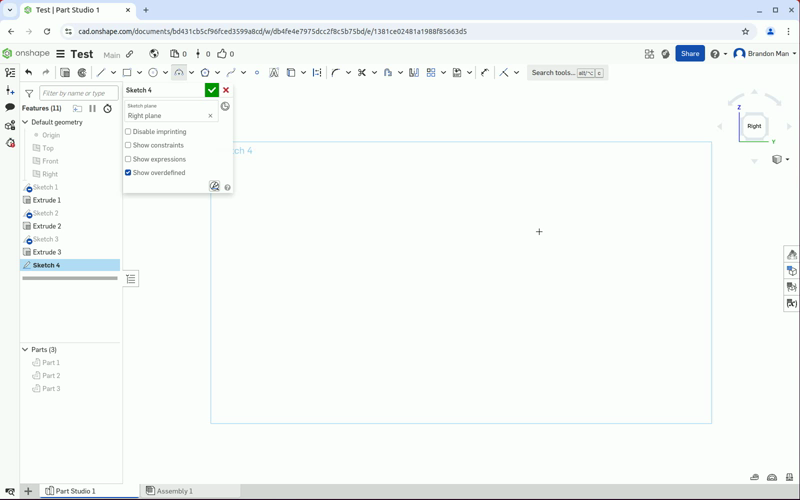
key_down(shift)
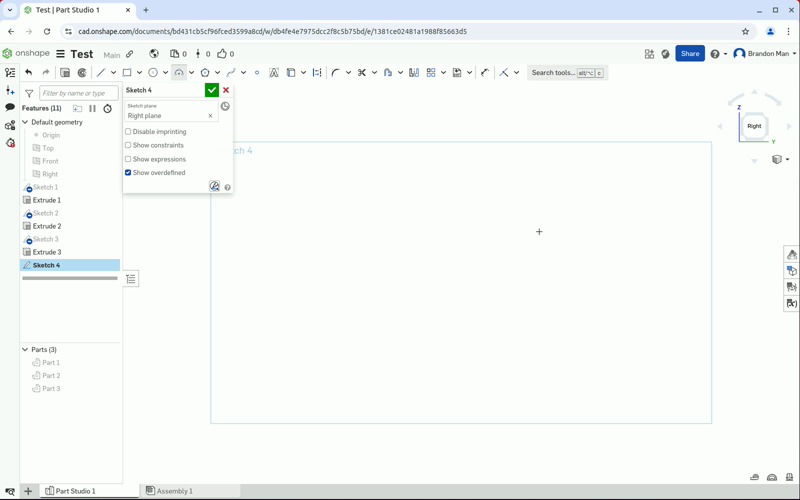
mouse_move(539, 237)
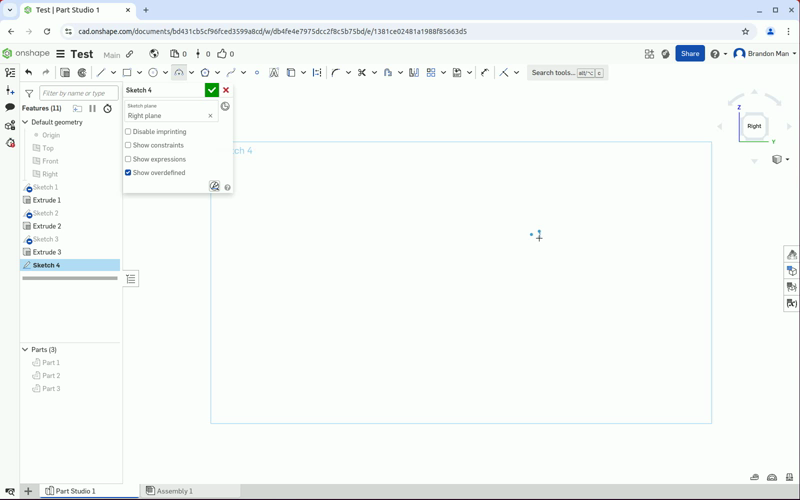
scroll(6)
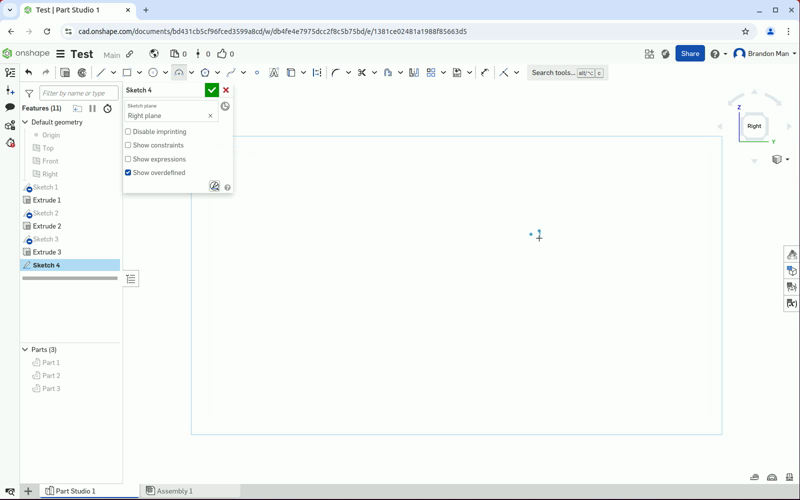
scroll(6)
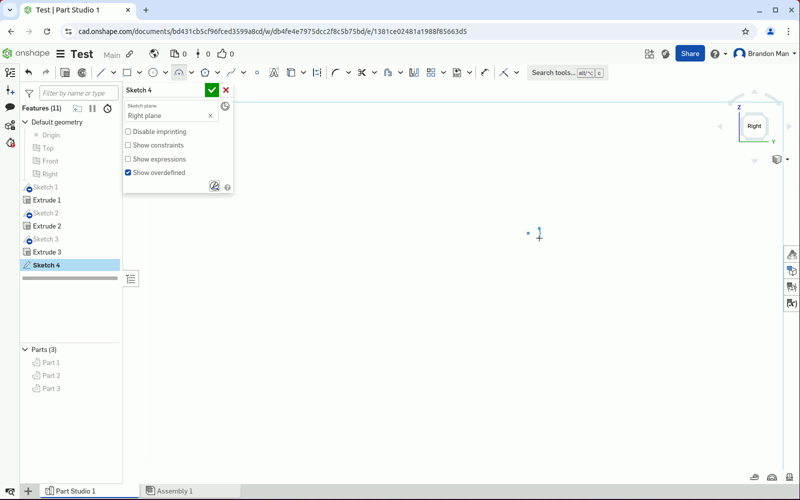
scroll(6)
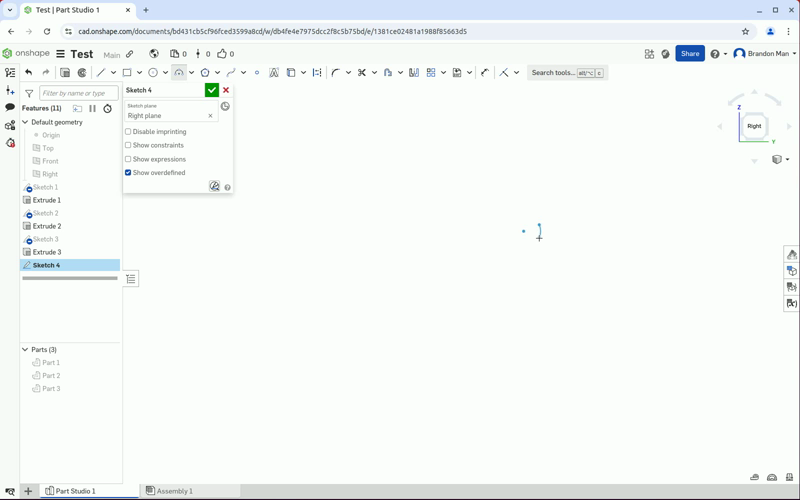
scroll(6)
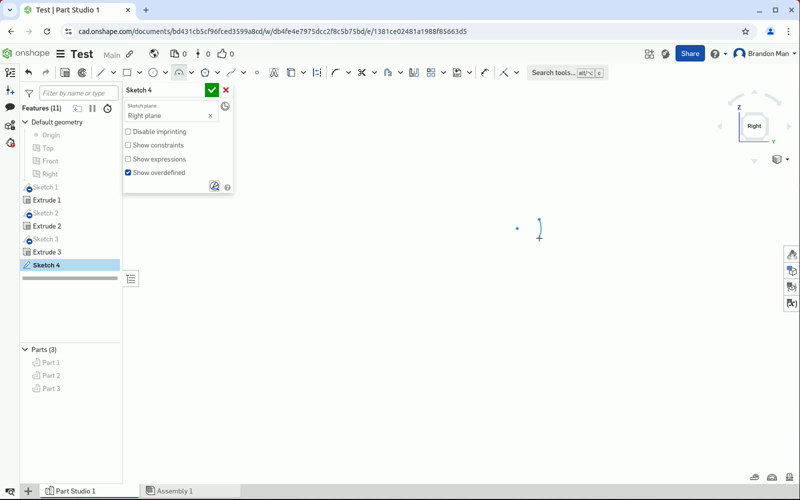
scroll(6)
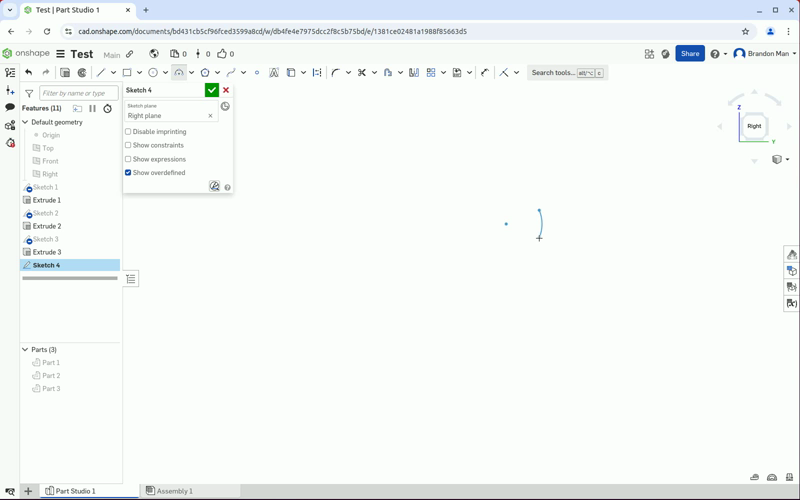
scroll(6)
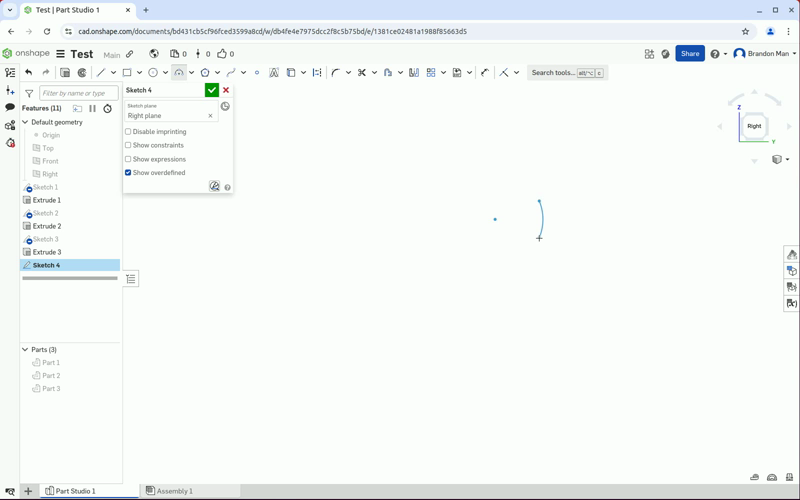
scroll(6)
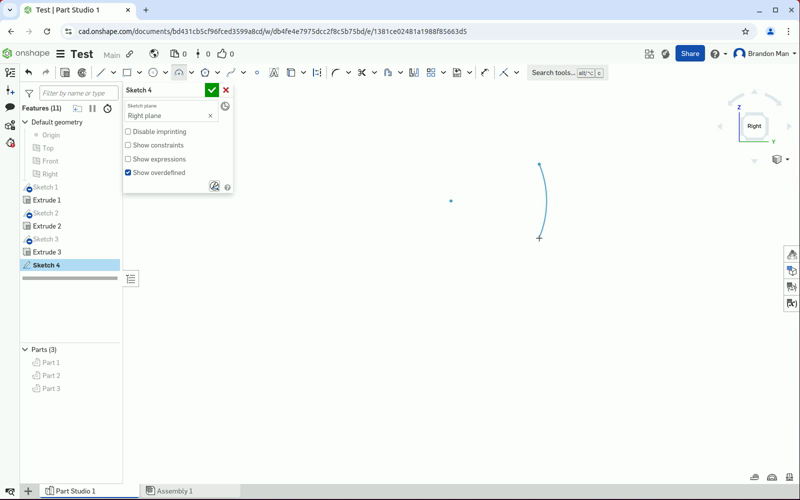
click(539, 237)
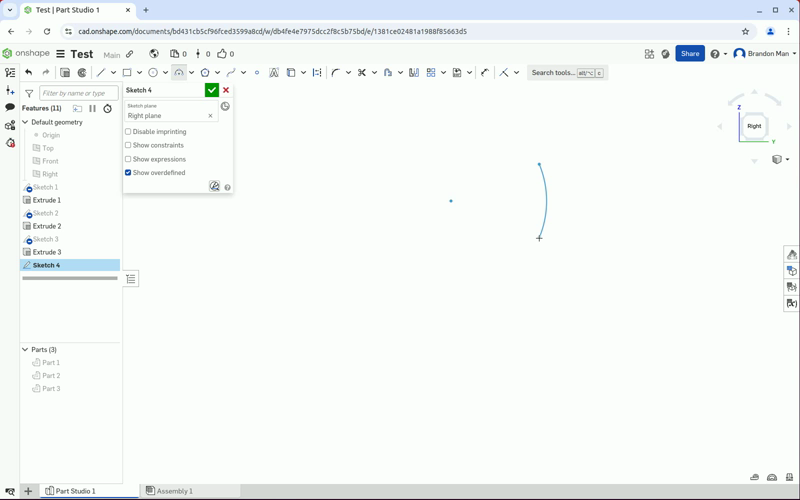
scroll(-6)
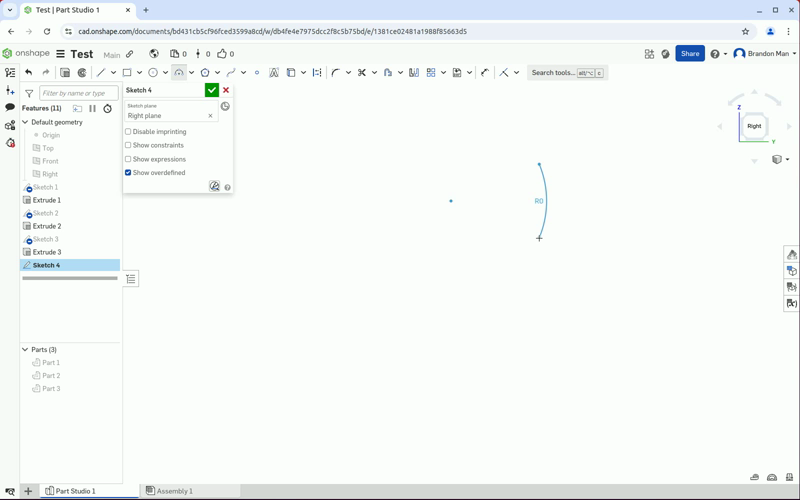
scroll(-6)
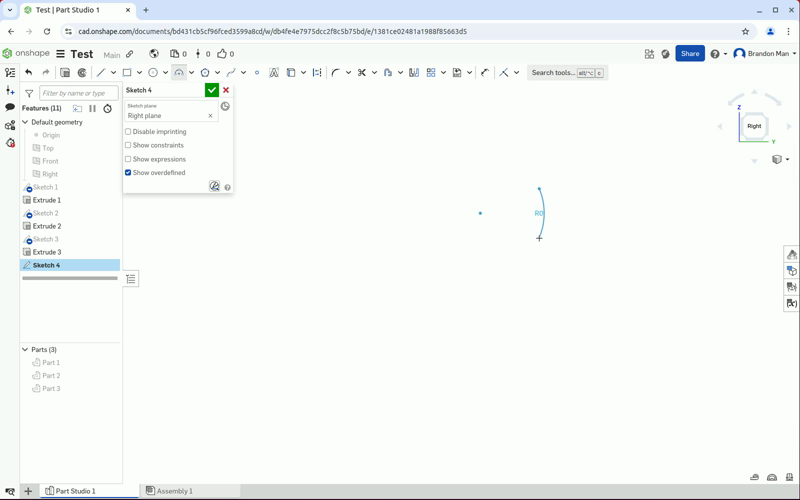
scroll(-6)
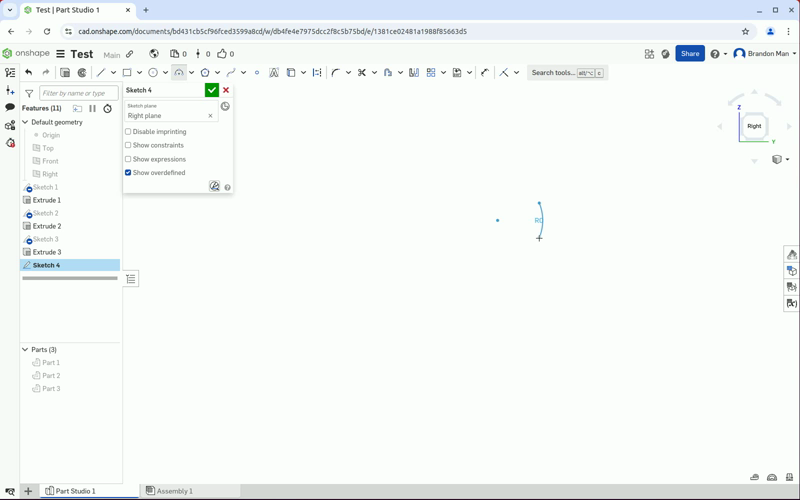
scroll(-6)
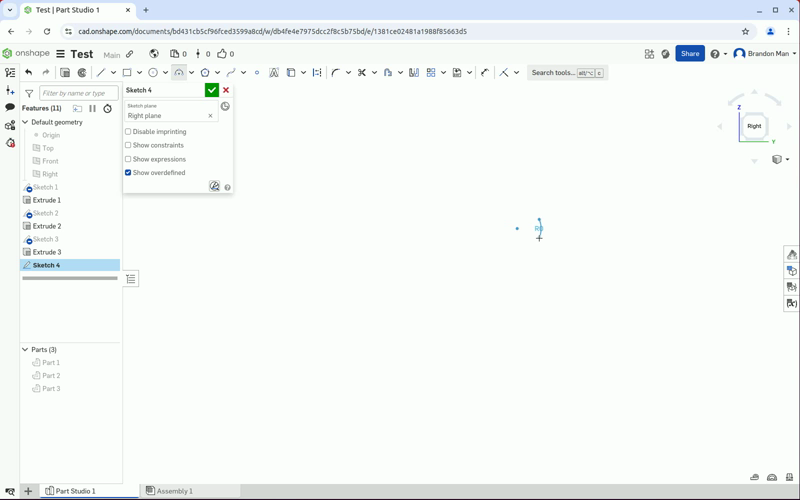
scroll(-6)
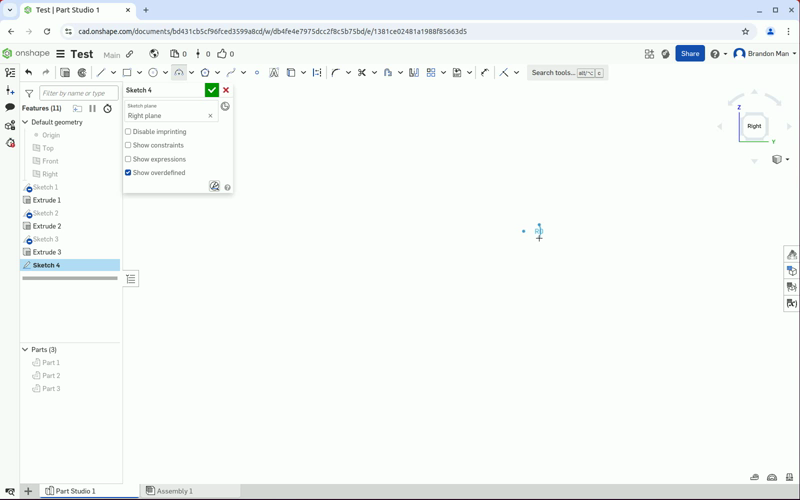
scroll(-6)
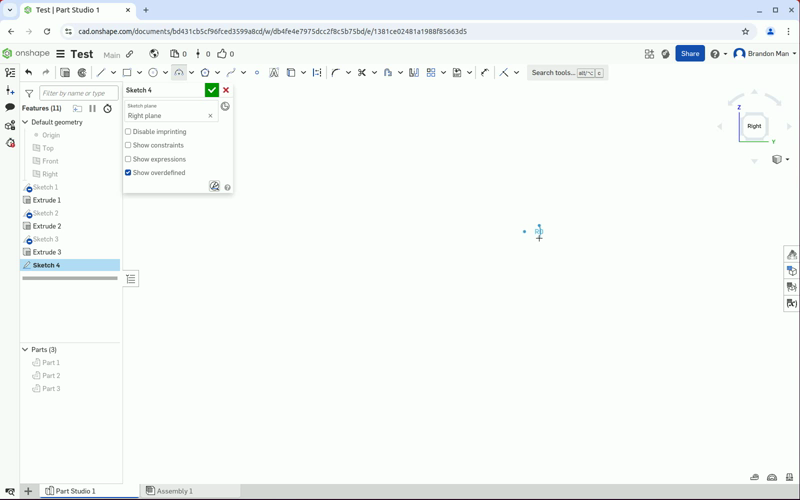
scroll(-6)
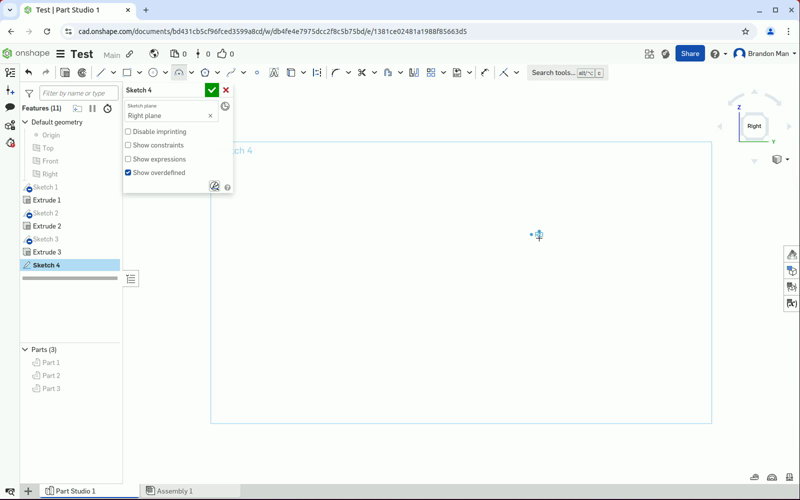
mouse_move(537, 234)
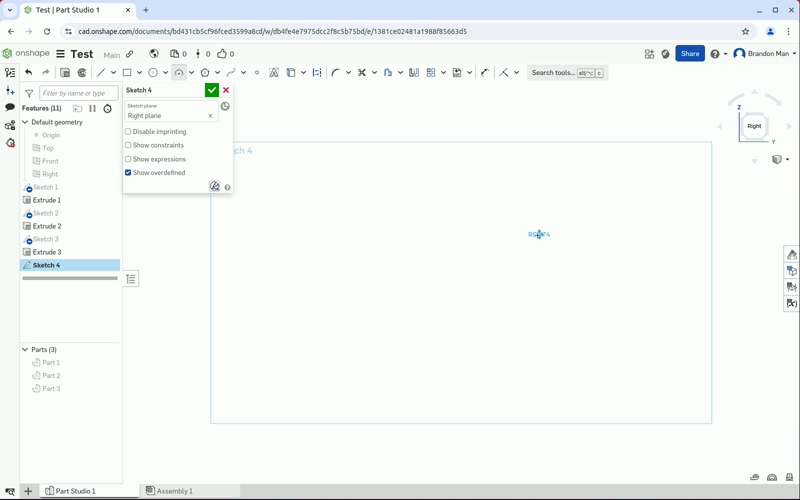
scroll(6)
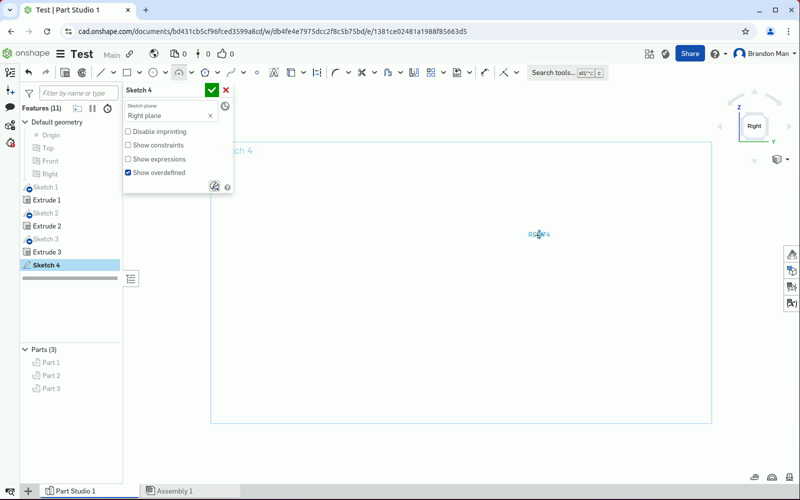
scroll(6)
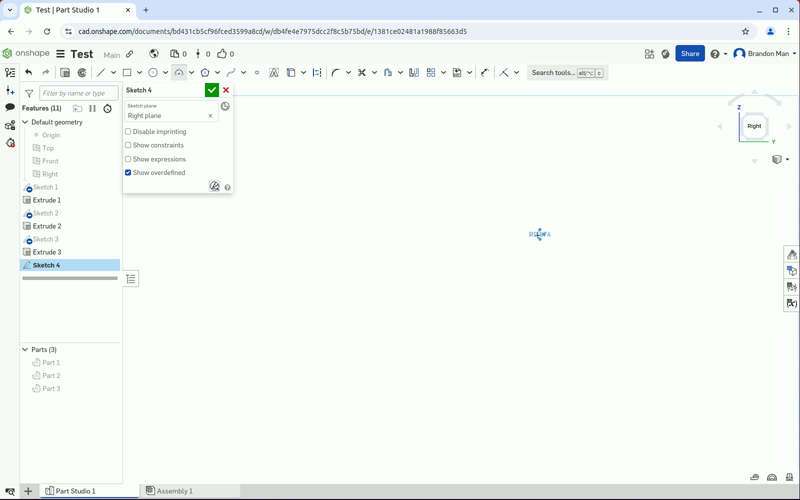
scroll(6)
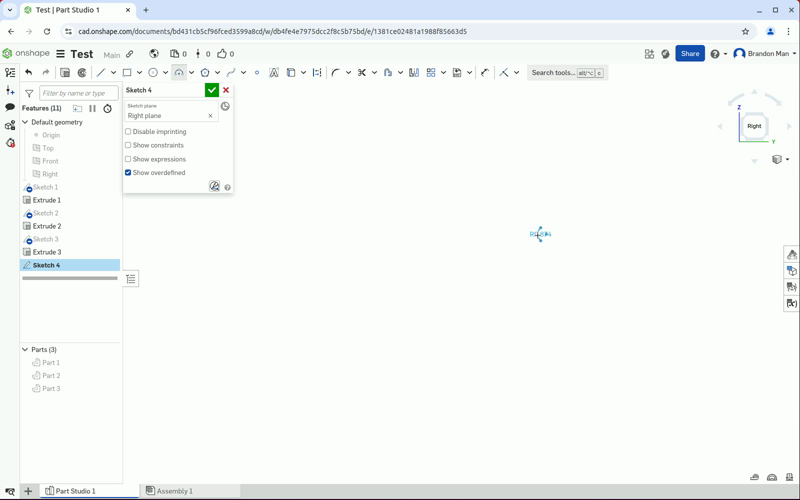
scroll(6)
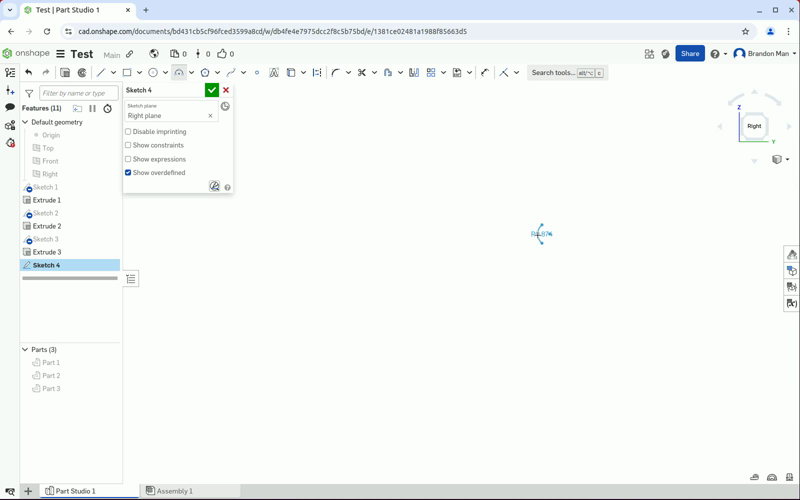
scroll(6)
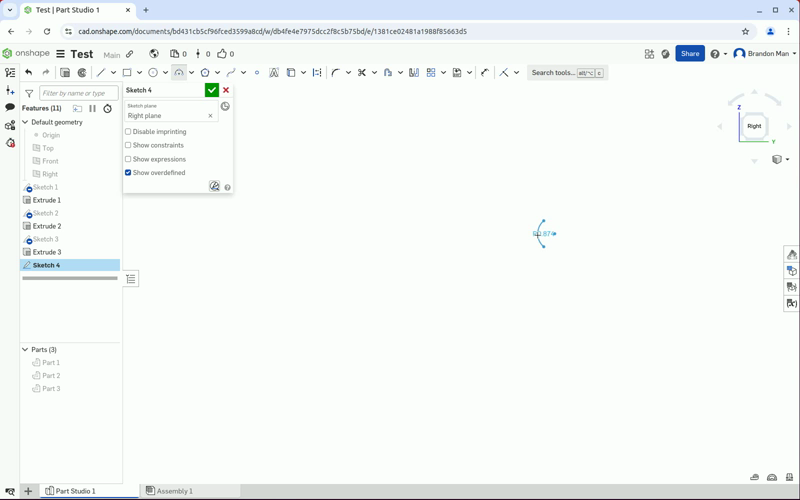
scroll(6)
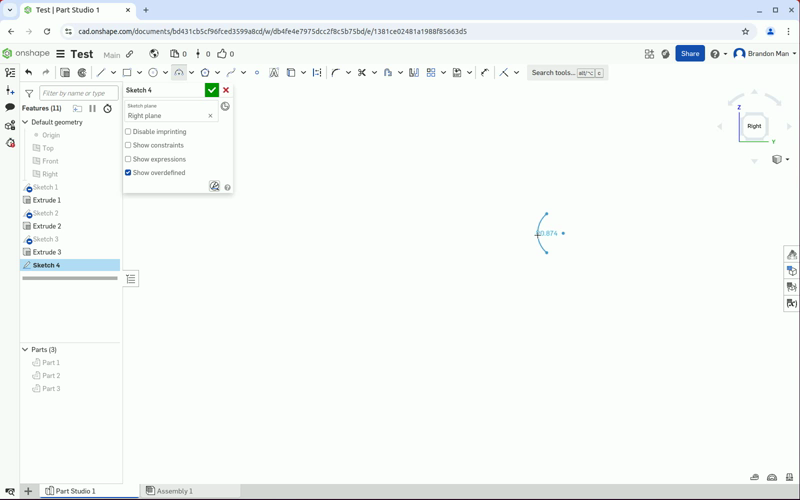
scroll(6)
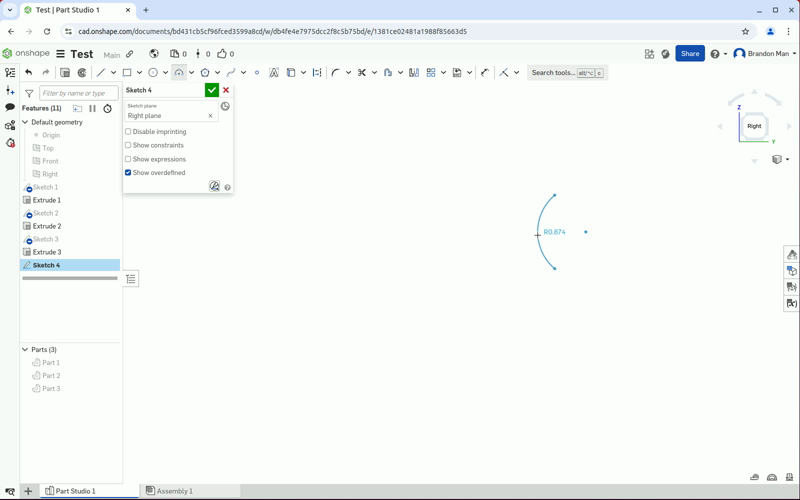
click(537, 234)
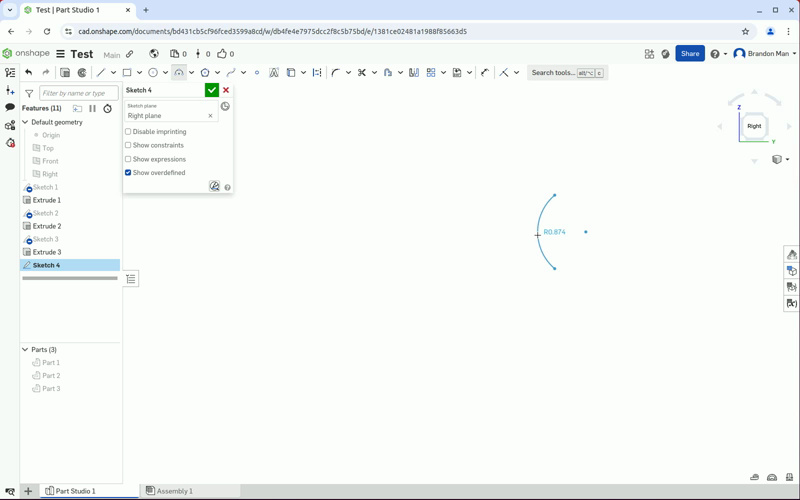
scroll(-6)
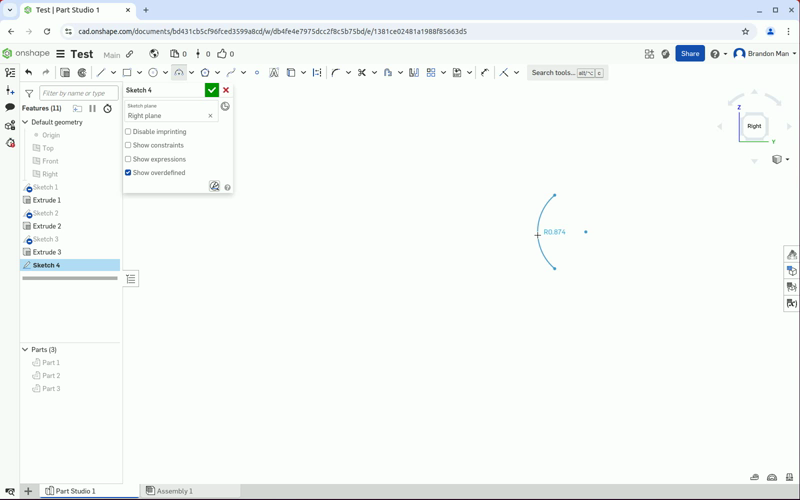
scroll(-6)
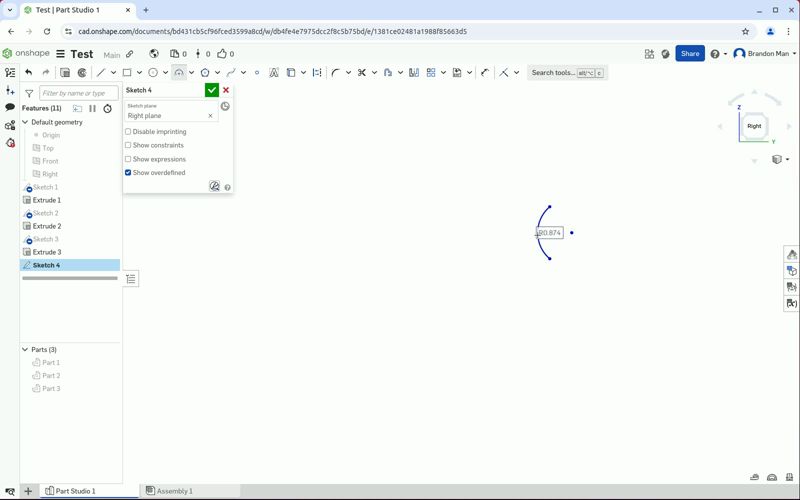
scroll(-6)
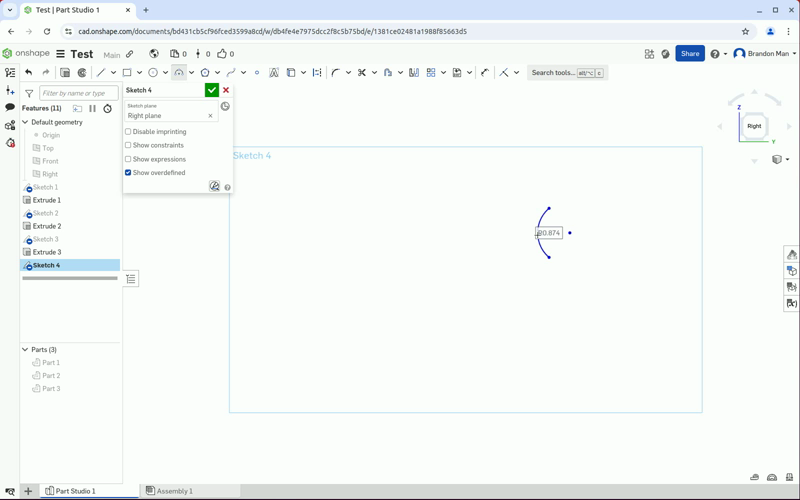
scroll(-6)
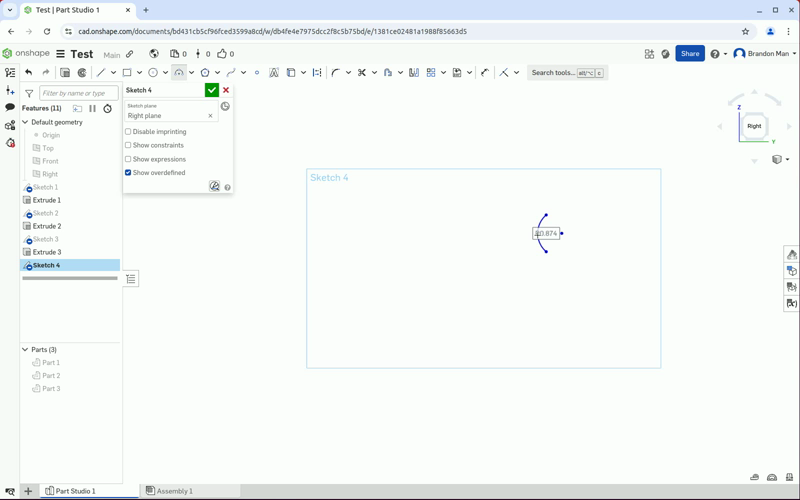
scroll(-6)
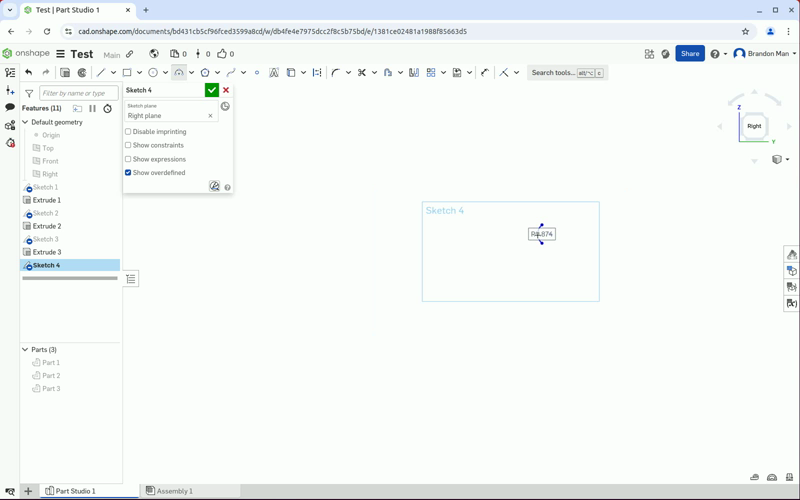
scroll(-6)
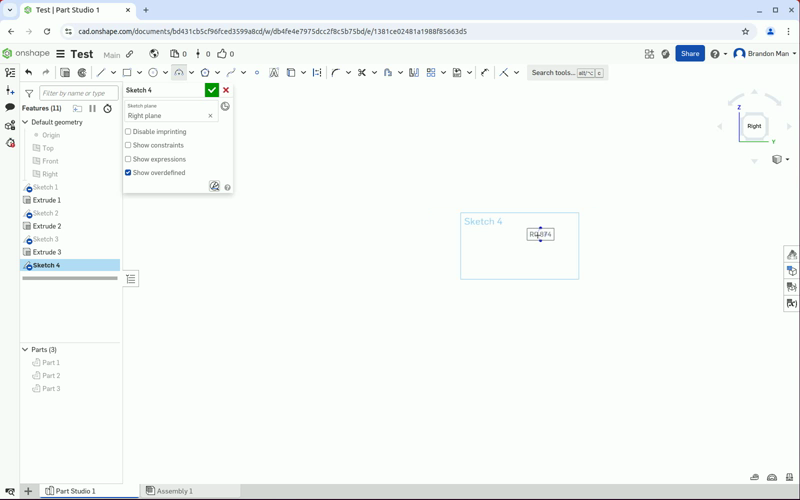
scroll(-6)
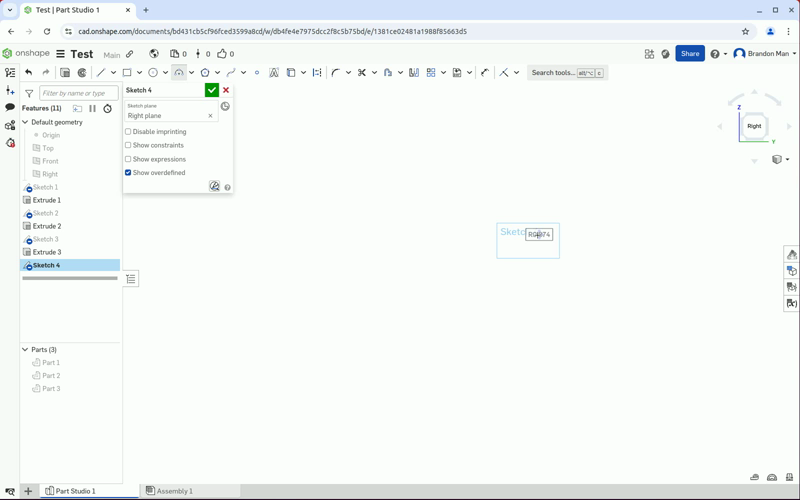
key_up(shift)
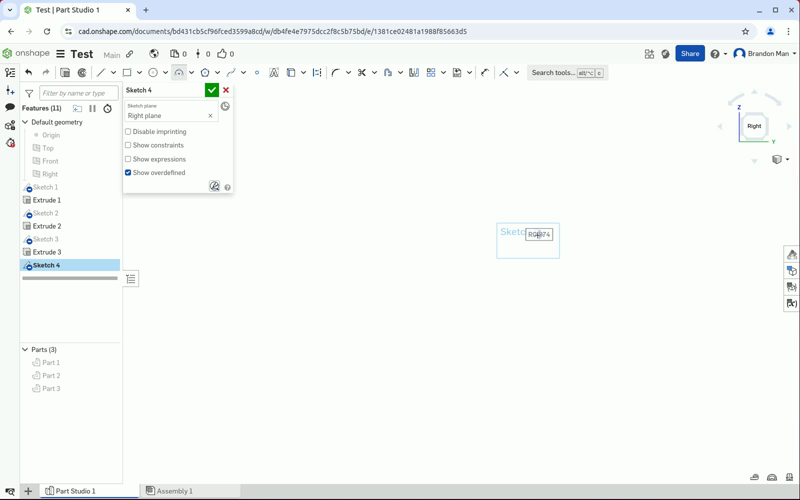
key(esc)
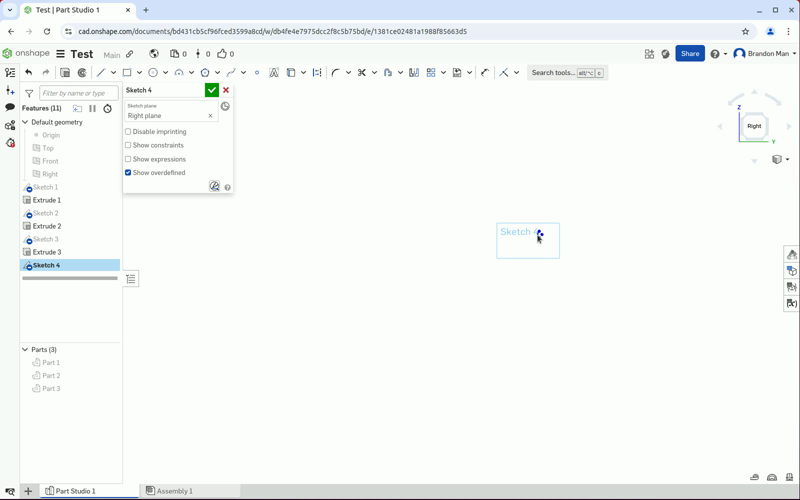
key(l)
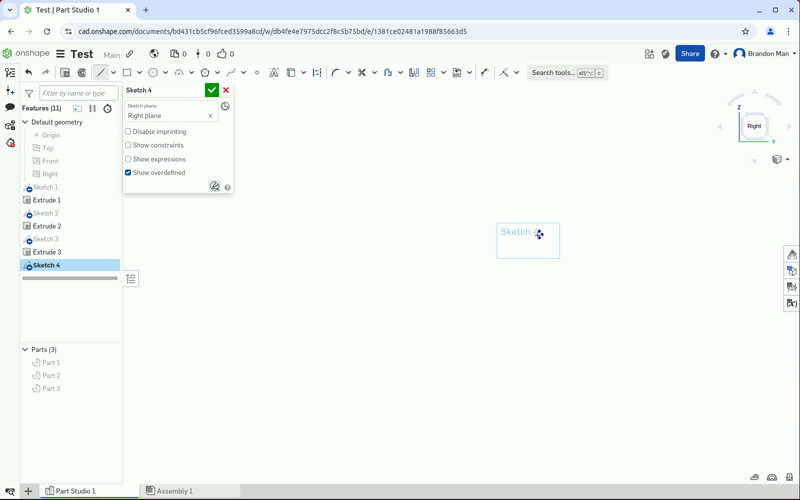
mouse_move(539, 237)
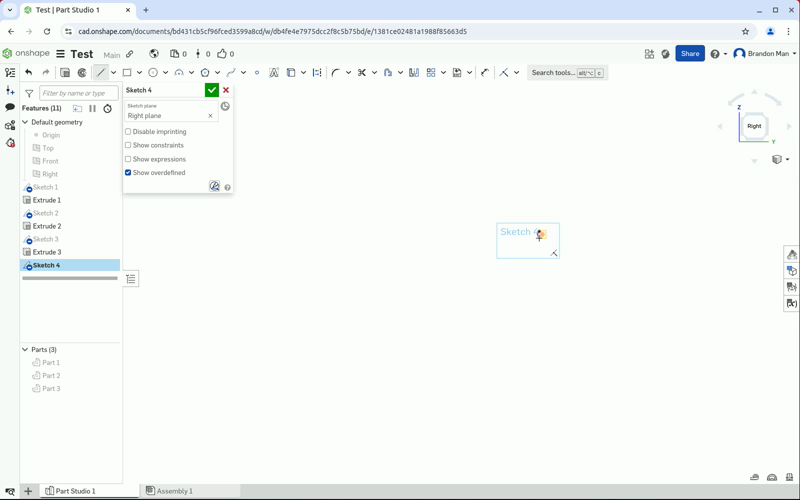
scroll(6)
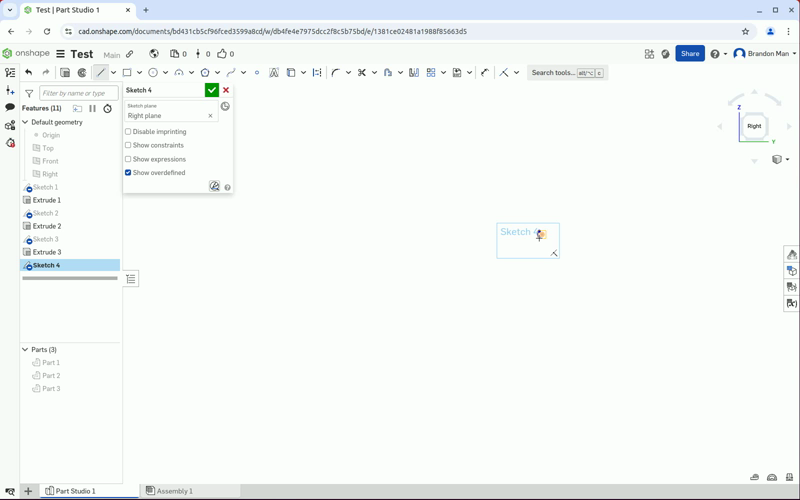
scroll(6)
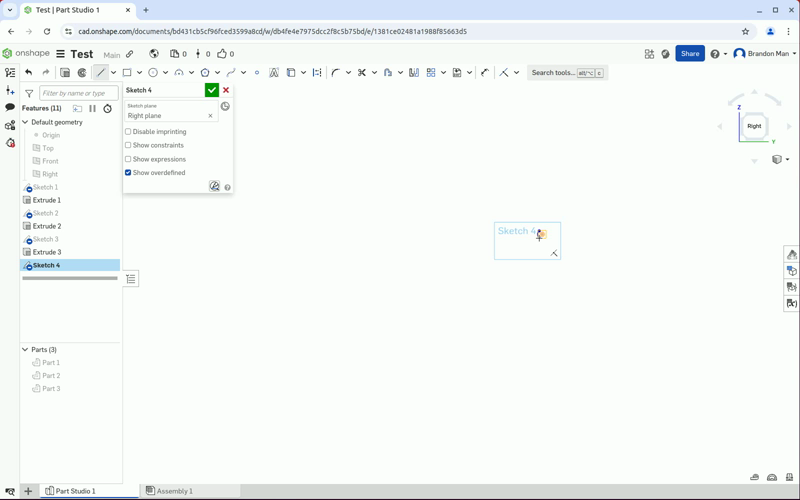
scroll(6)
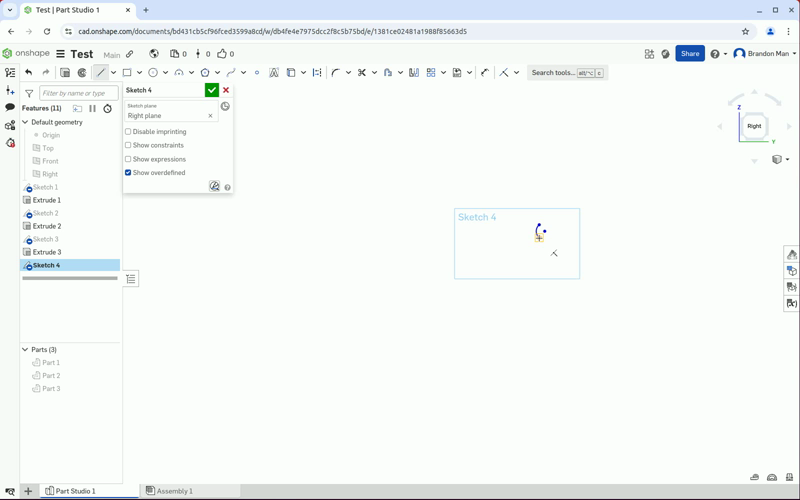
scroll(6)
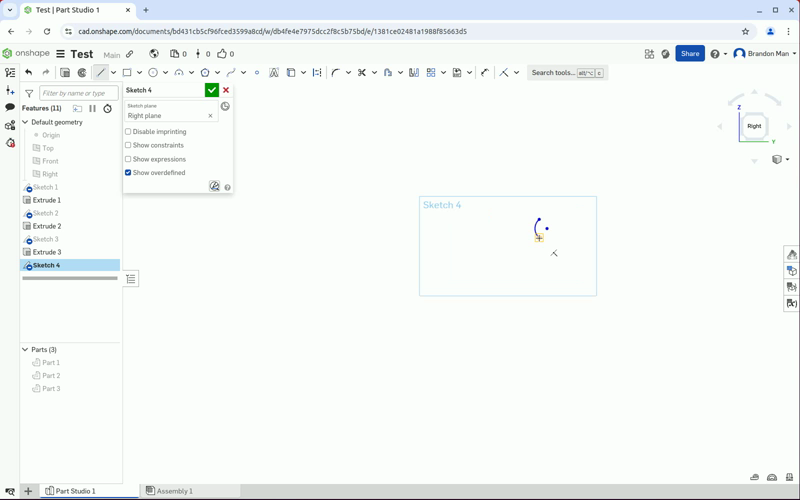
scroll(6)
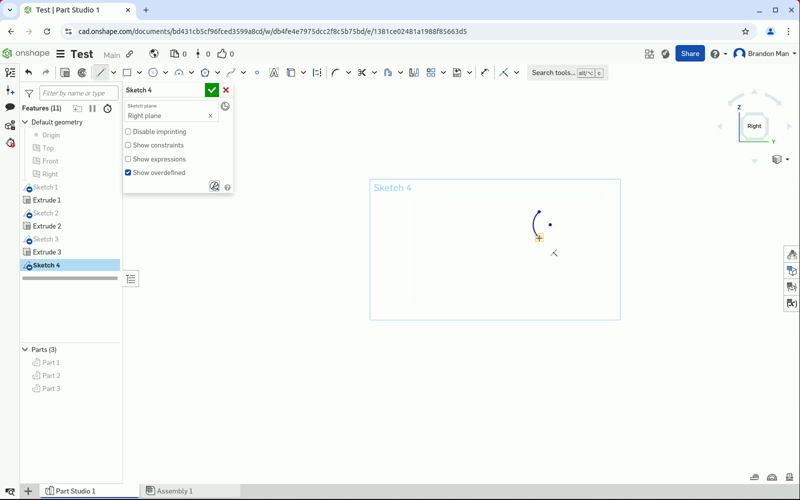
scroll(6)
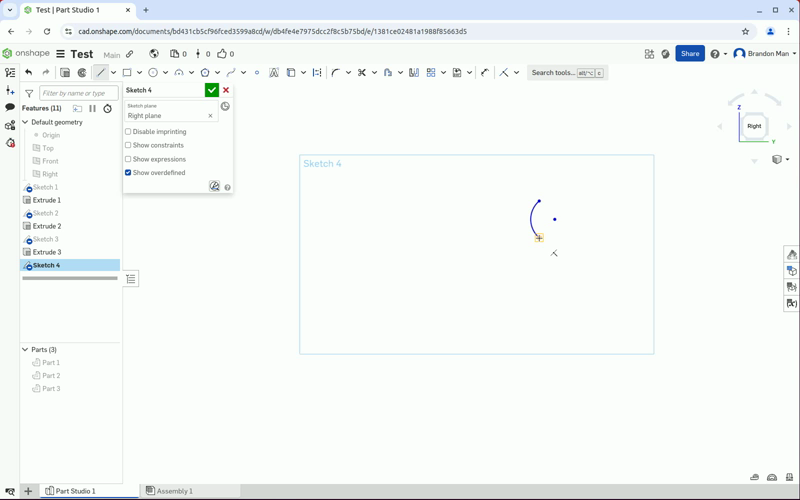
scroll(6)
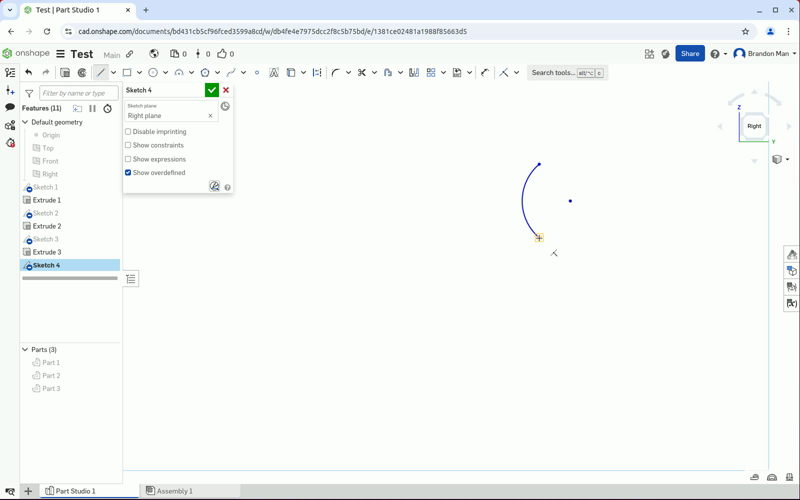
click(539, 237)
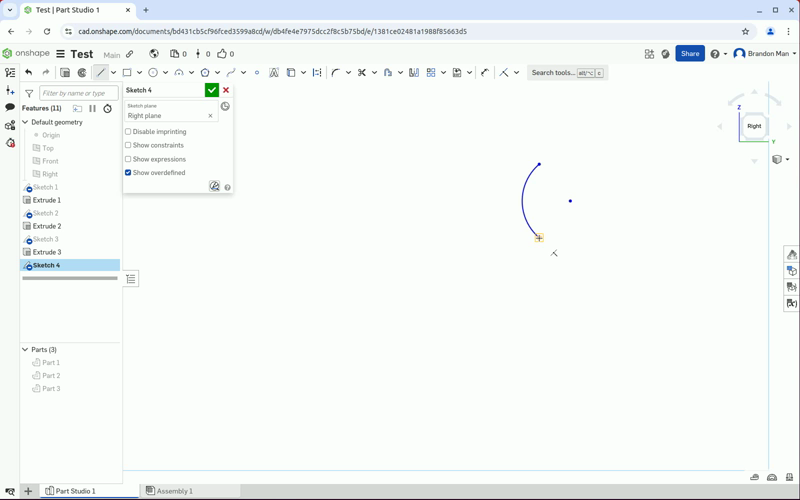
scroll(-6)
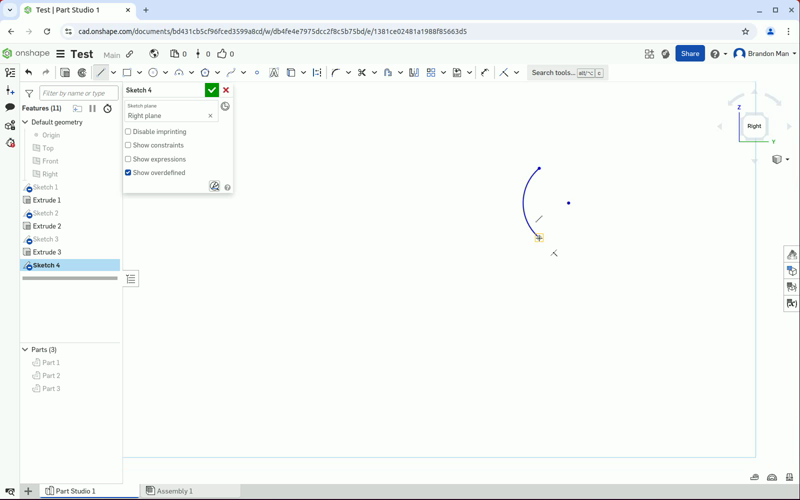
scroll(-6)
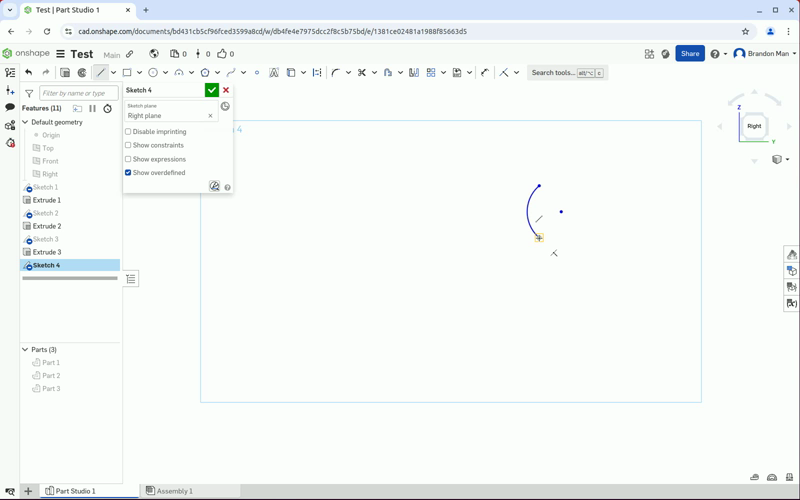
scroll(-6)
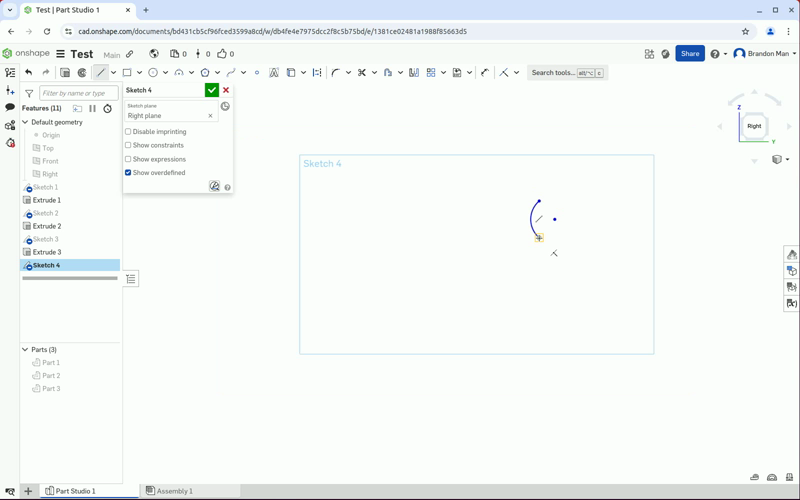
scroll(-6)
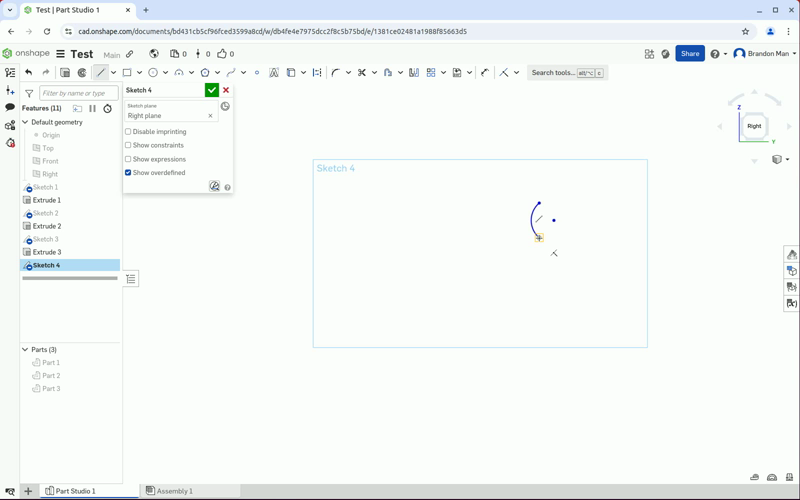
scroll(-6)
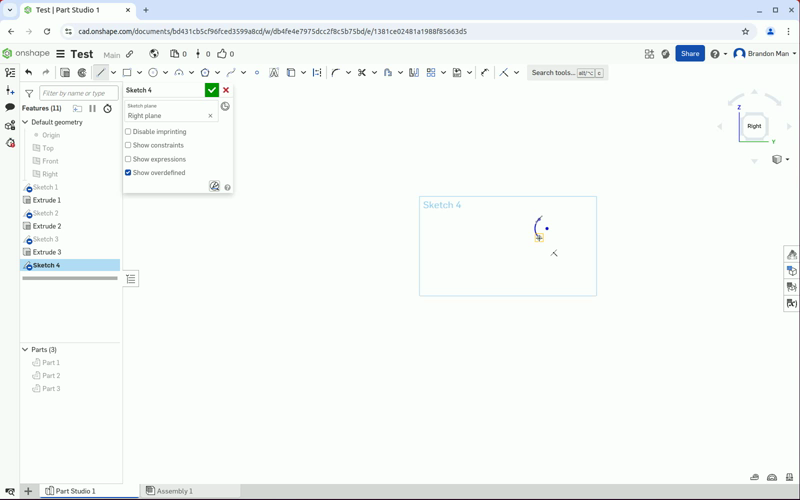
scroll(-6)
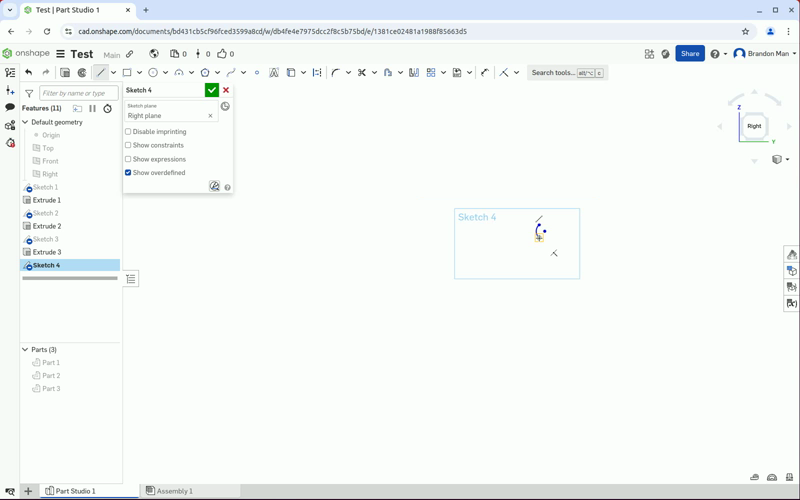
scroll(-6)
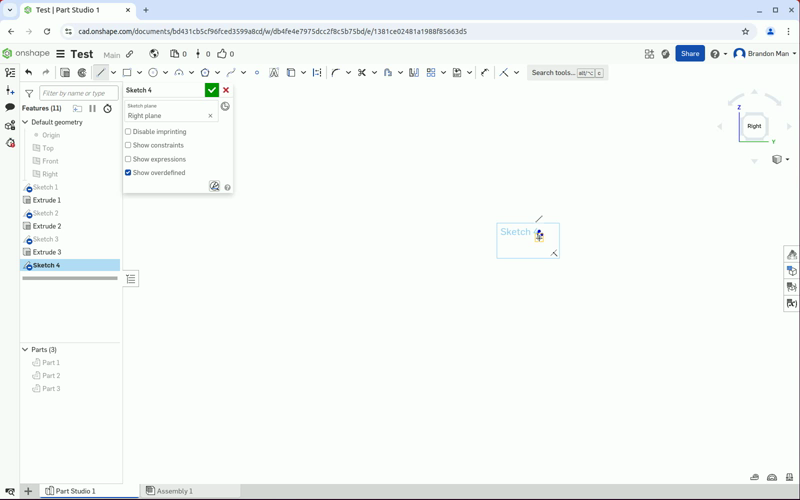
key_down(shift)
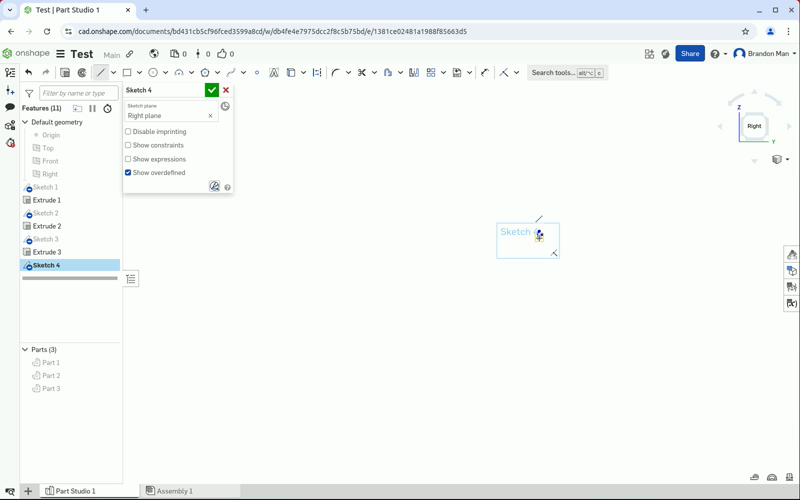
mouse_move(569, 237)
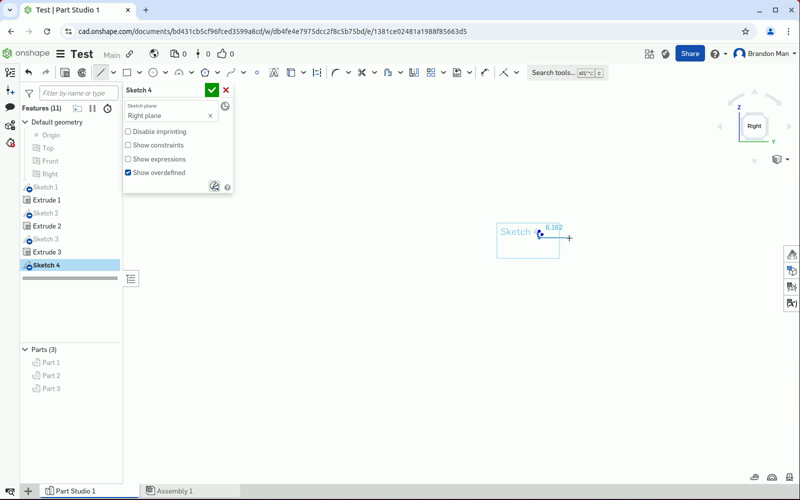
mouse_move(549, 244)
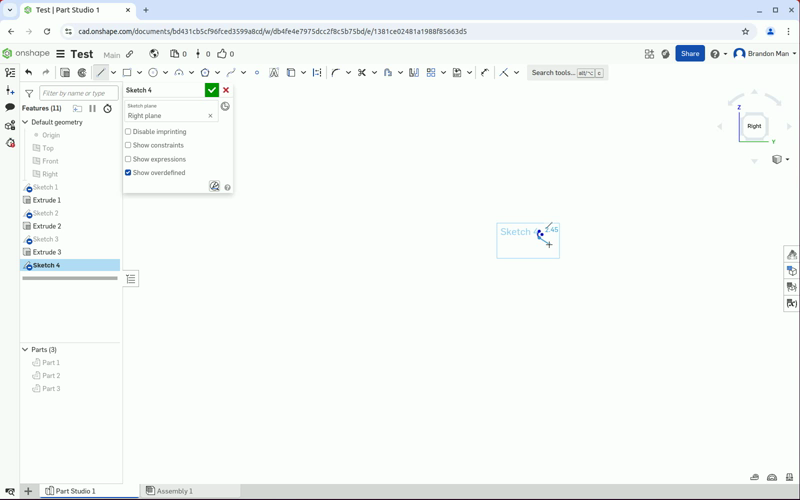
click(549, 244)
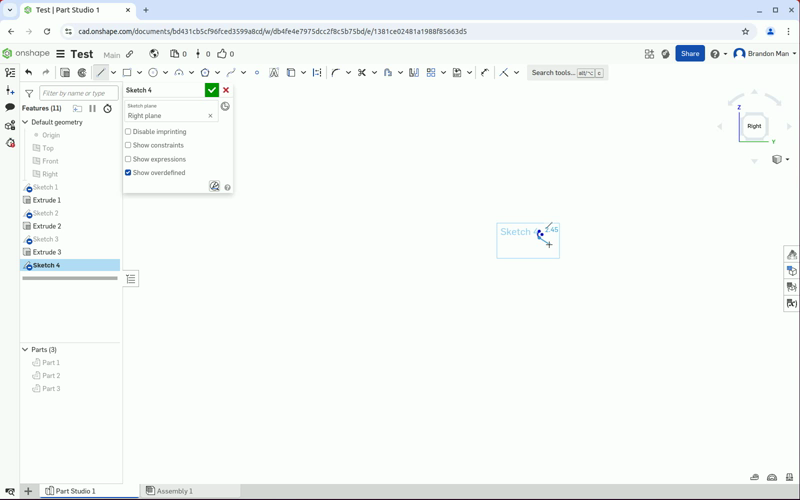
key_up(shift)
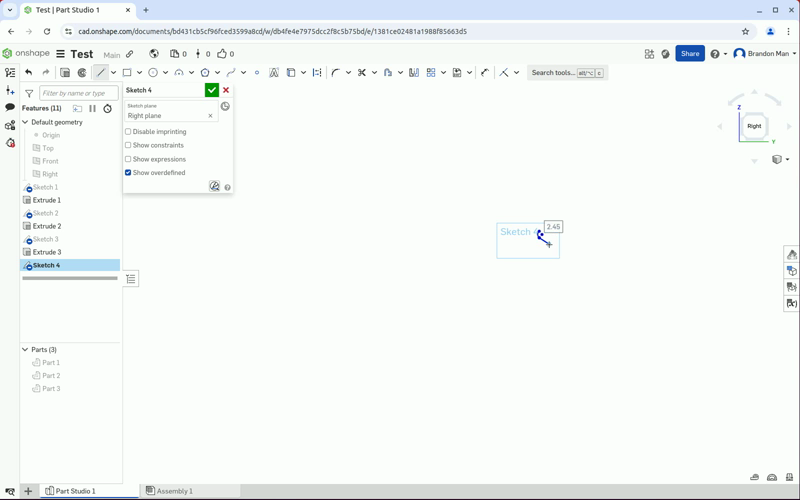
key_down(shift)
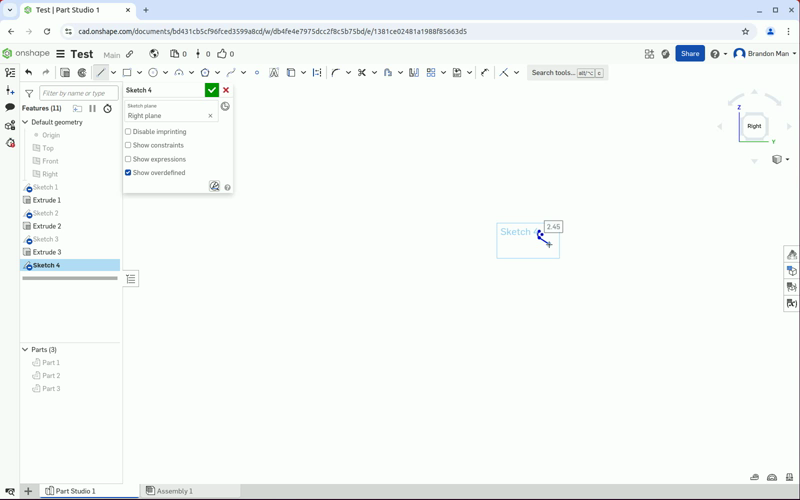
mouse_move(579, 244)
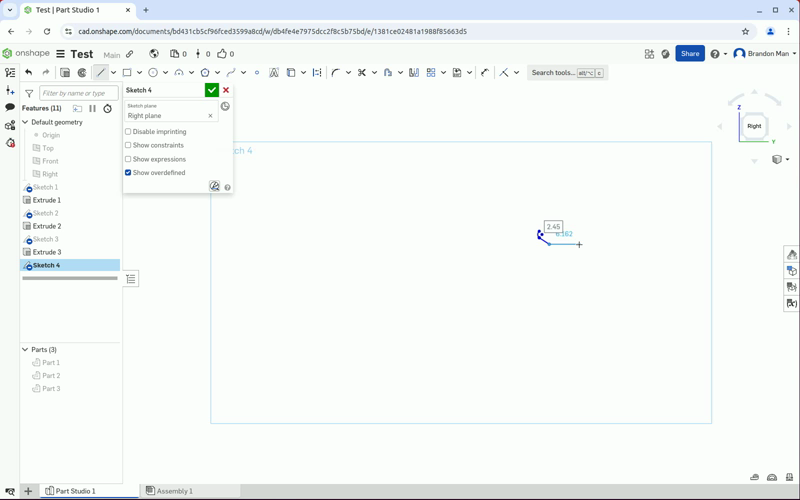
mouse_move(549, 224)
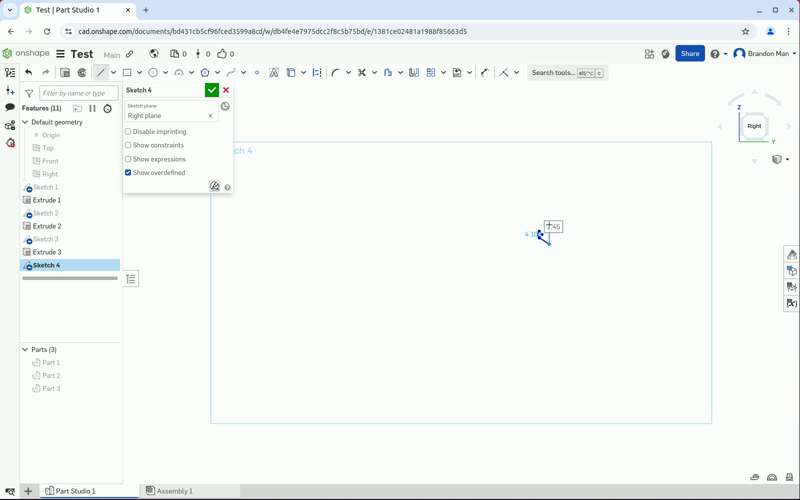
click(549, 224)
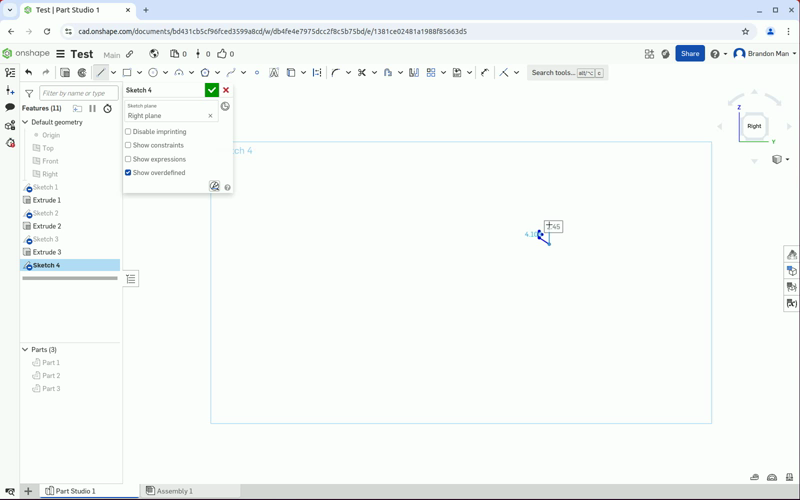
key_up(shift)
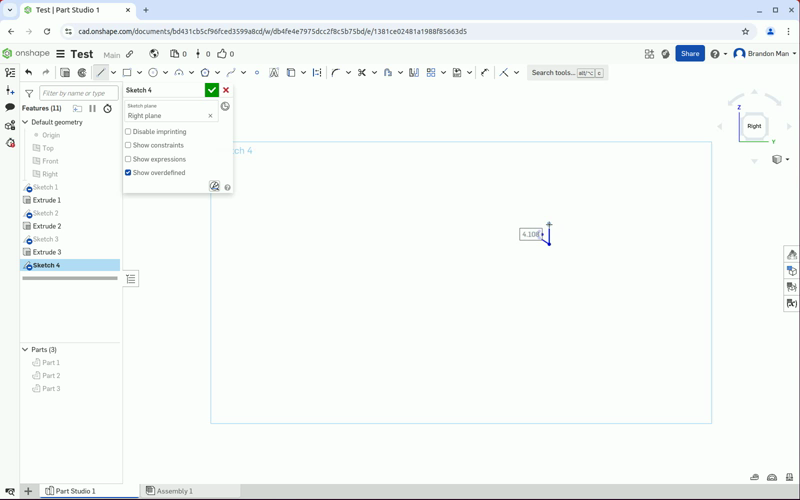
mouse_move(579, 224)
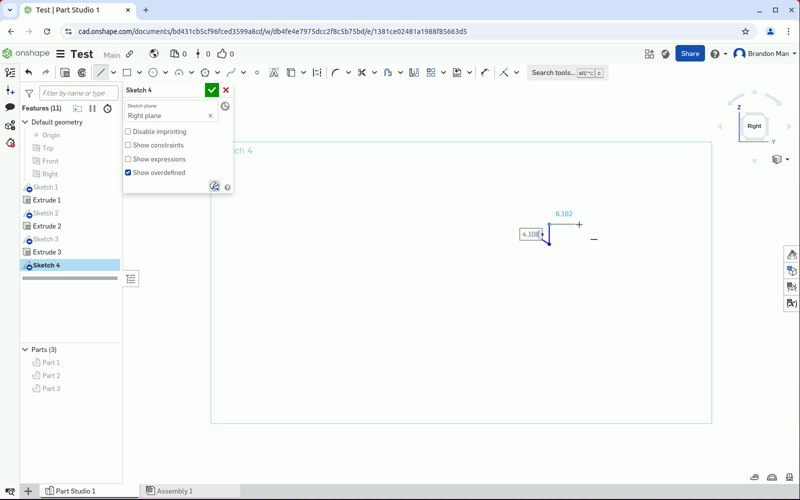
key_down(shift)
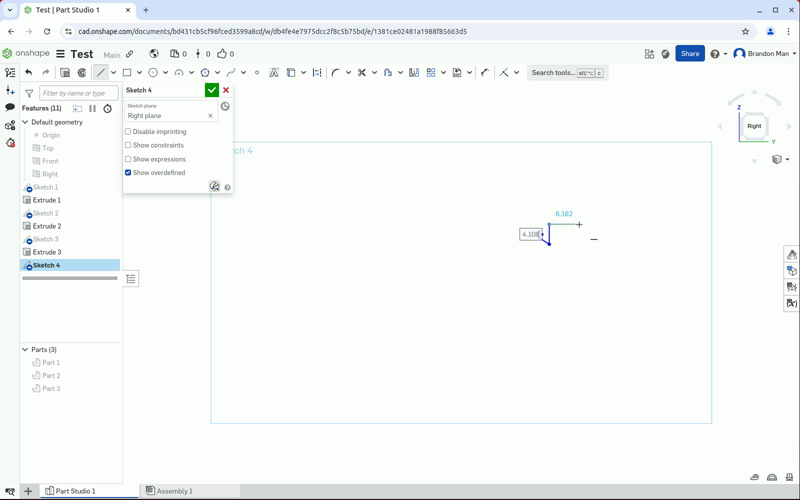
mouse_move(539, 231)
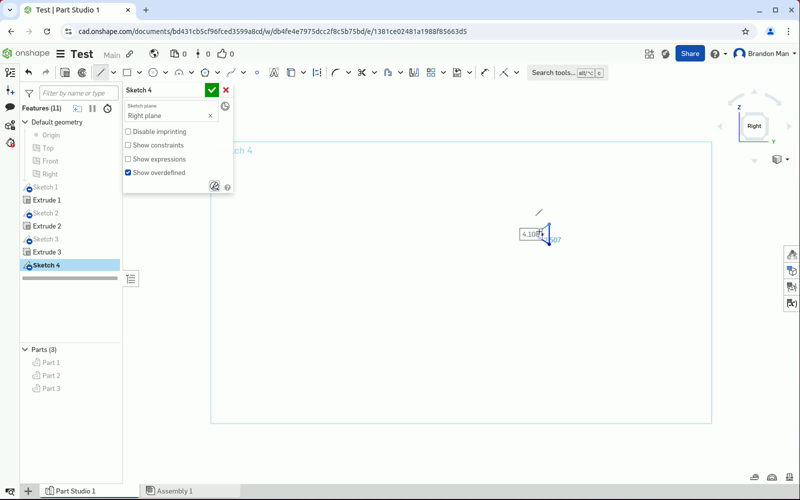
scroll(6)
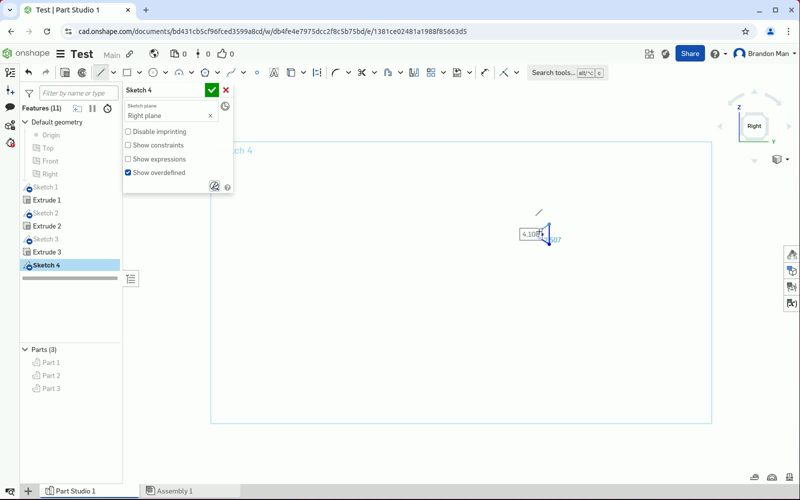
scroll(6)
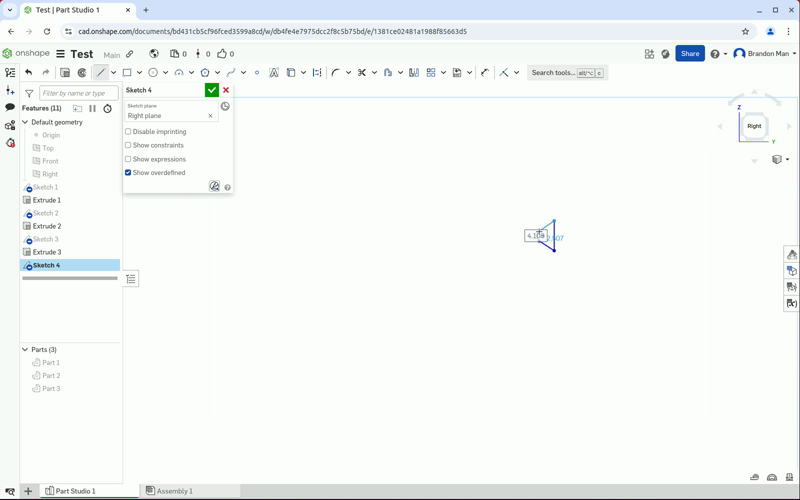
scroll(6)
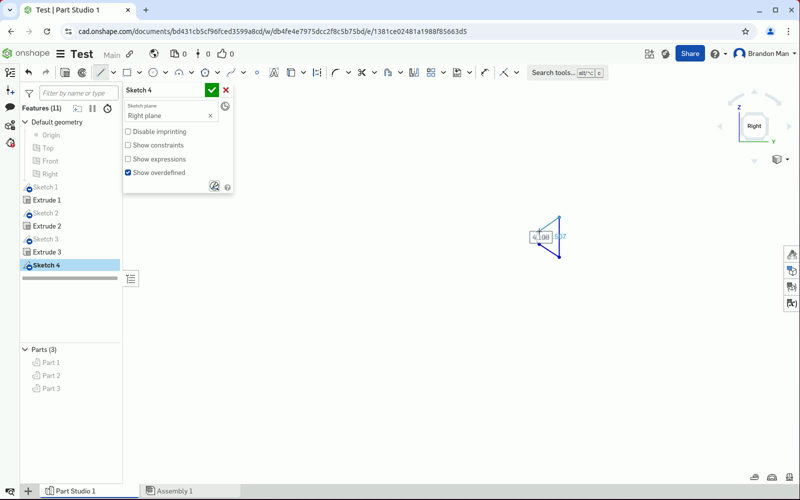
scroll(6)
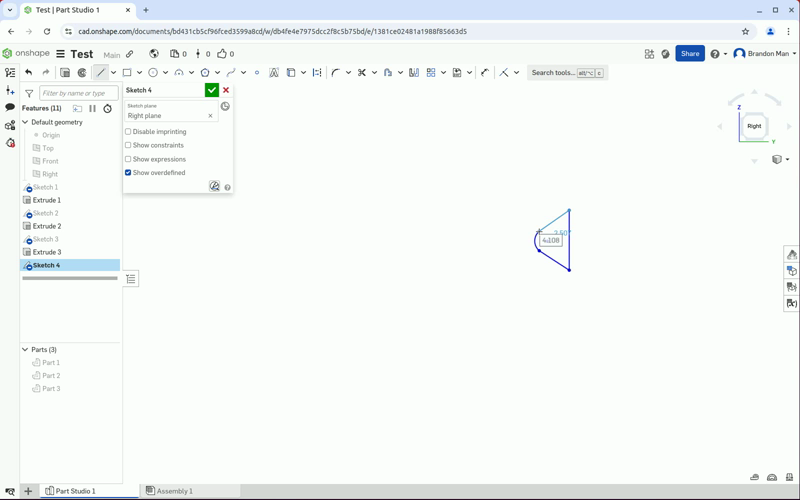
scroll(6)
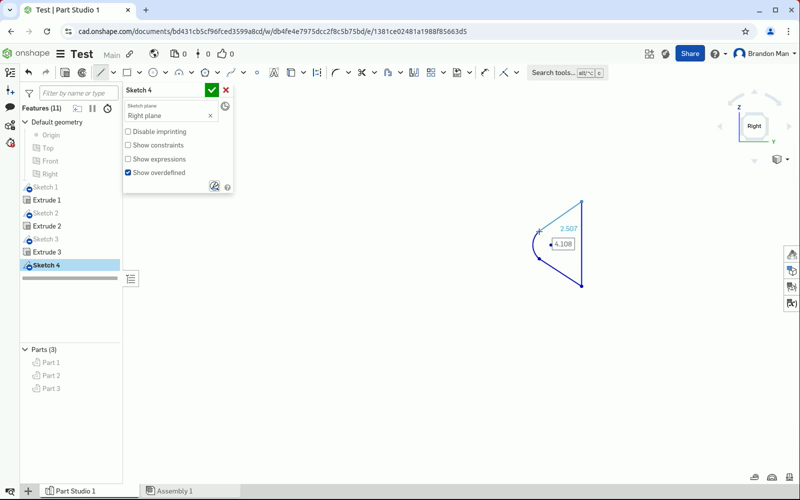
scroll(6)
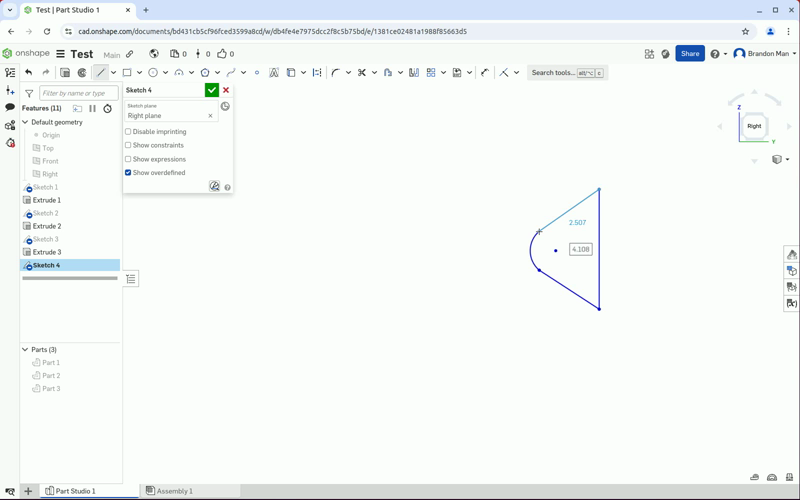
scroll(6)
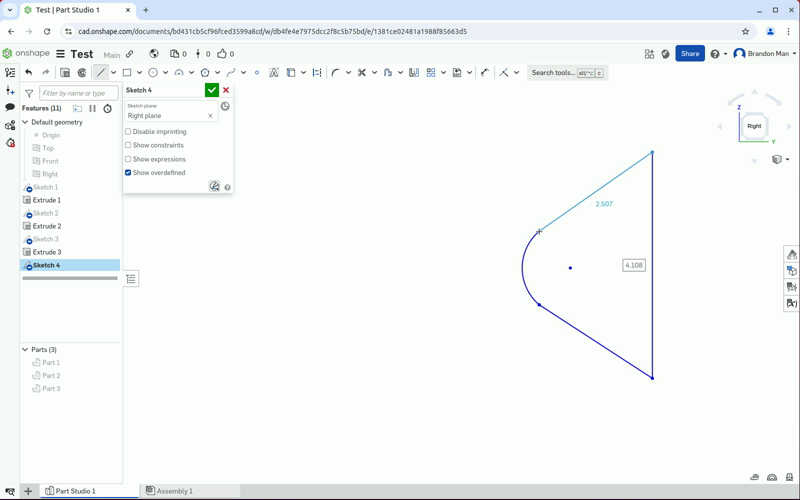
key_up(shift)
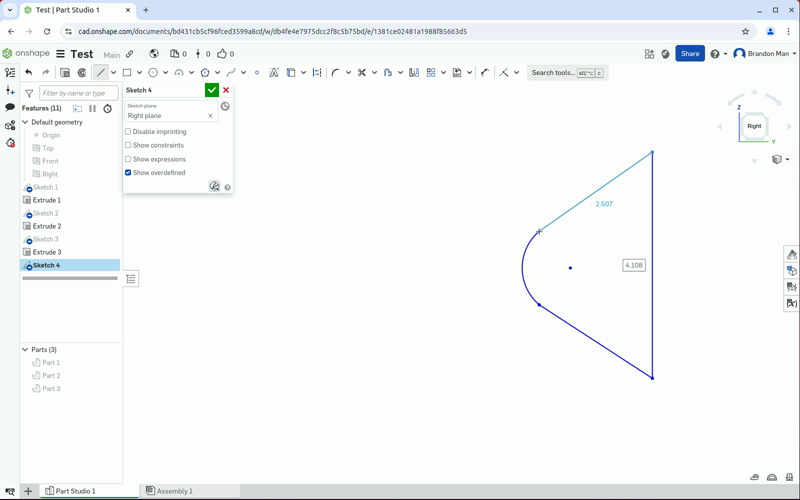
click(539, 231)
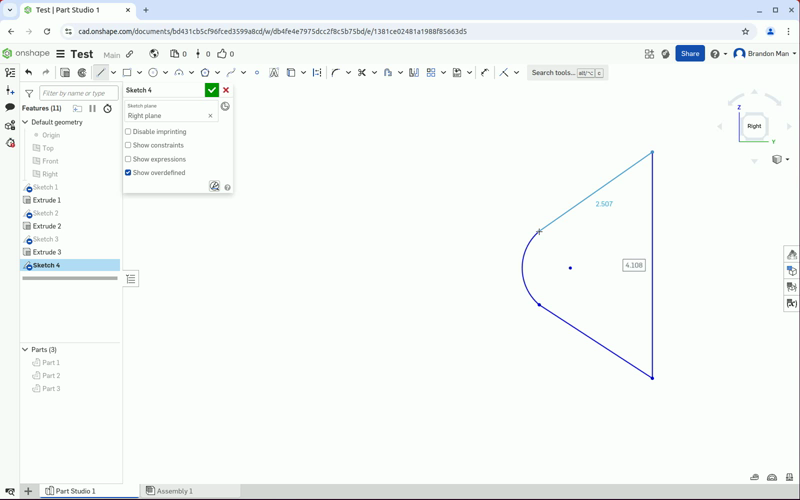
scroll(-6)
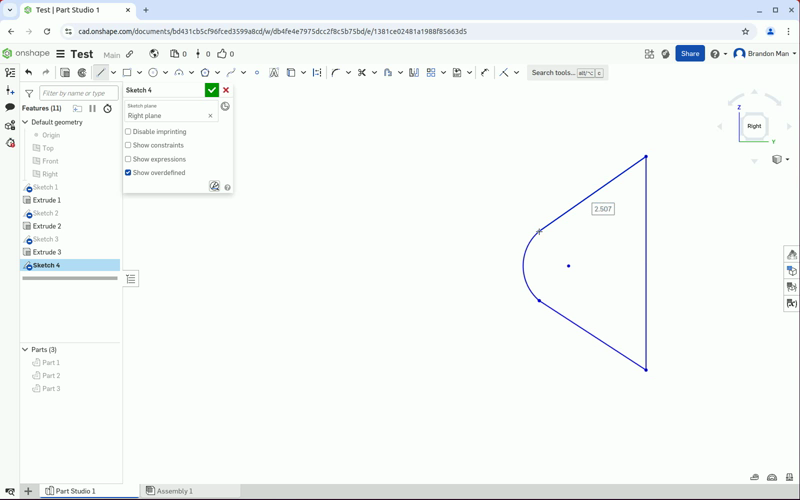
scroll(-6)
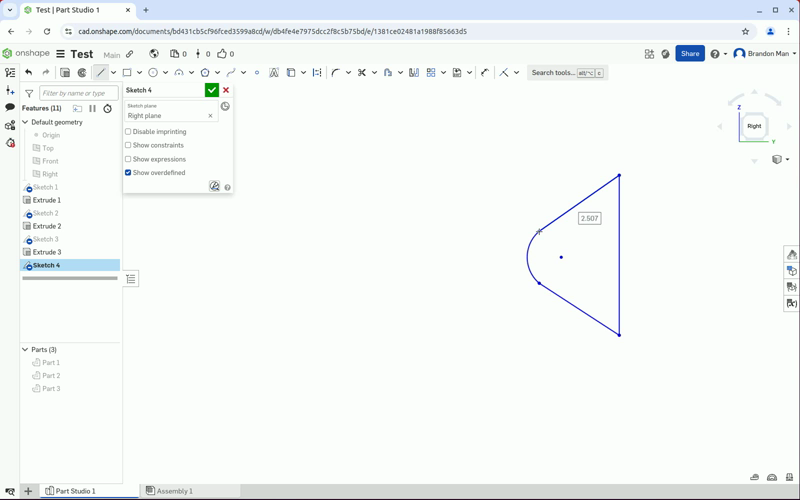
scroll(-6)
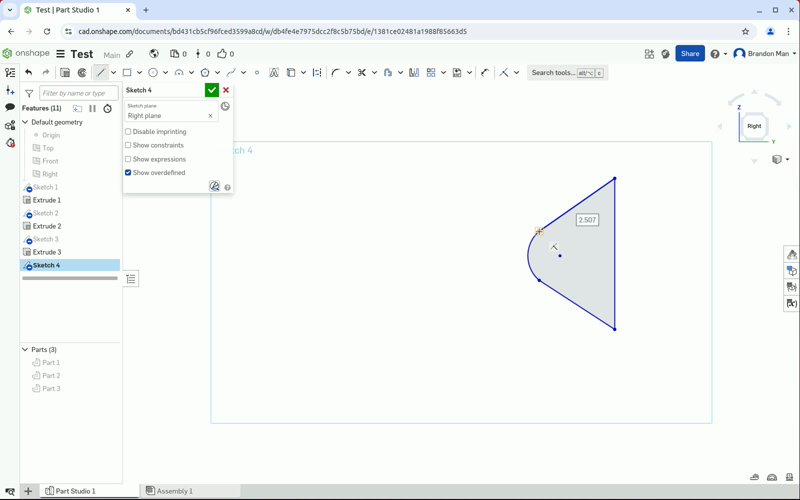
scroll(-6)
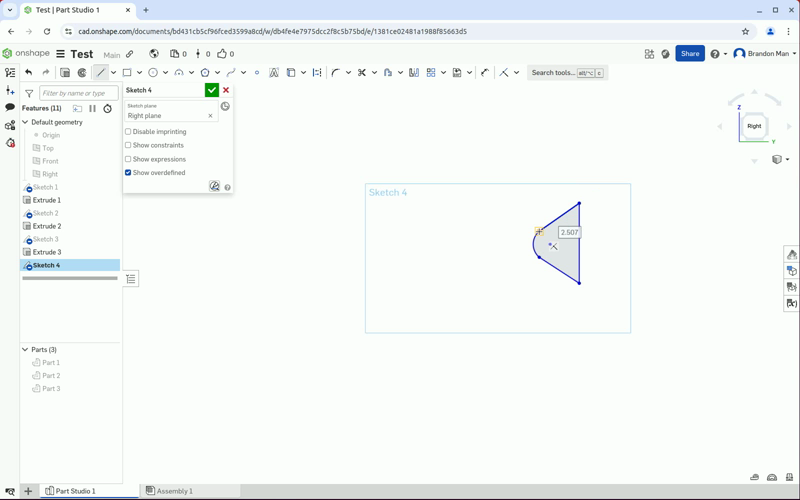
scroll(-6)
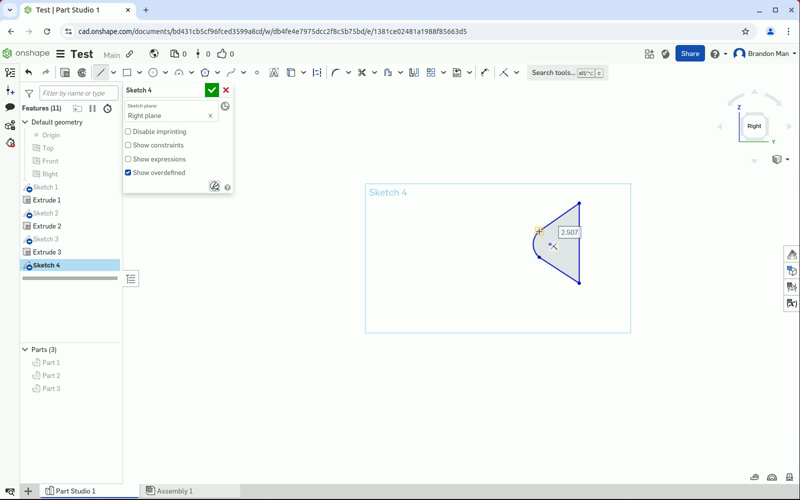
scroll(-6)
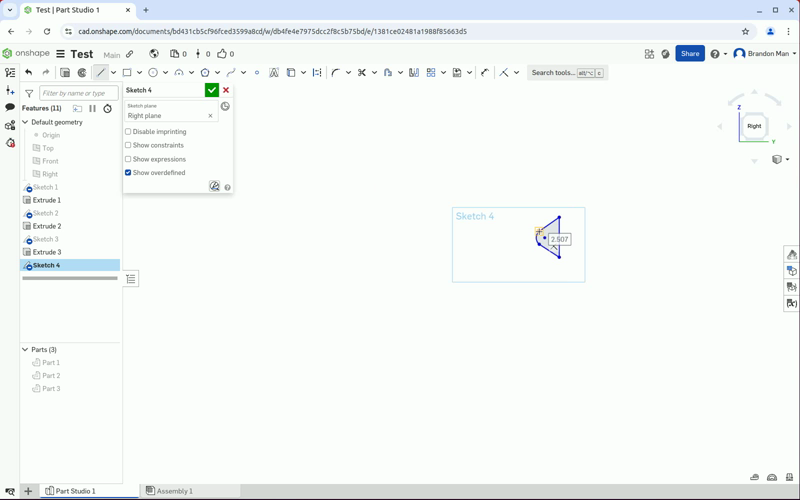
scroll(-6)
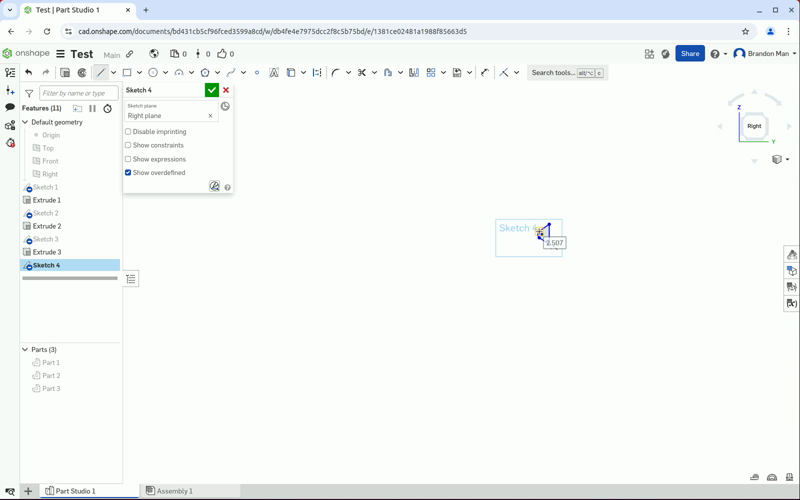
key(esc)
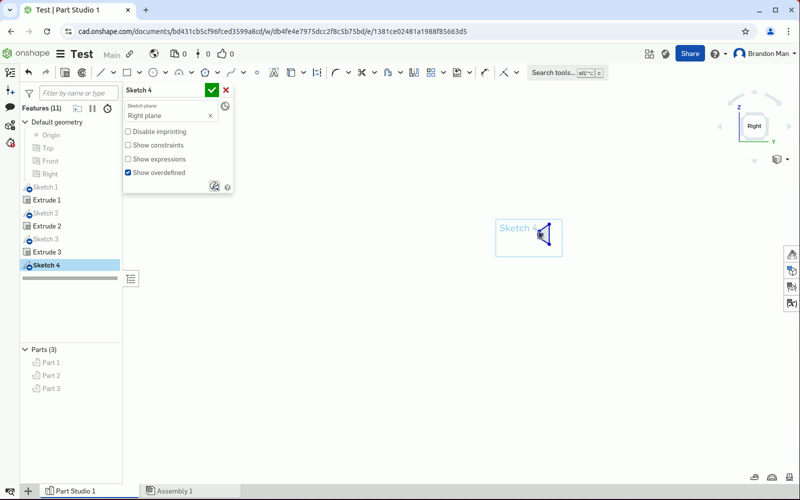
mouse_move(548, 234)
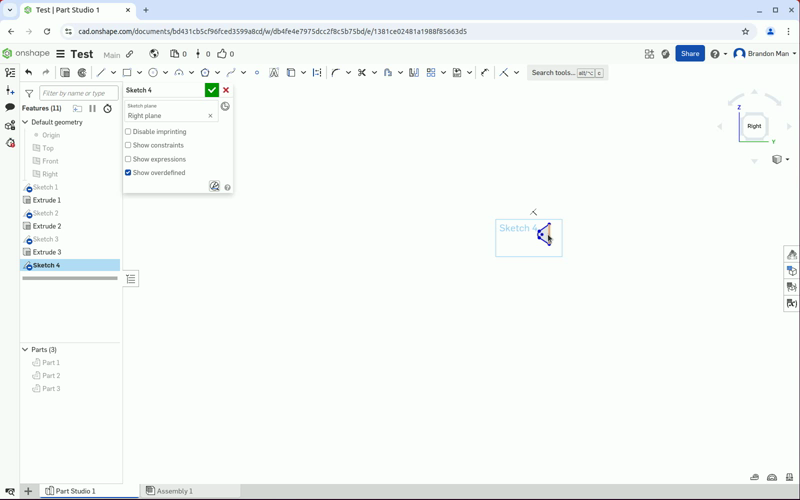
scroll(6)
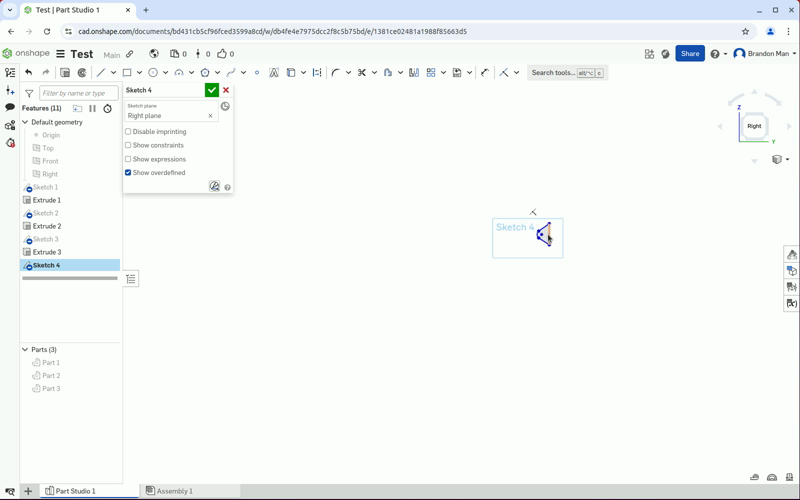
scroll(6)
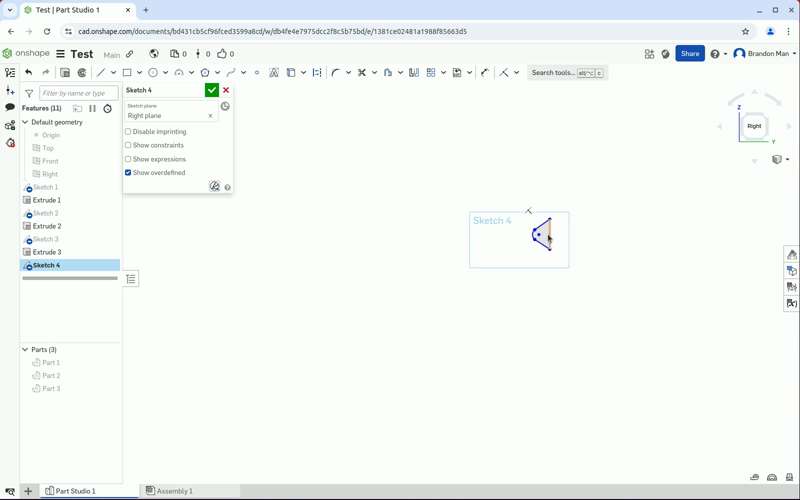
scroll(6)
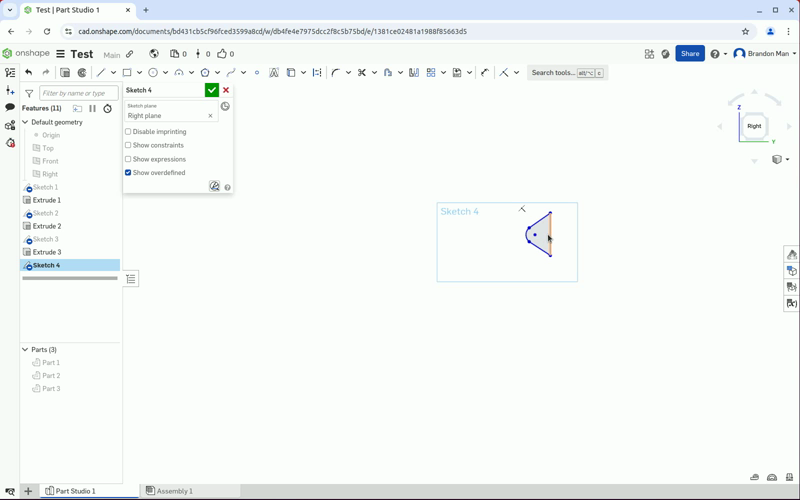
scroll(6)
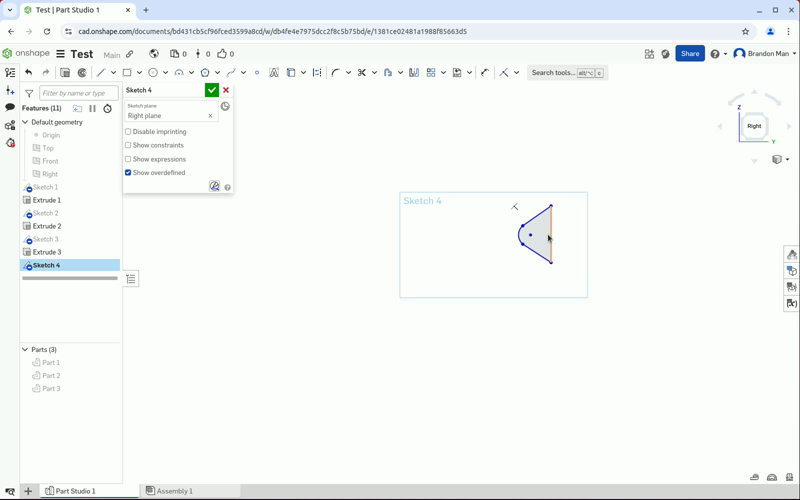
scroll(6)
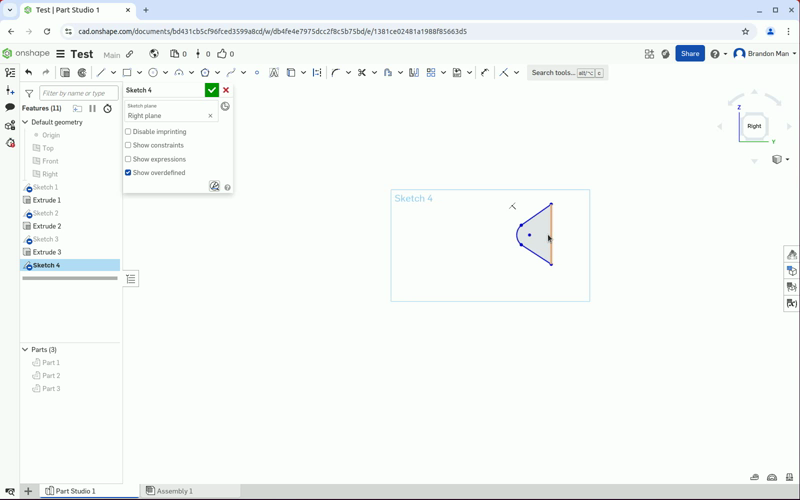
scroll(6)
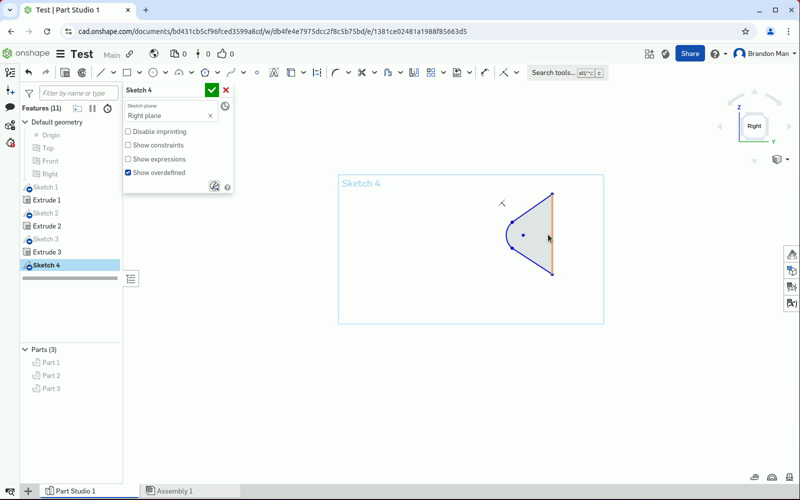
scroll(6)
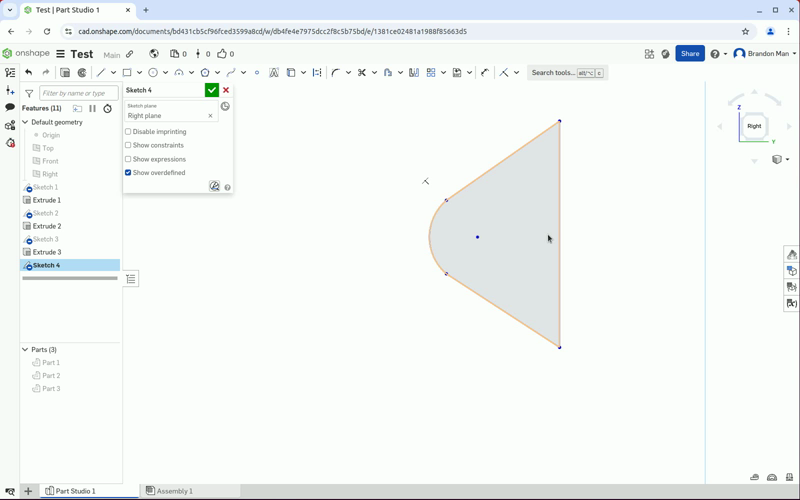
click(548, 234)
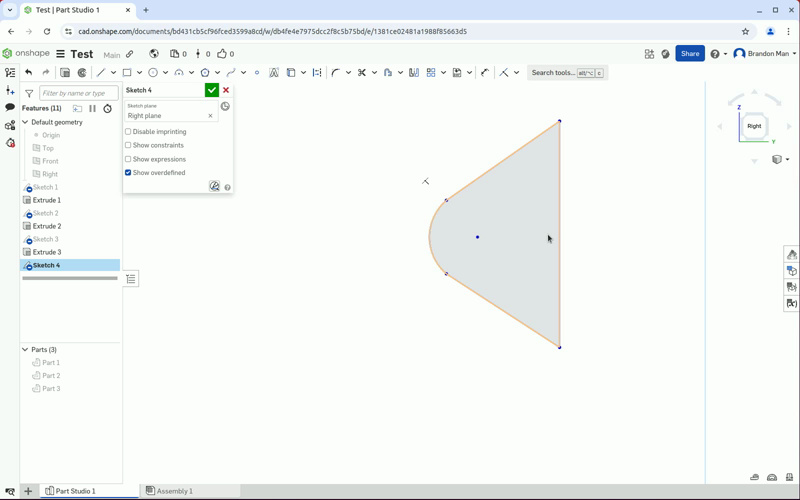
scroll(-6)
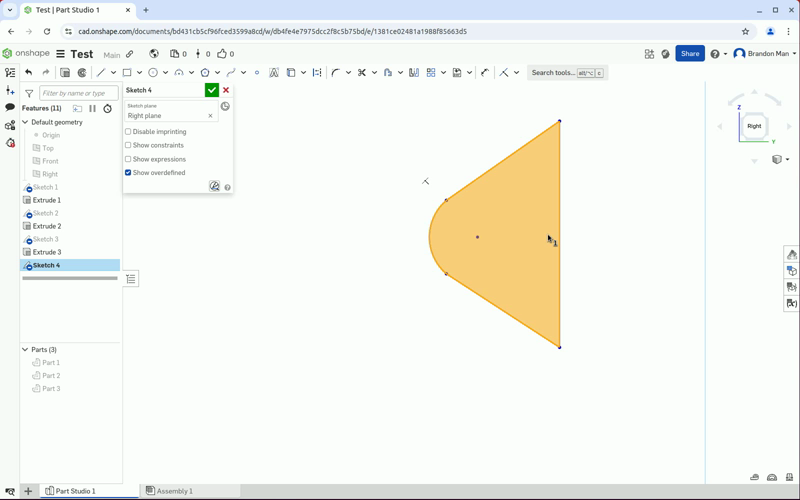
scroll(-6)
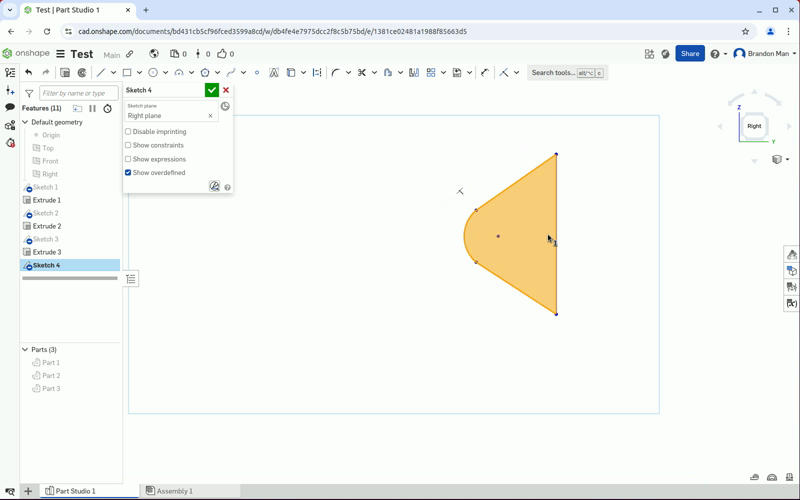
scroll(-6)
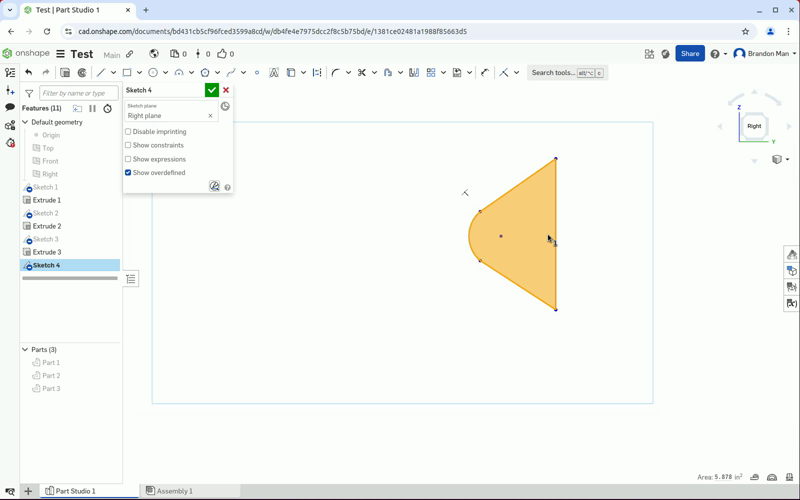
scroll(-6)
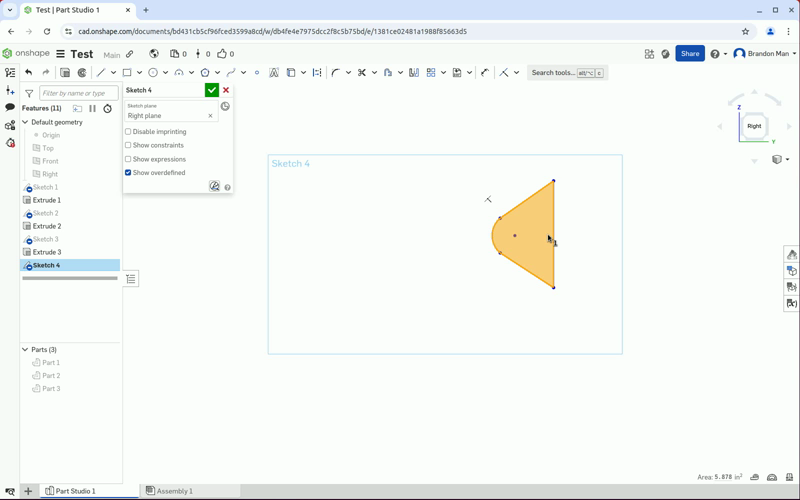
scroll(-6)
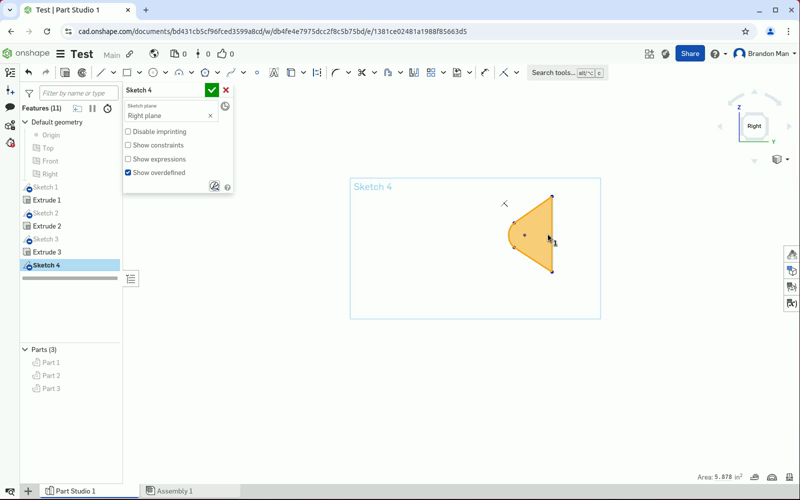
scroll(-6)
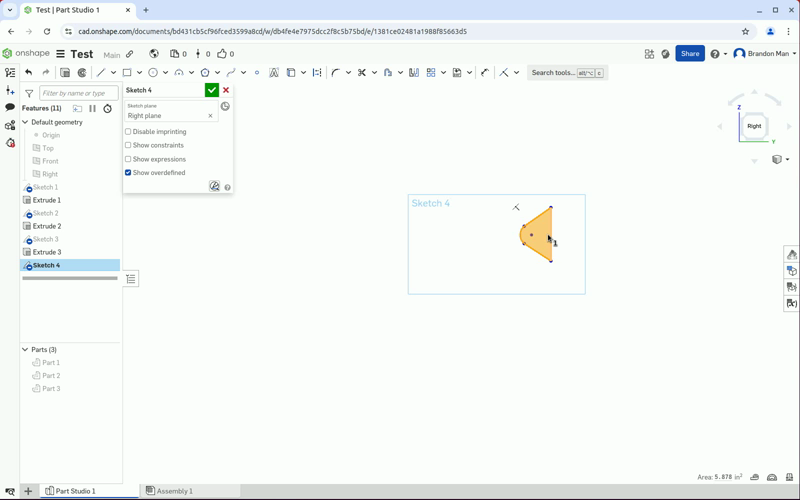
scroll(-6)
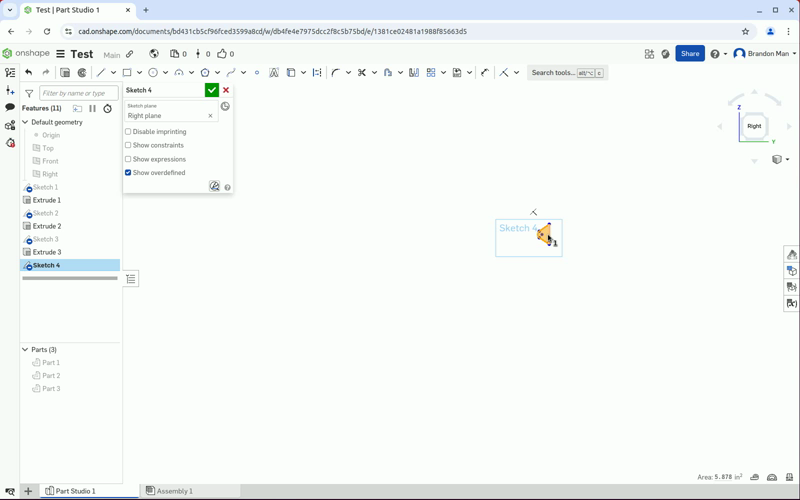
mouse_move(73, 352)
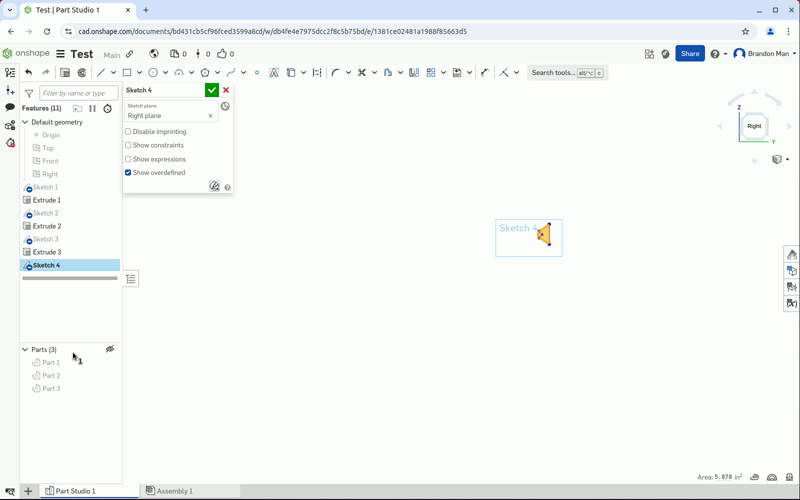
key(shift+y)
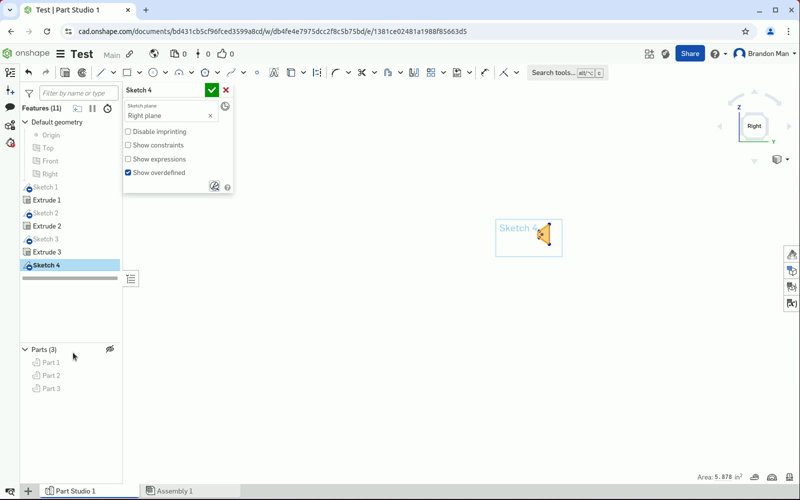
key(shift+e)
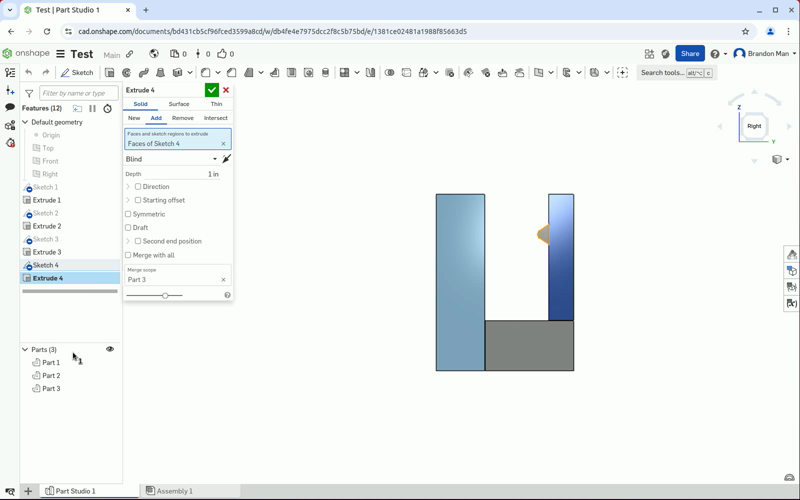
mouse_move(143, 106)
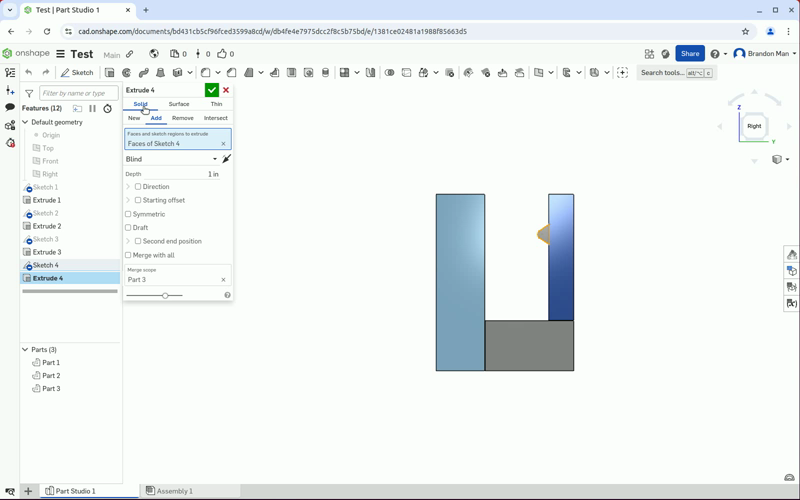
click(143, 106)
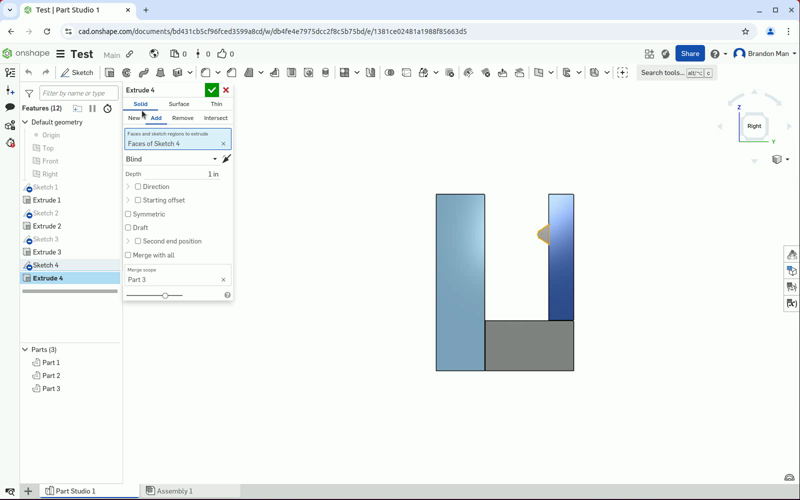
mouse_move(137, 120)
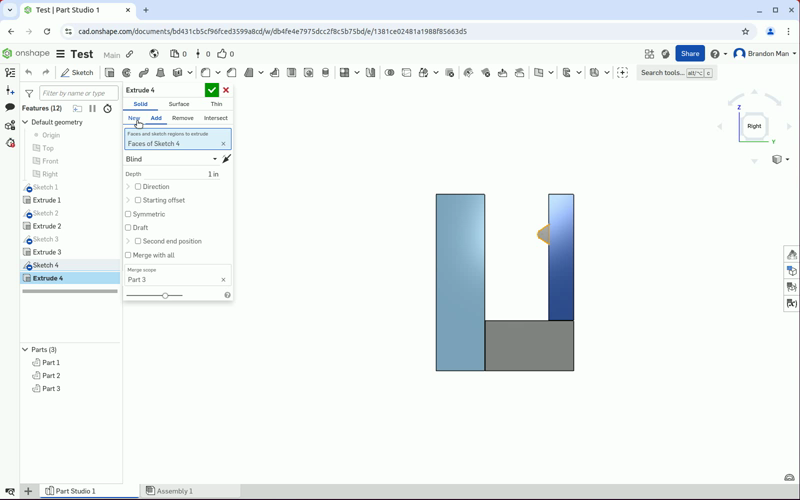
click(137, 120)
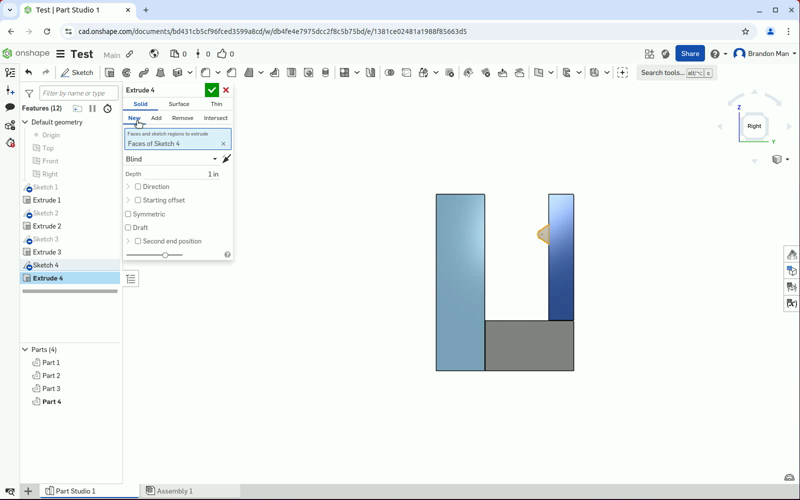
key(tab, 4)
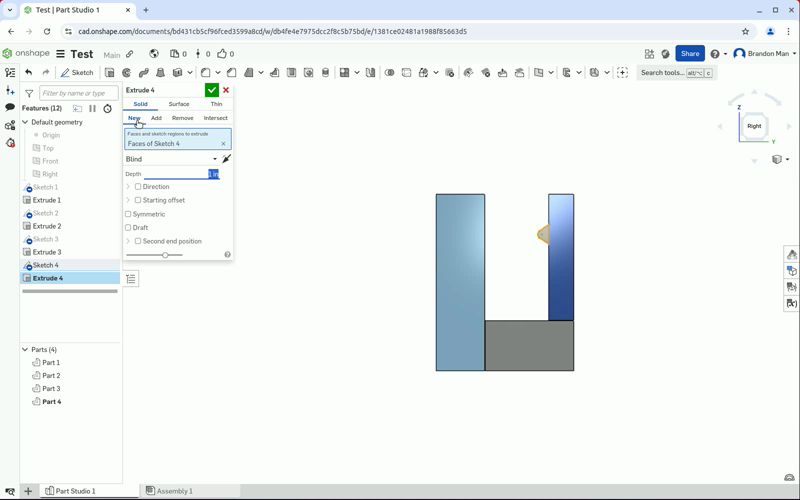
text(26.96)
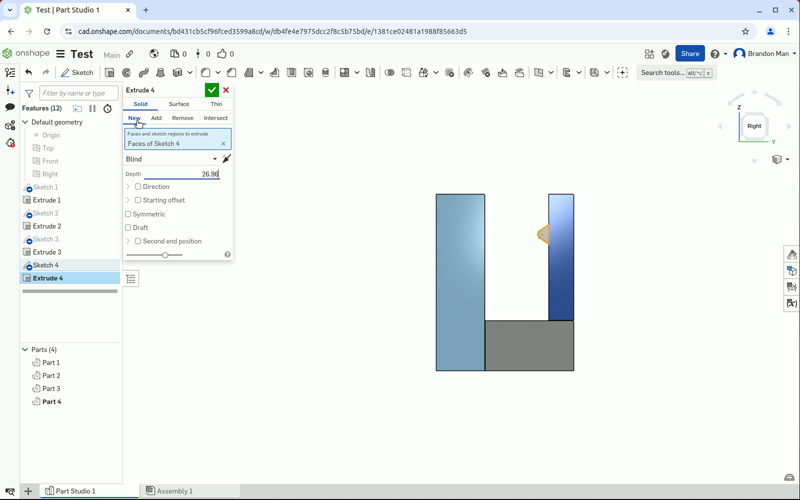
key(tab, 3)
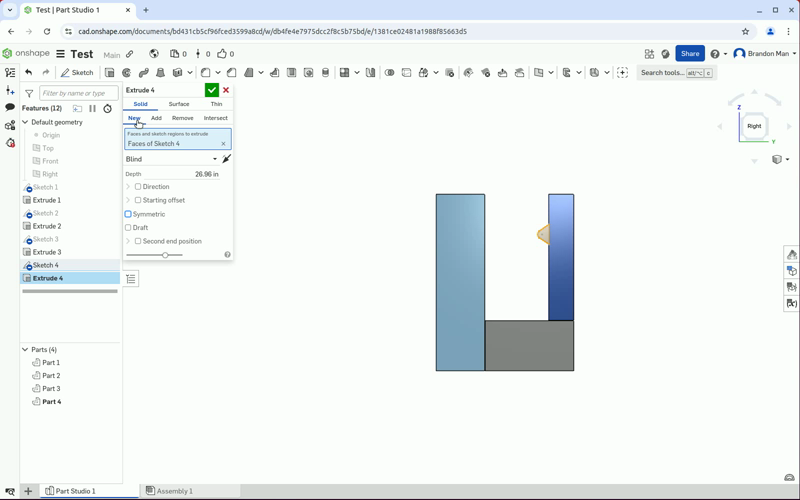
key(space)
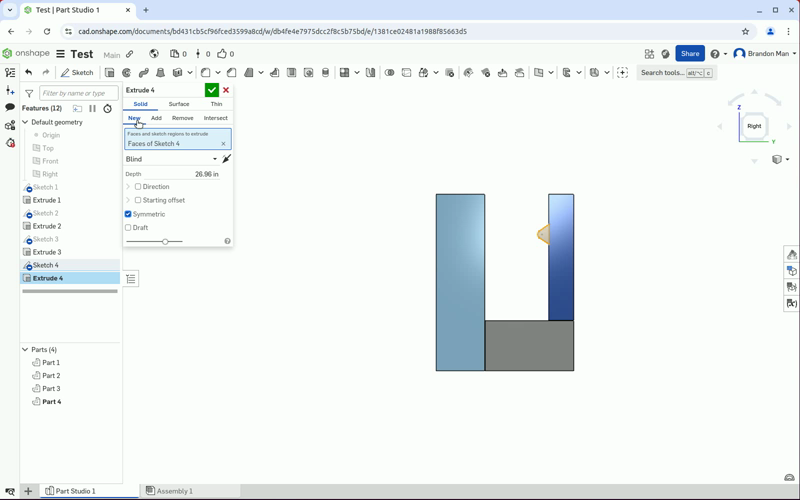
key(enter)
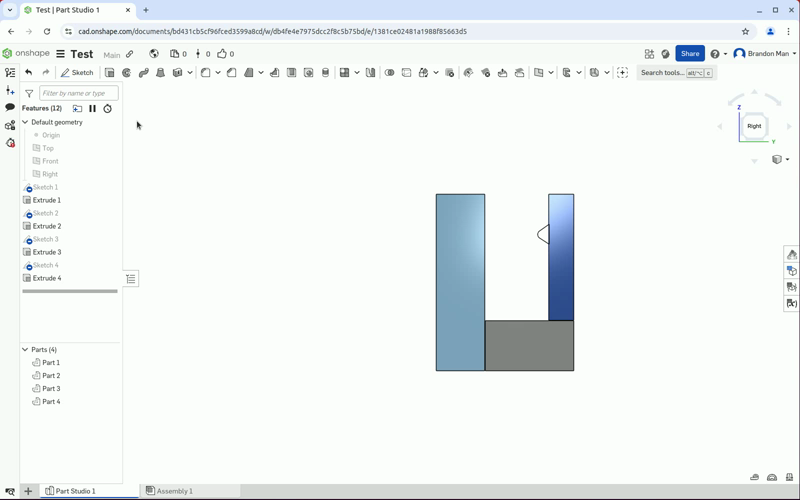
key(shift+h)
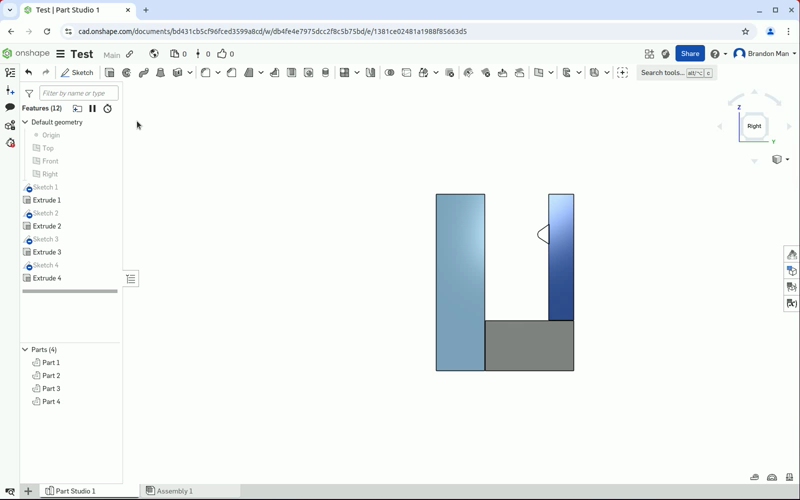
key(shift+h)
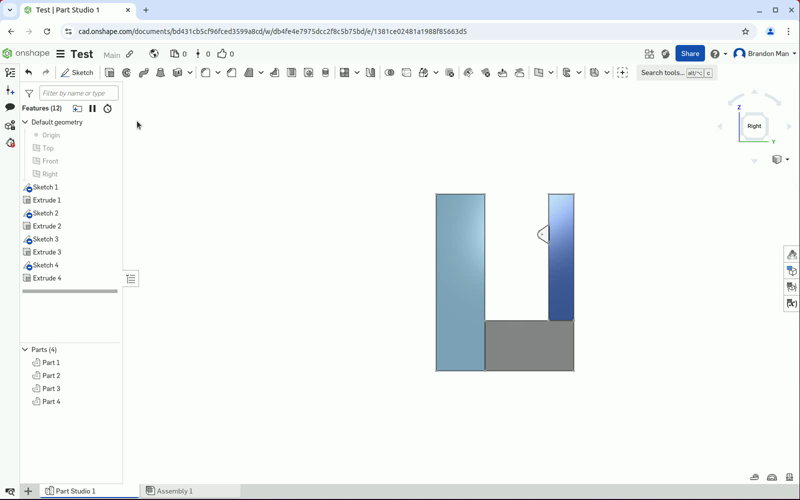
key(shift+7)
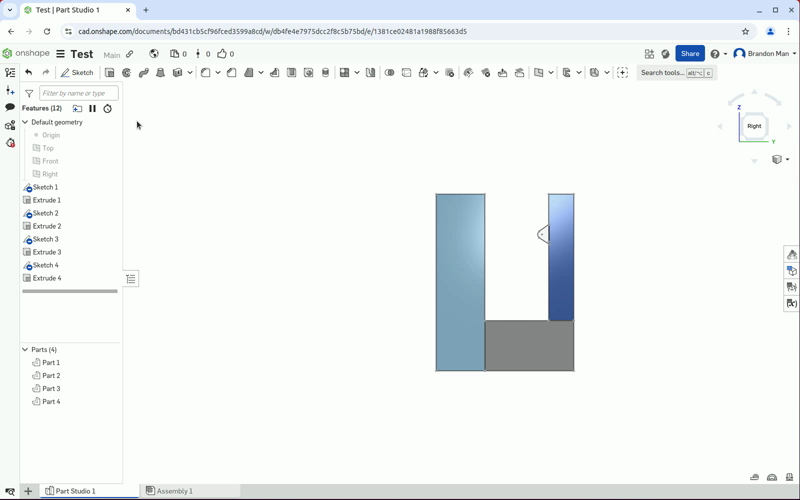
key(right, 2)
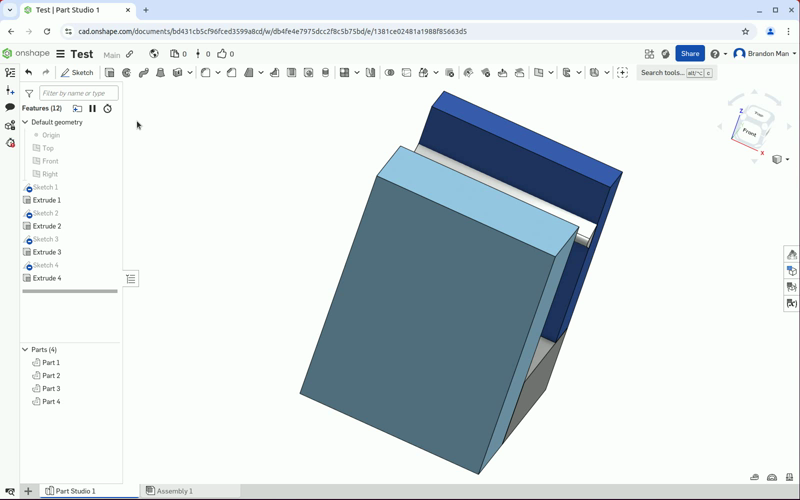
key(down, 2)
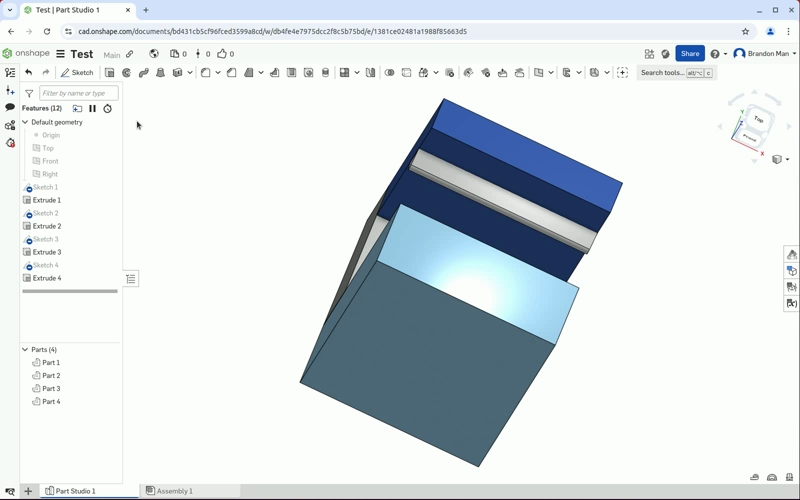
key(up, 2)
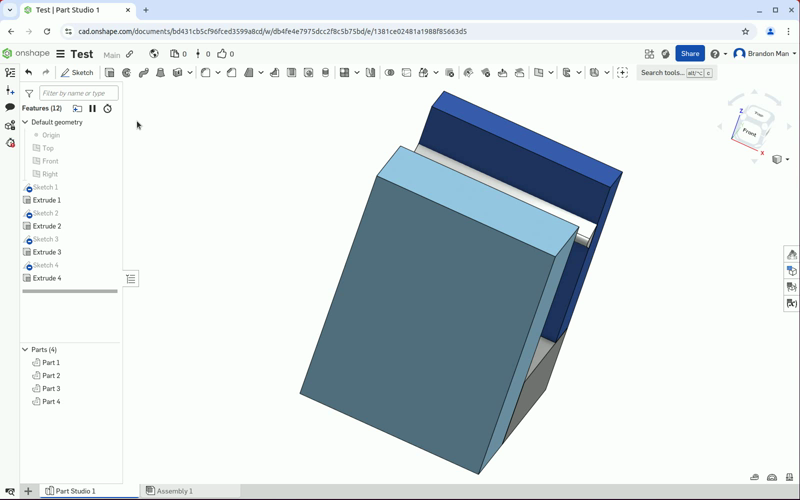
key(left, 2)
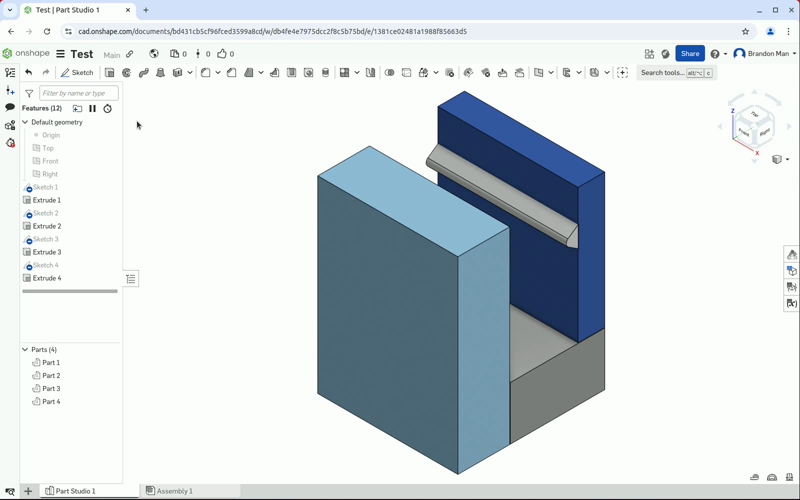
mouse_move(73, 189)
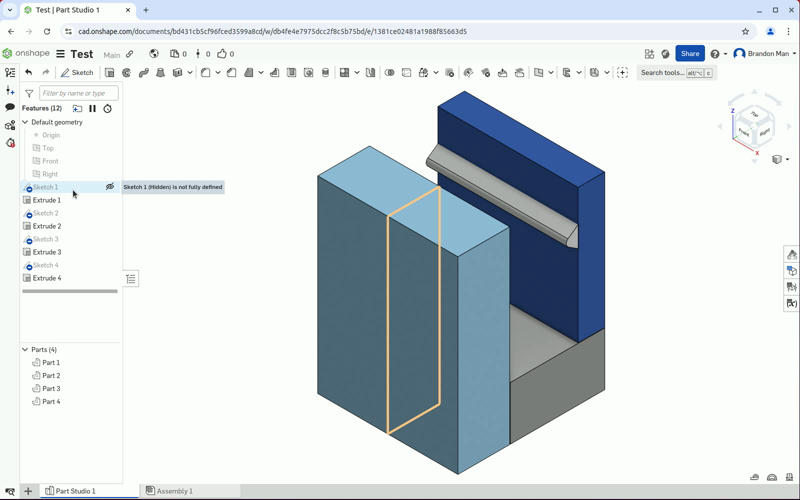
click(73, 189)